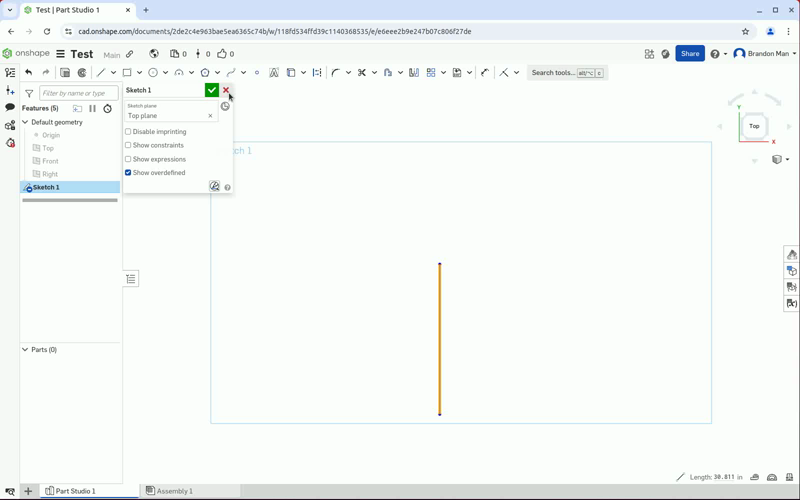
key(shift+h)
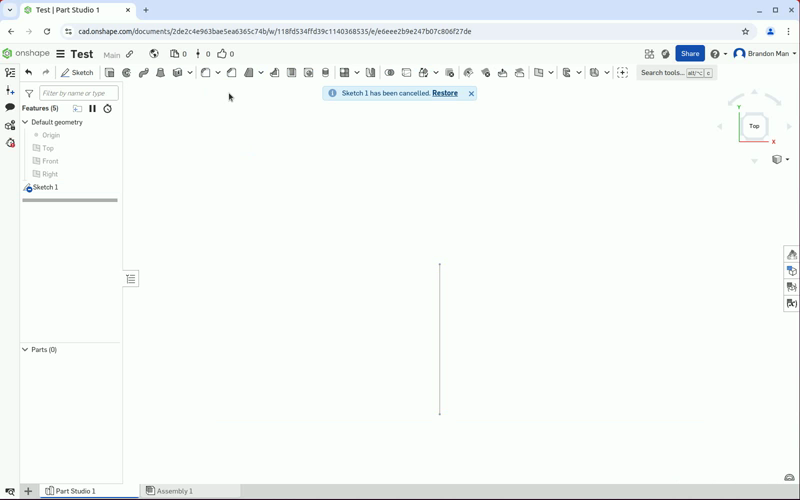
key(shift+s)
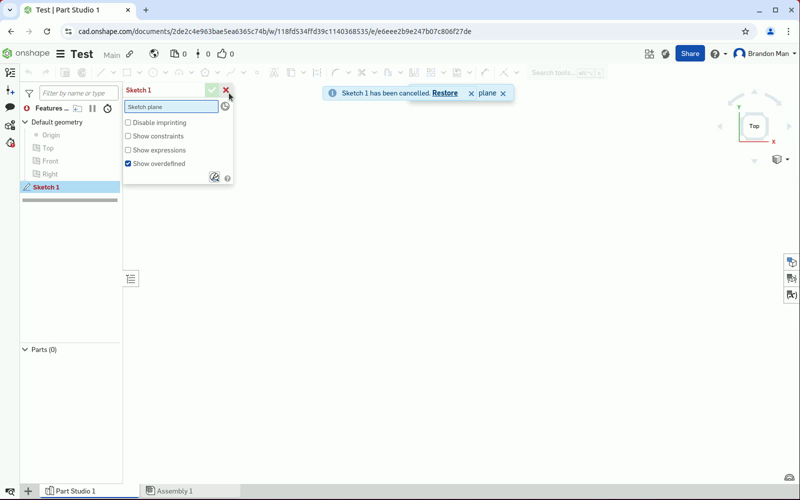
mouse_move(73, 150)
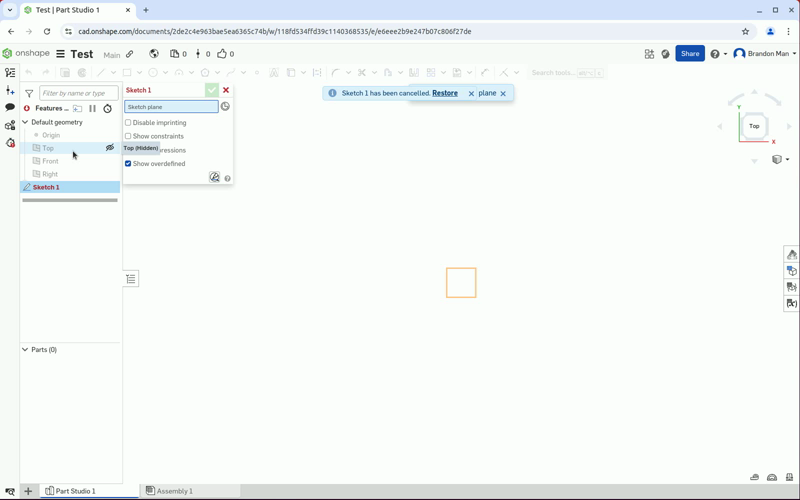
click(73, 150)
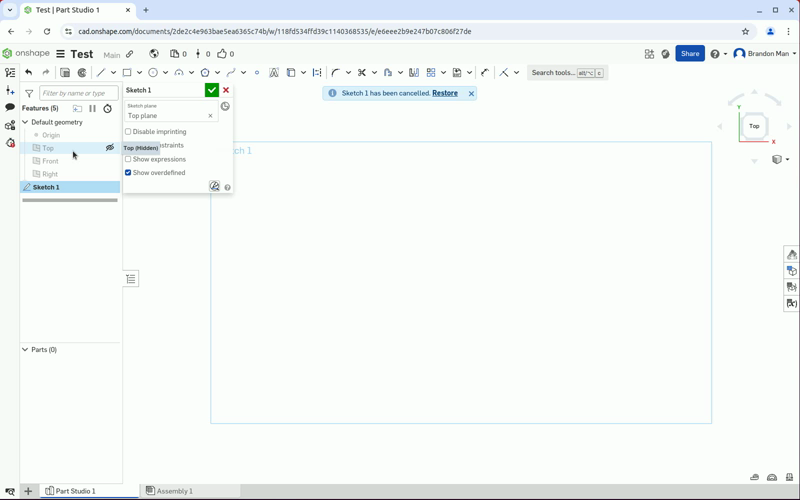
mouse_move(73, 352)
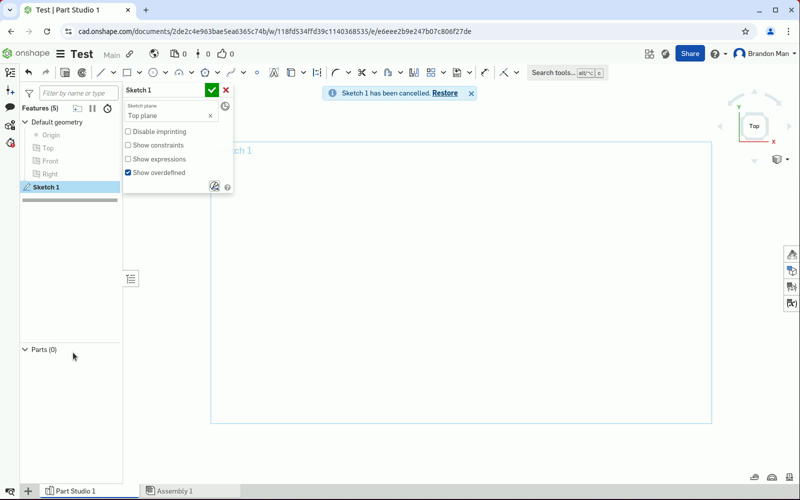
key(y)
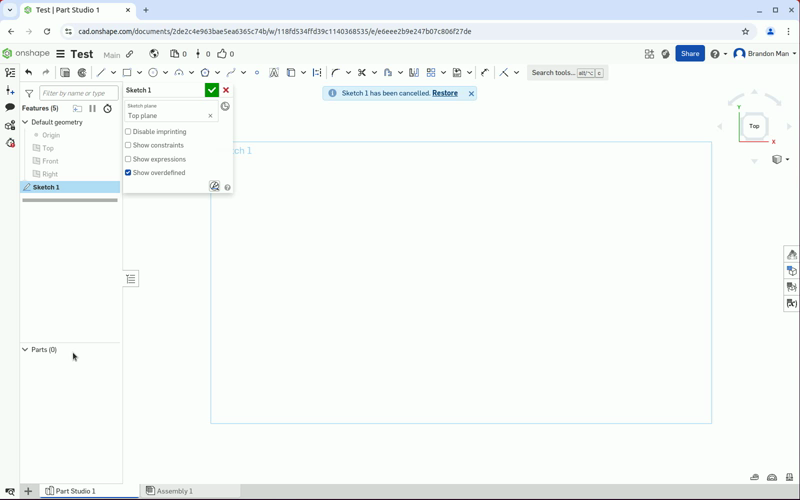
key(l)
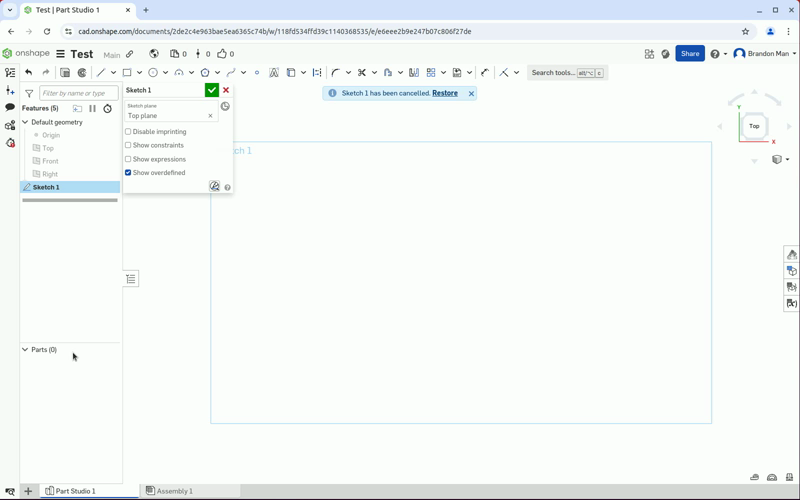
key_down(shift)
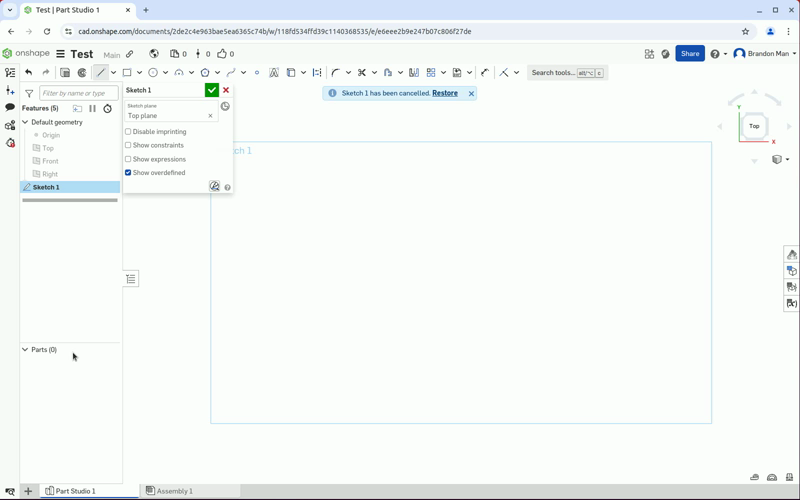
mouse_move(365, 395)
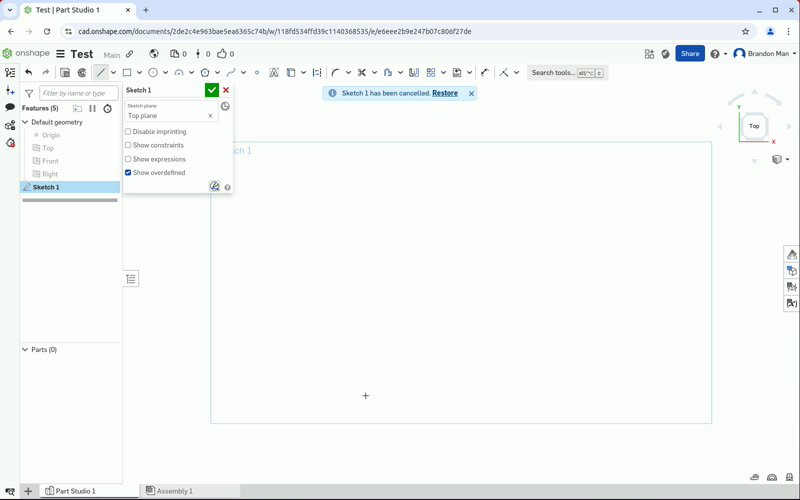
click(365, 395)
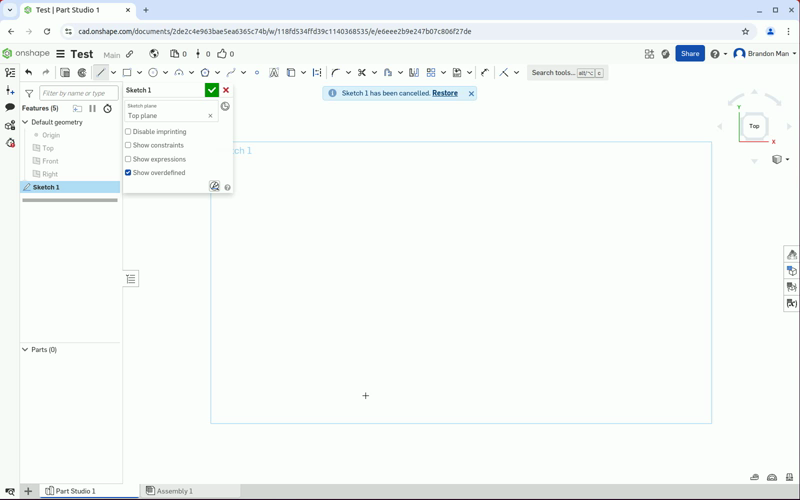
key_up(shift)
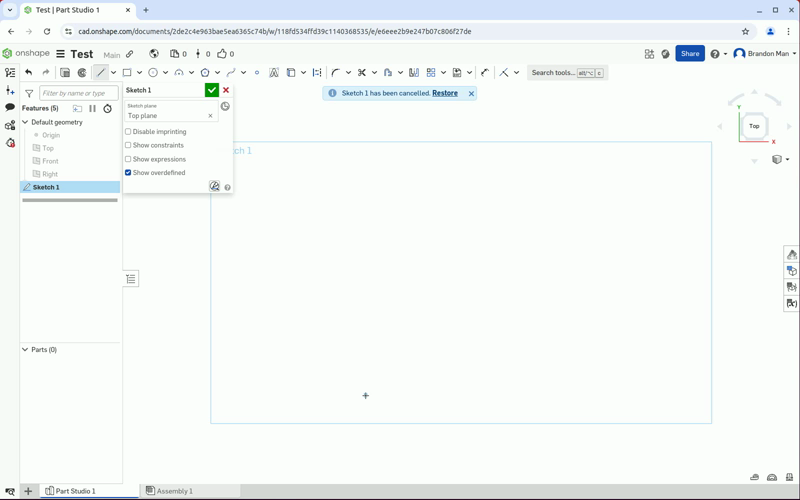
key_down(shift)
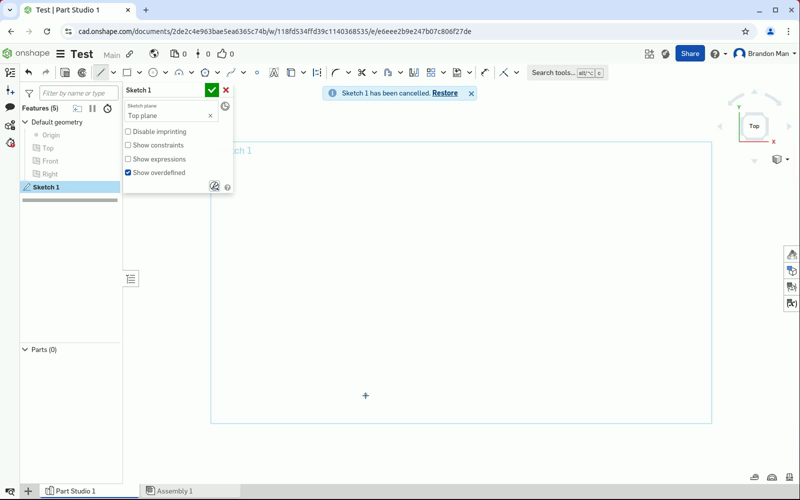
mouse_move(460, 395)
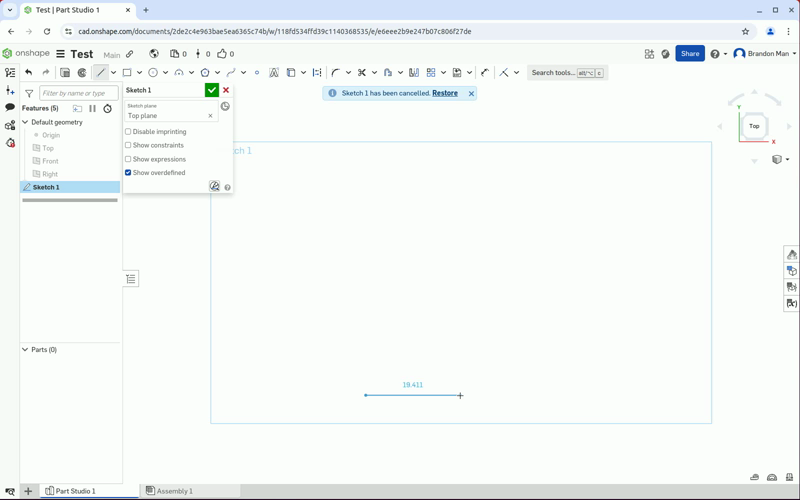
click(460, 395)
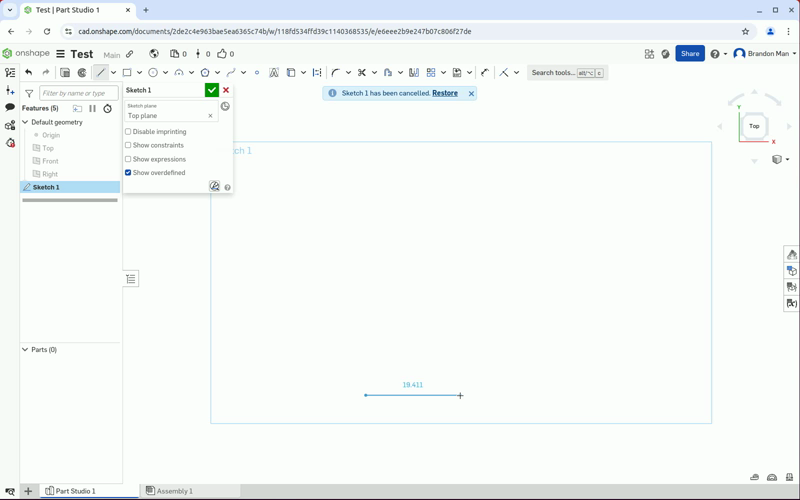
key_up(shift)
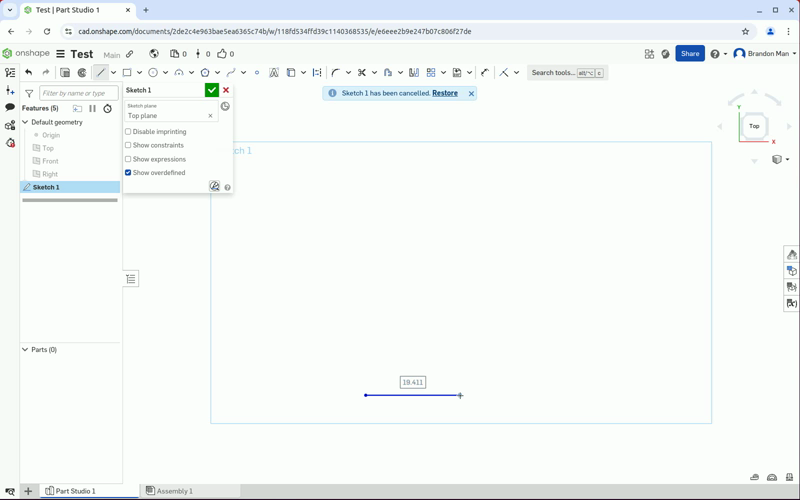
key_down(shift)
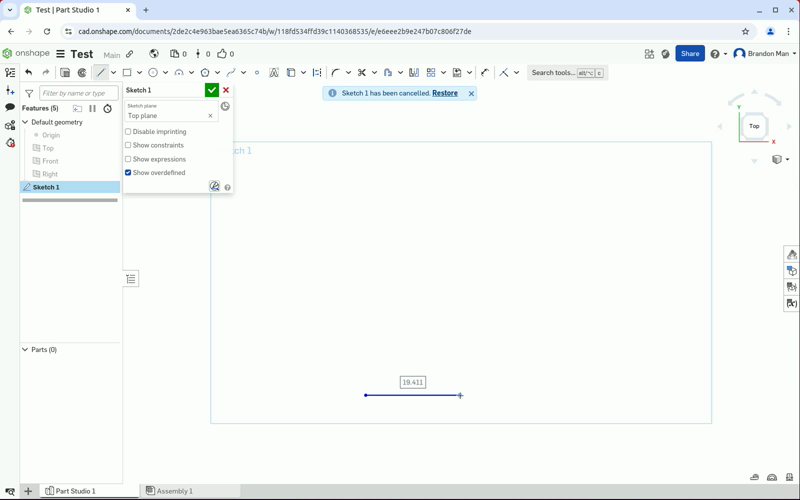
mouse_move(460, 282)
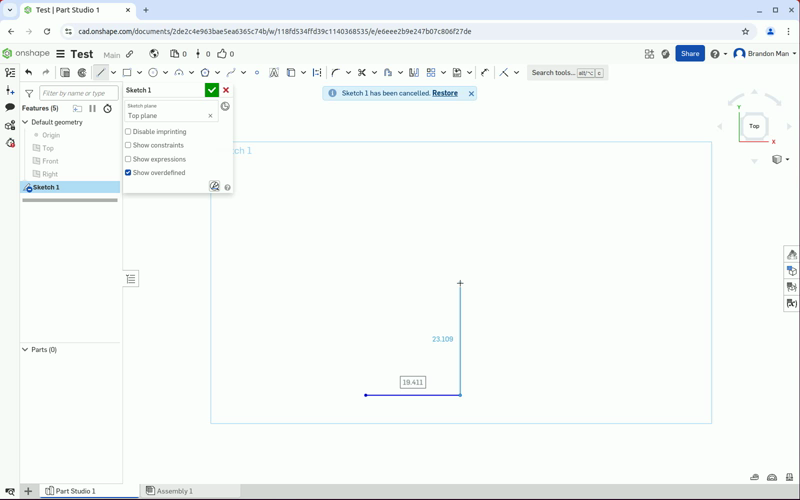
click(460, 282)
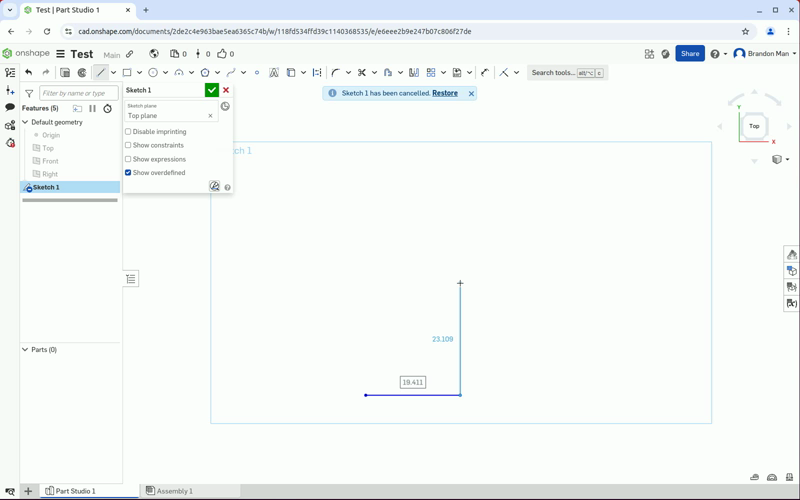
key_up(shift)
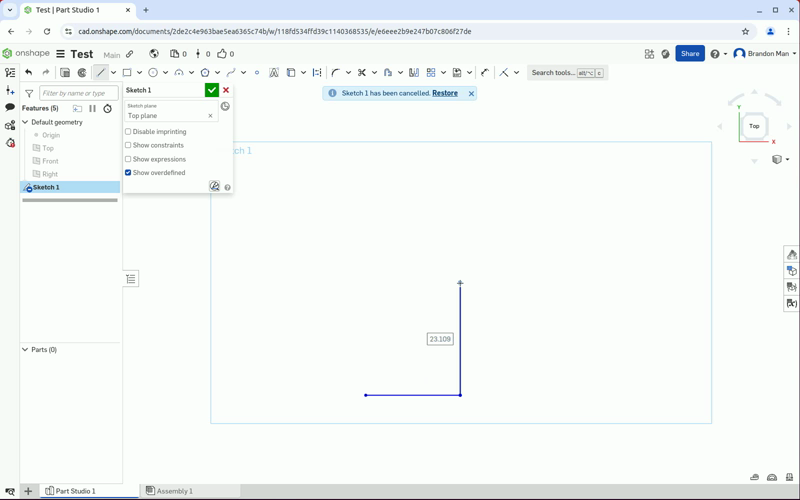
key_down(shift)
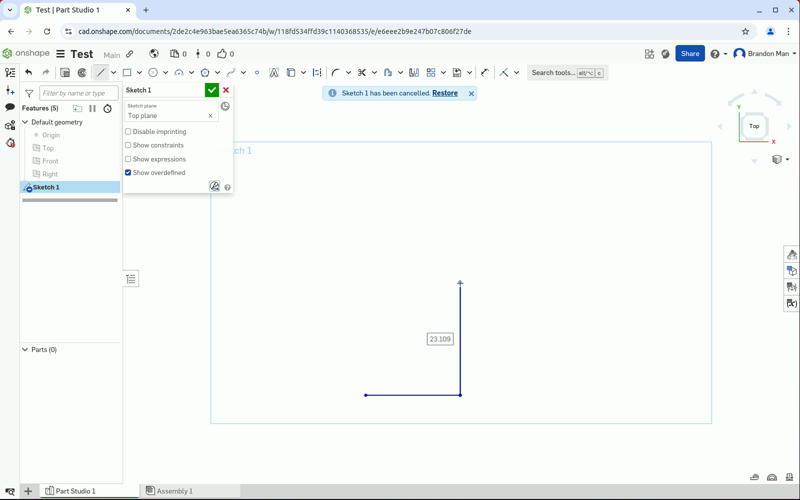
mouse_move(365, 282)
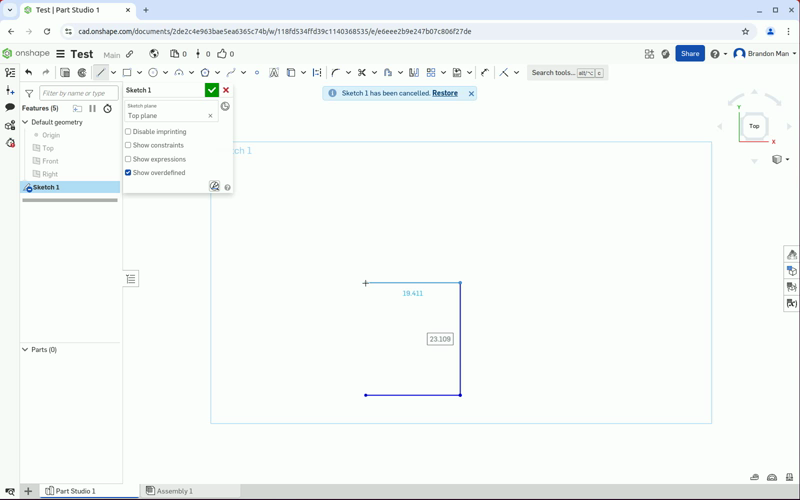
click(365, 282)
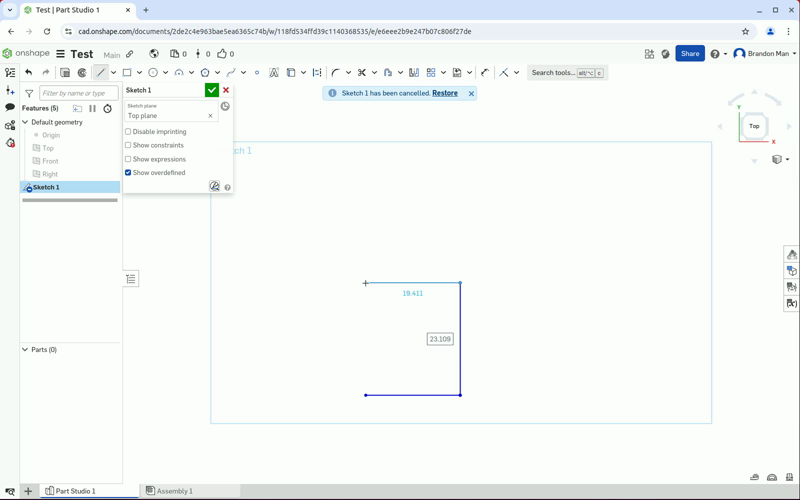
key_up(shift)
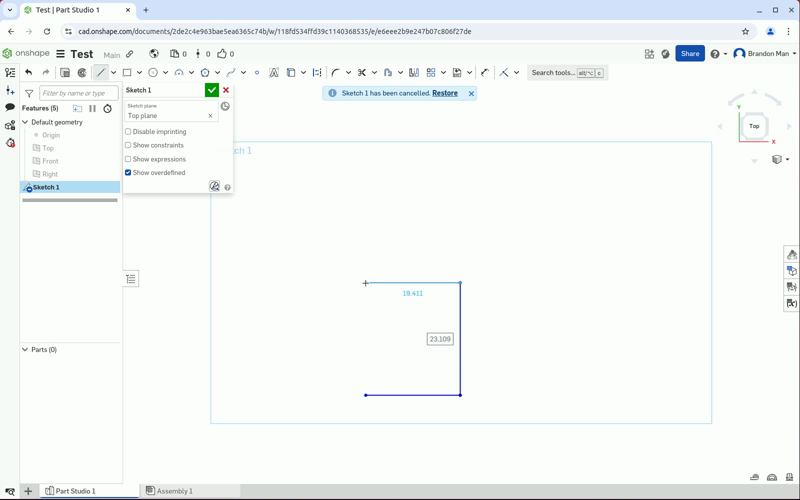
key_down(shift)
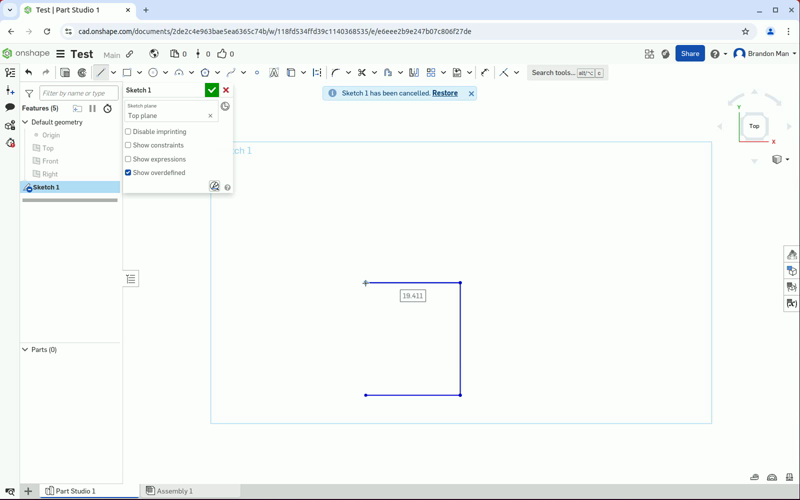
mouse_move(365, 395)
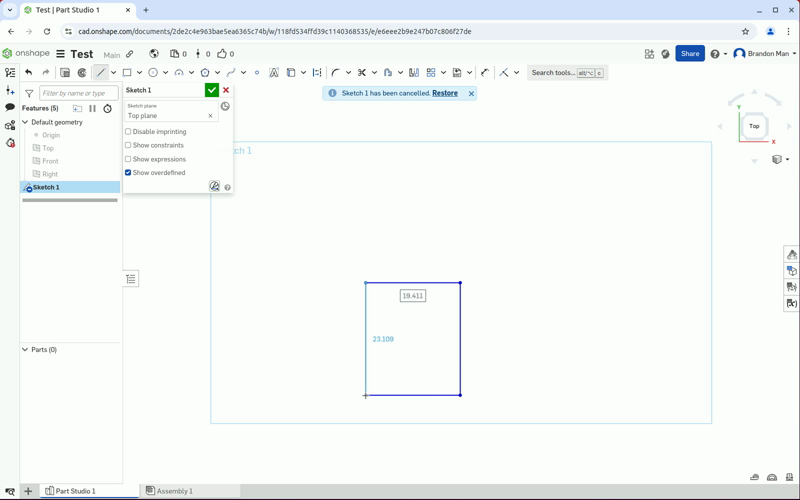
key_up(shift)
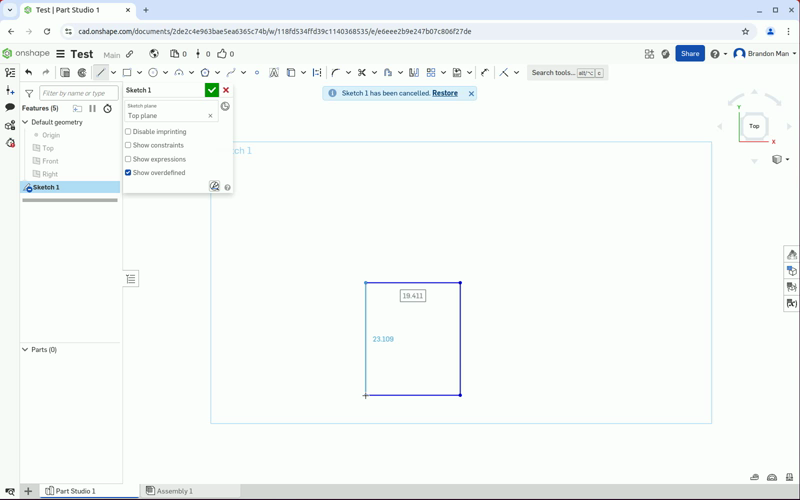
click(365, 395)
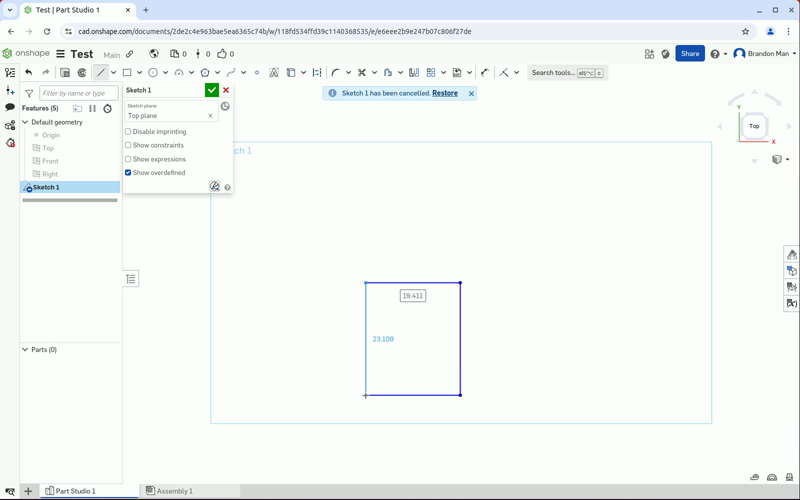
key(esc)
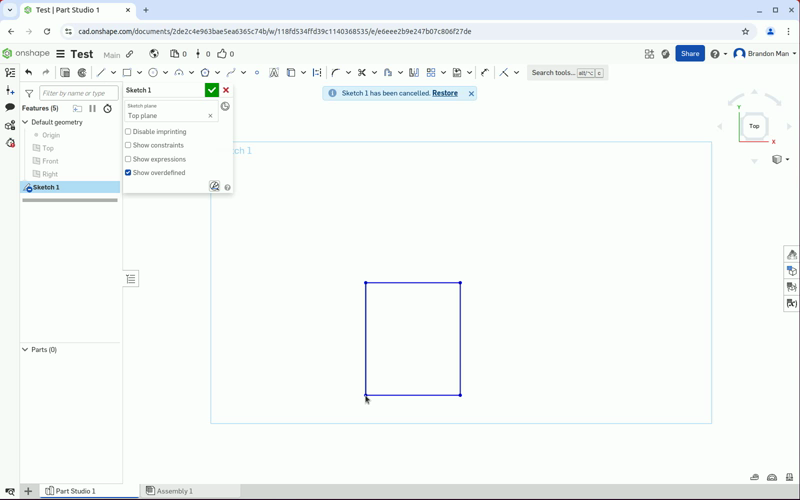
mouse_move(383, 362)
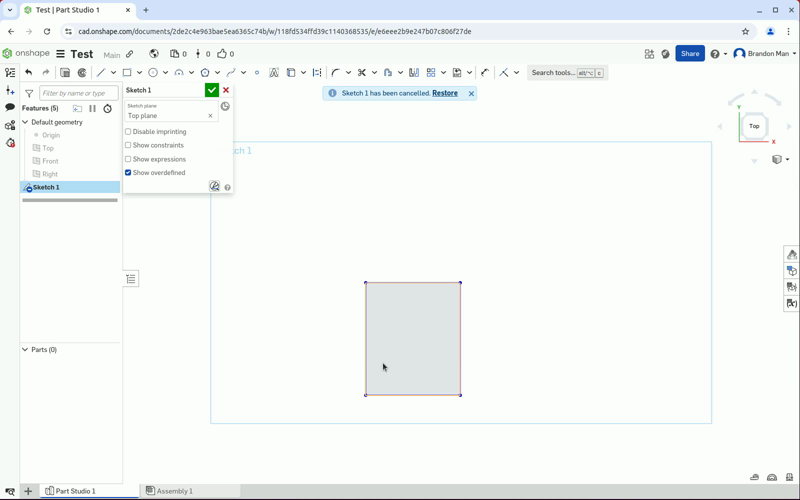
click(383, 362)
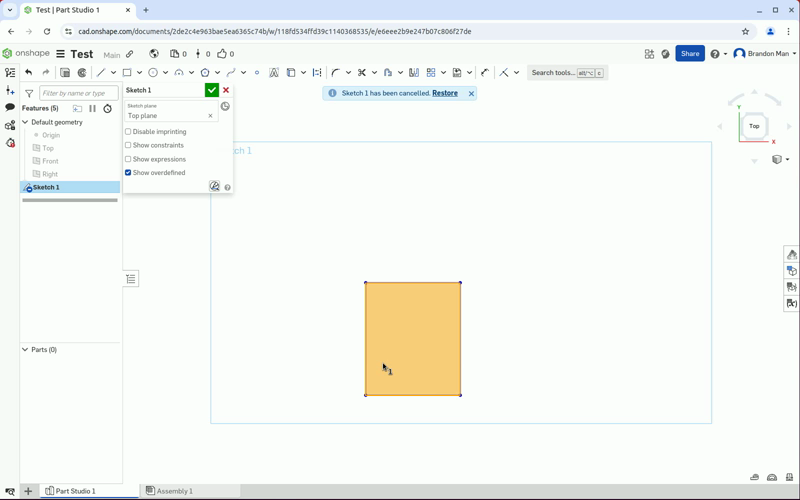
mouse_move(73, 352)
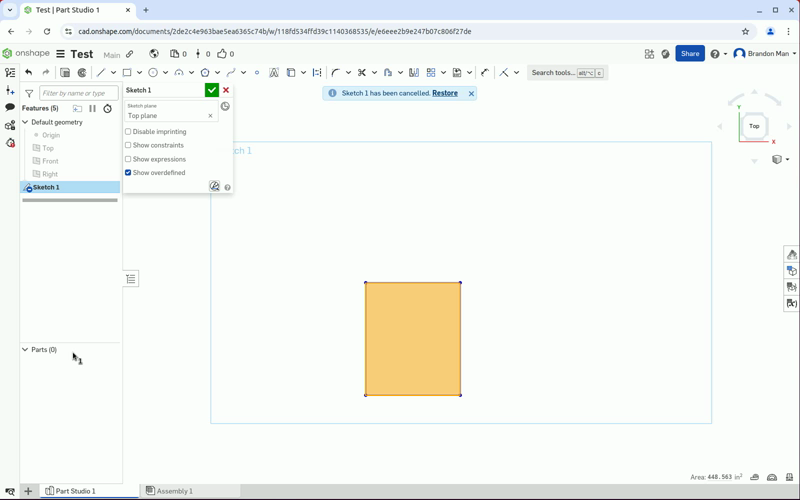
key(shift+y)
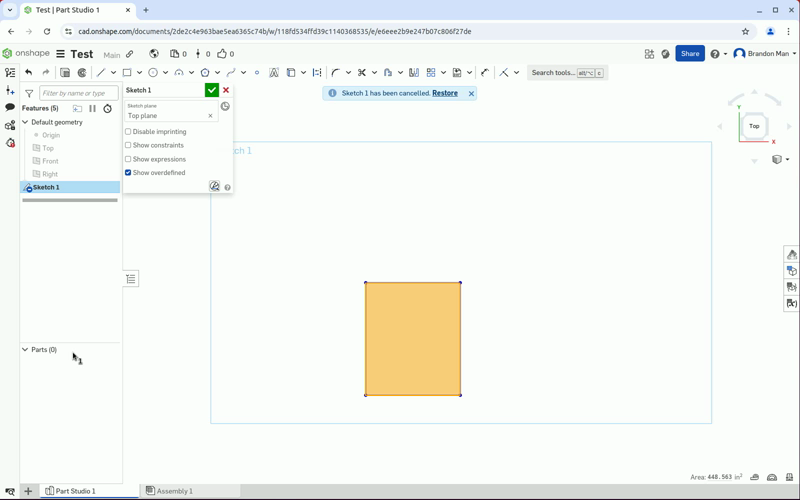
key(shift+e)
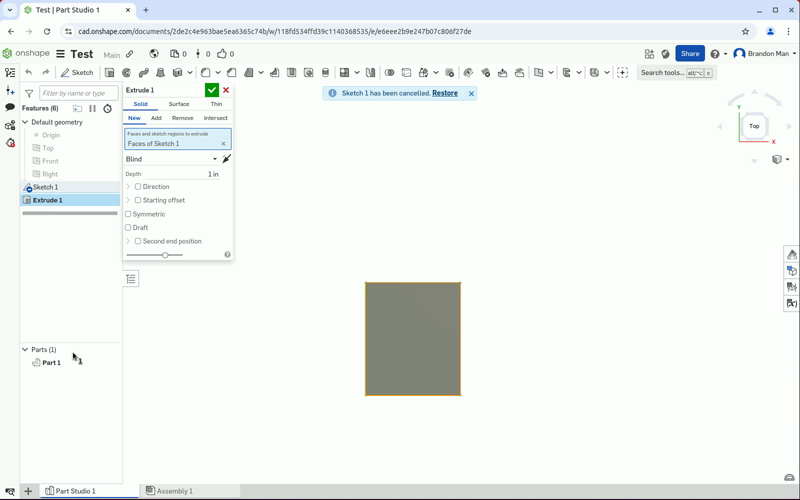
mouse_move(143, 106)
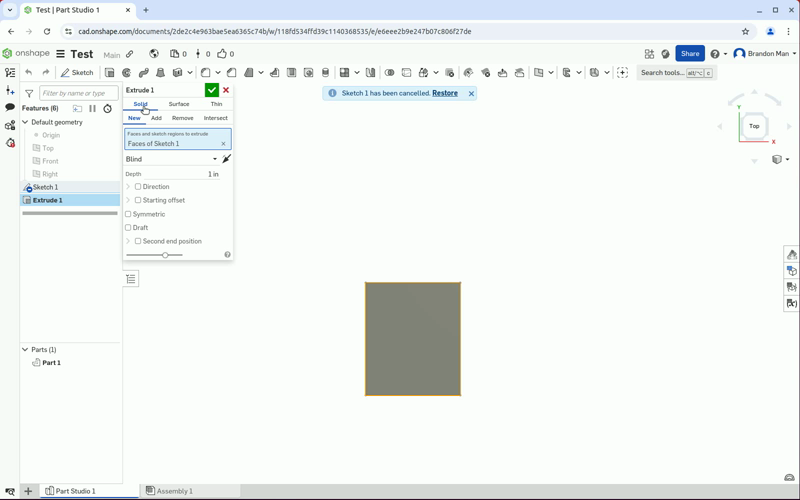
click(143, 106)
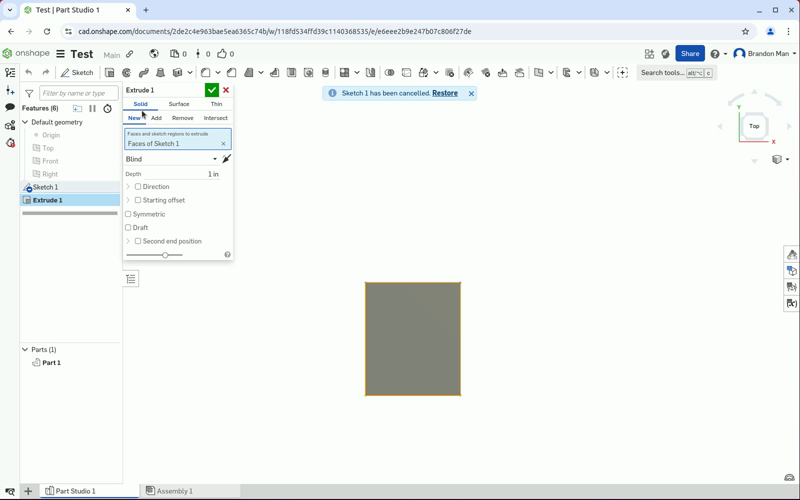
mouse_move(137, 120)
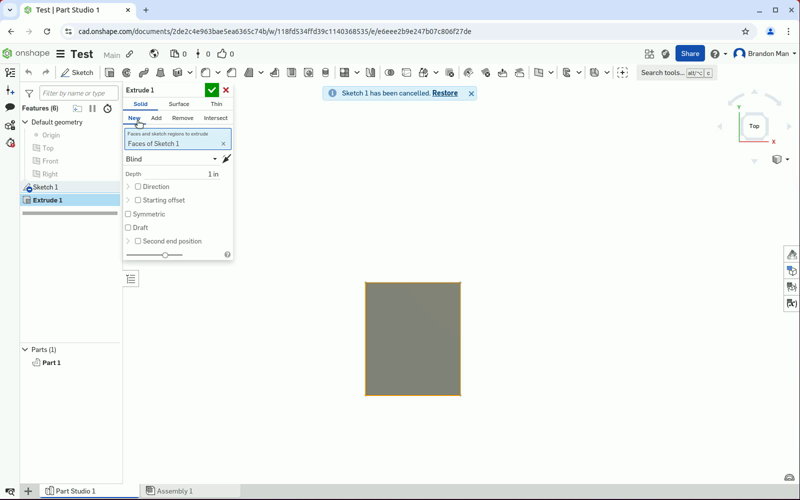
click(137, 120)
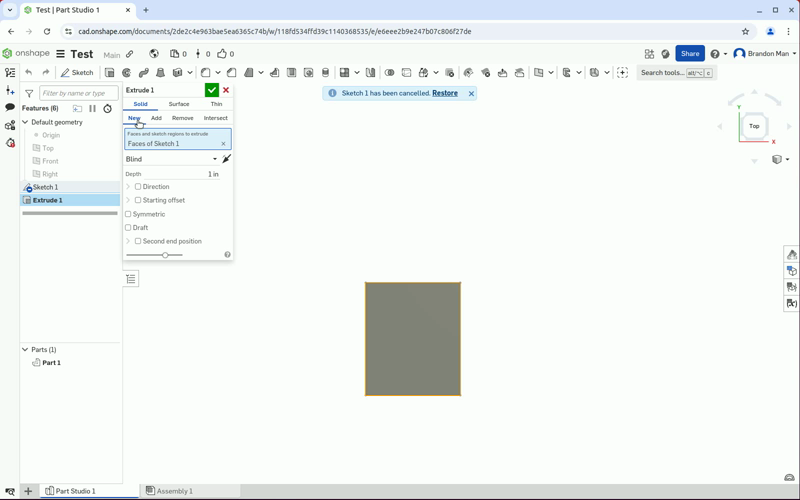
key(tab, 4)
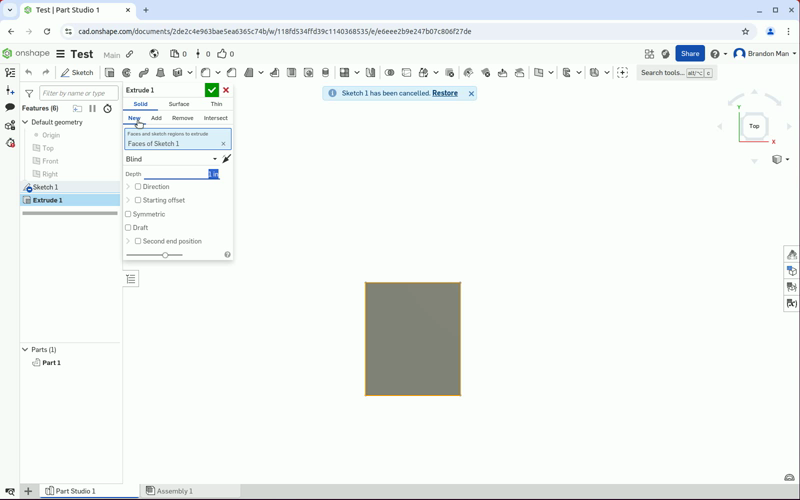
text(-0.481)
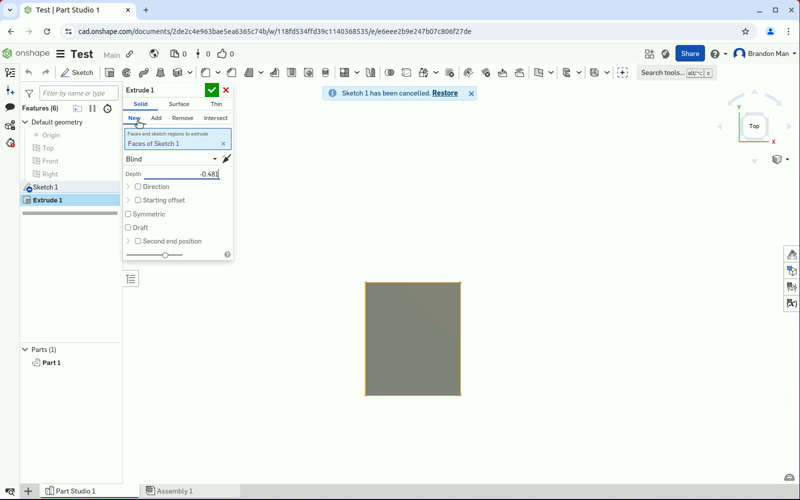
key(enter)
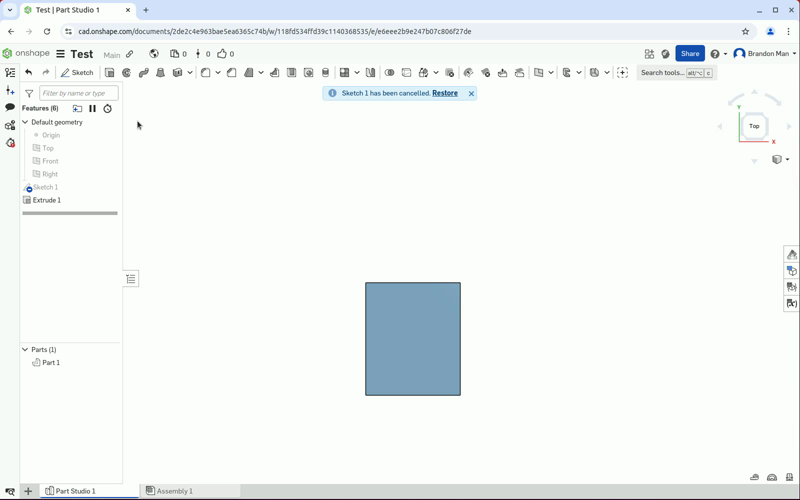
key(shift+h)
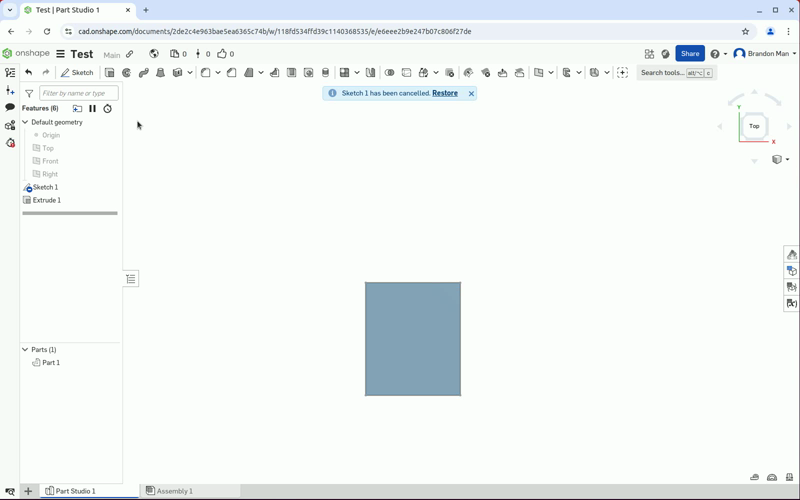
key(shift+h)
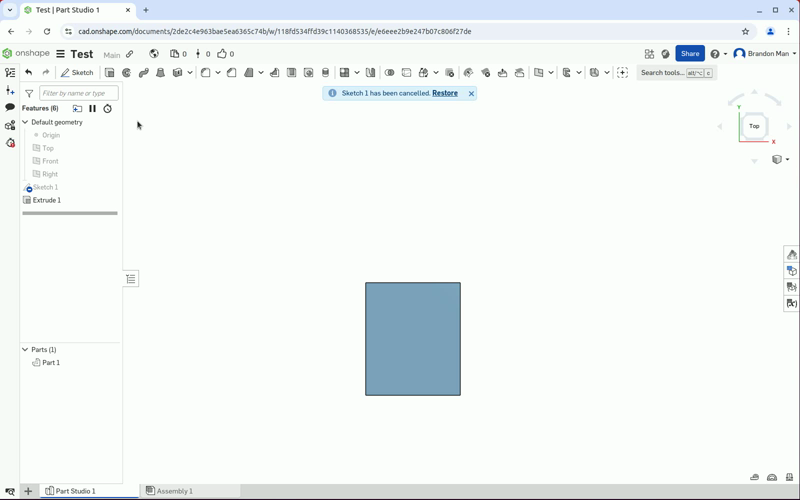
mouse_move(73, 189)
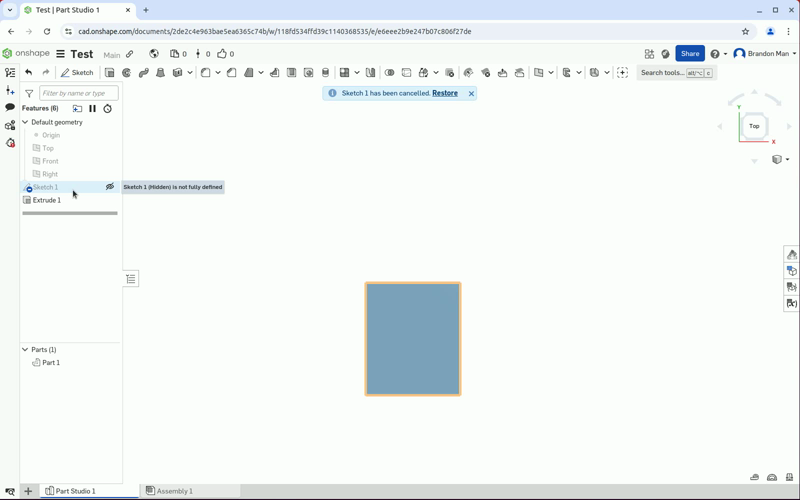
click(73, 189)
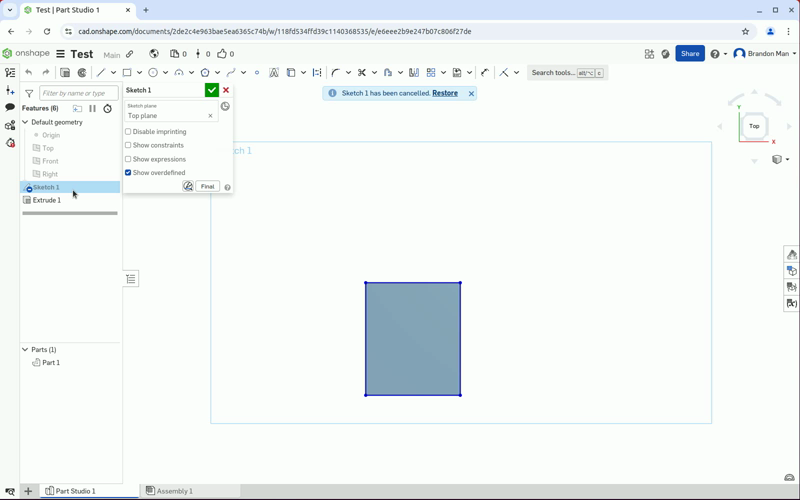
mouse_move(229, 92)
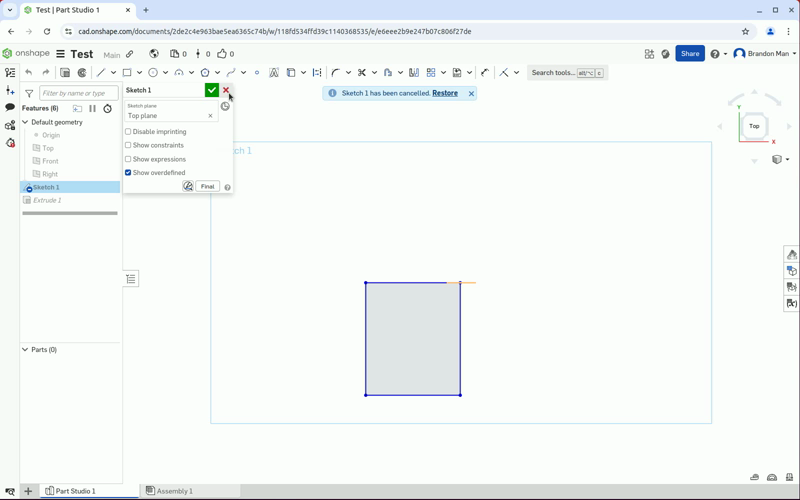
click(229, 92)
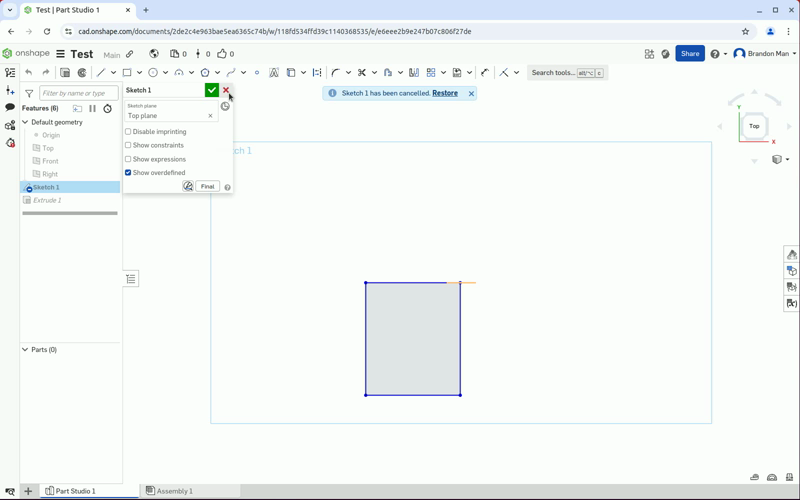
key(shift+s)
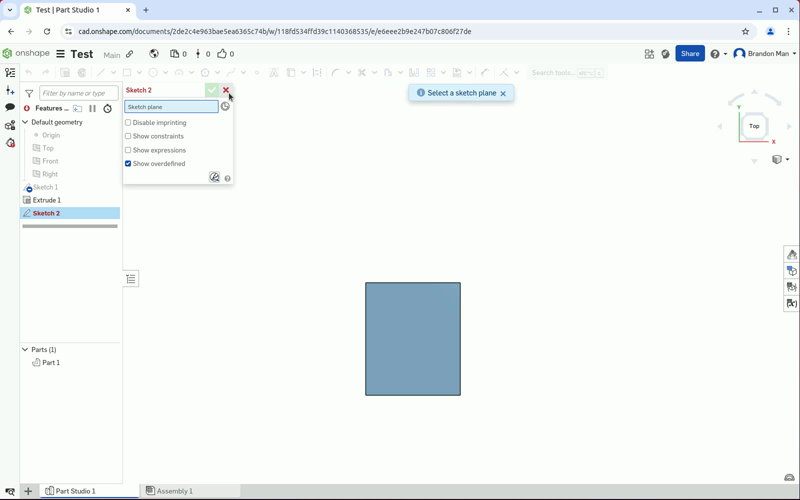
mouse_move(73, 150)
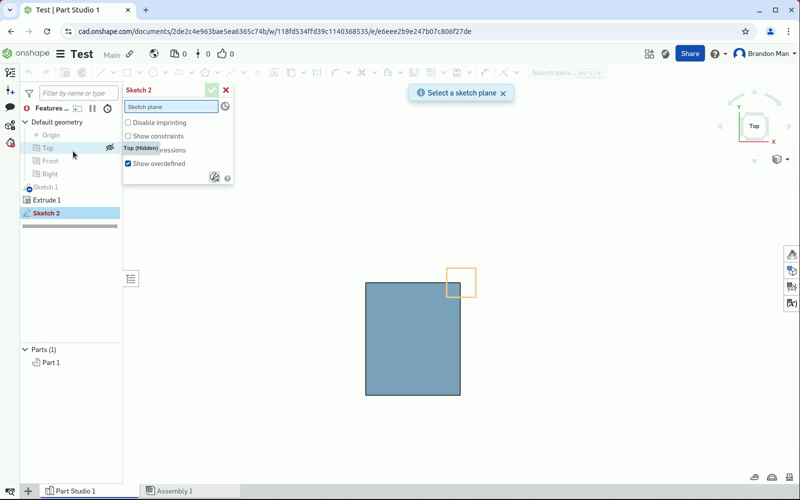
click(73, 150)
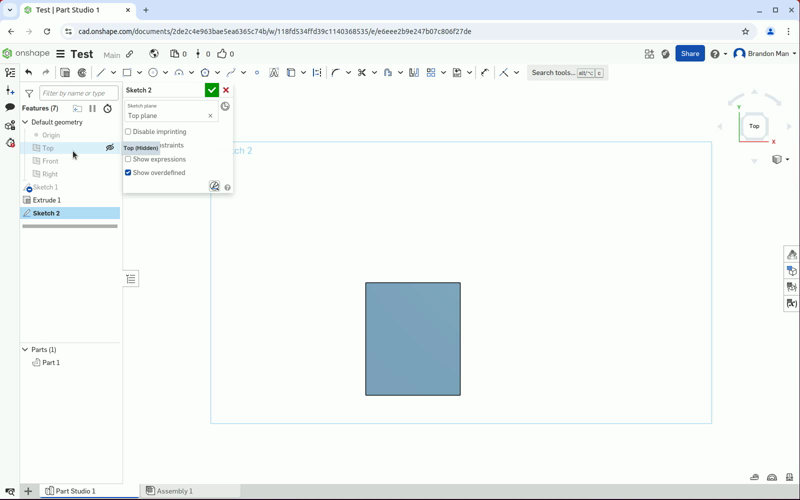
mouse_move(73, 352)
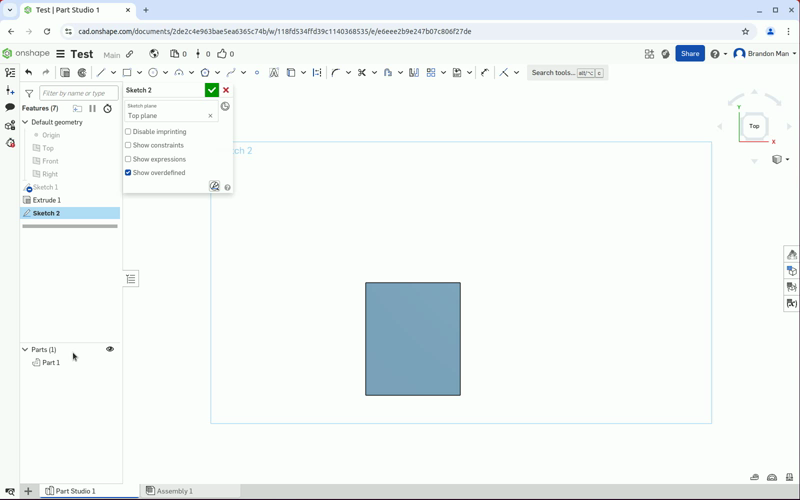
key(y)
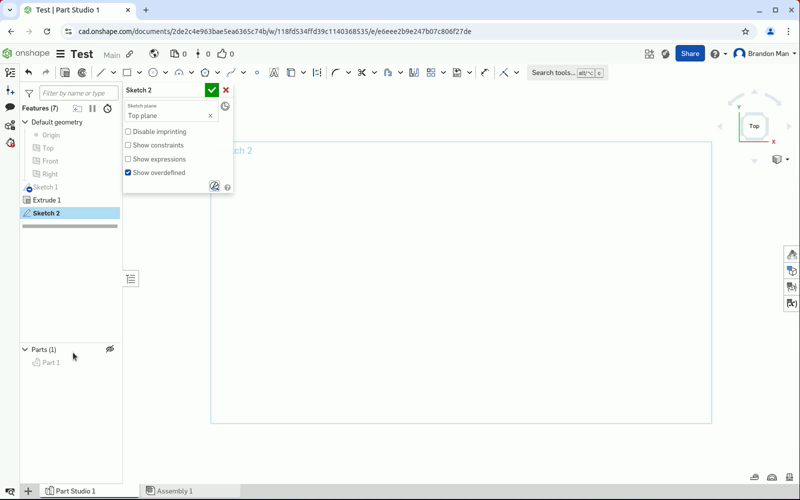
key(l)
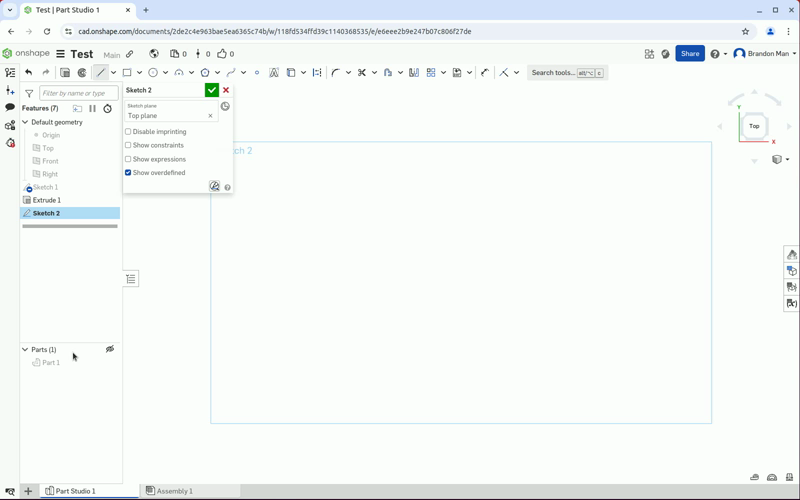
key_down(shift)
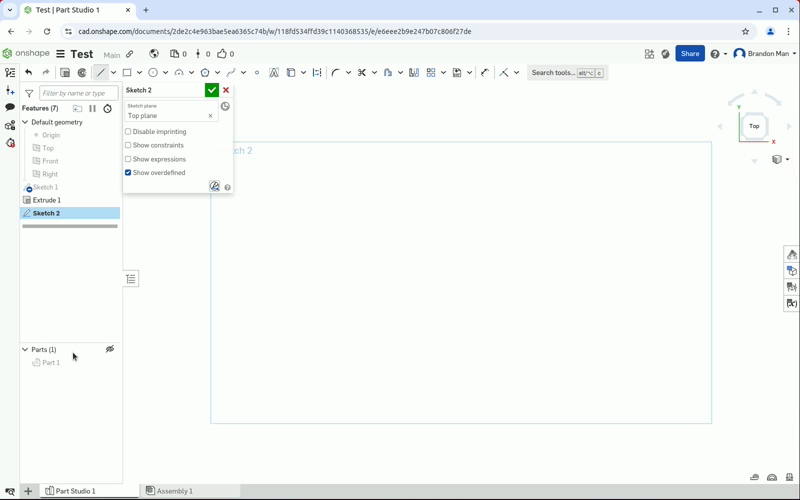
mouse_move(365, 395)
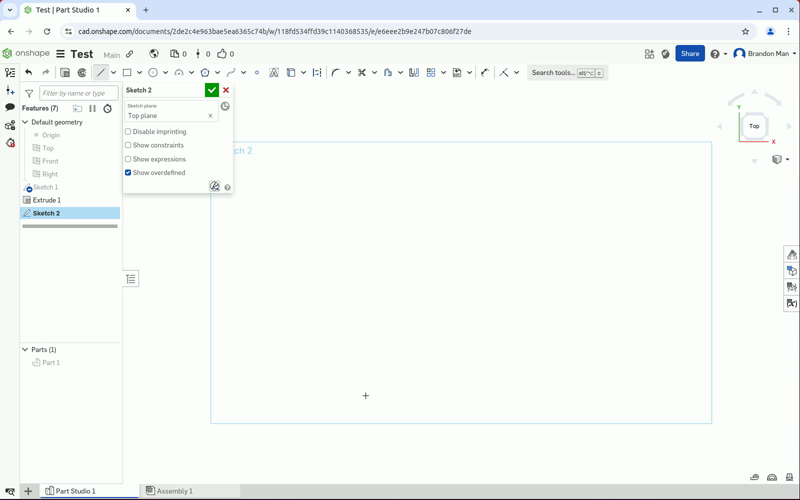
click(365, 395)
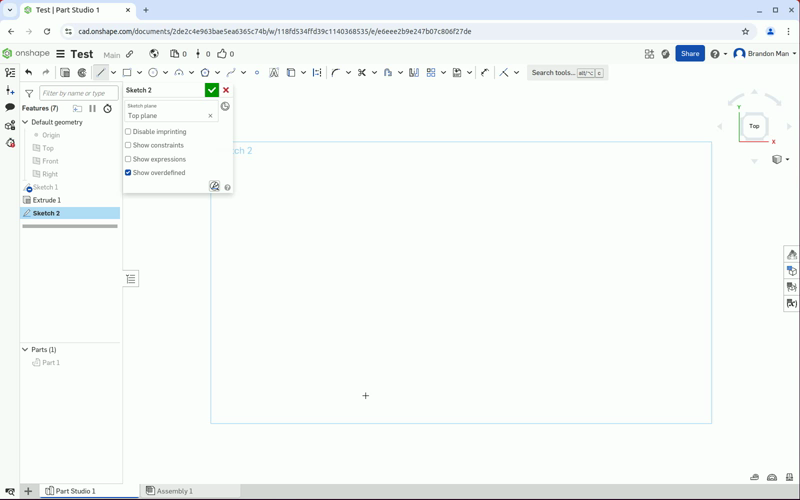
key_up(shift)
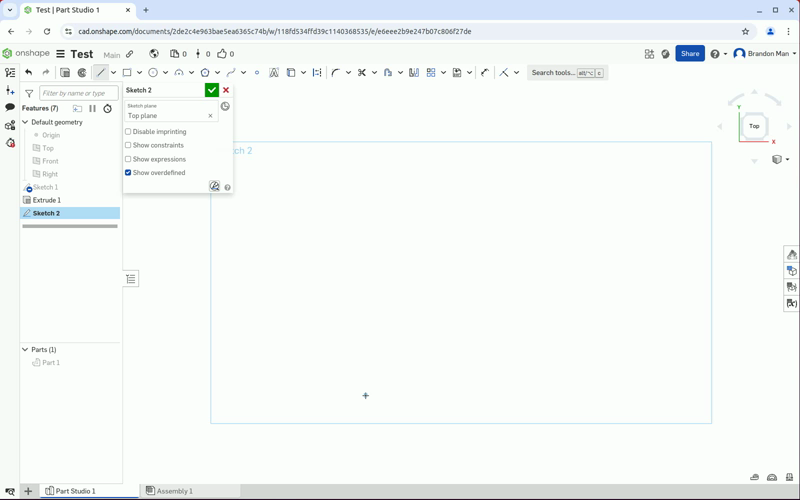
key_down(shift)
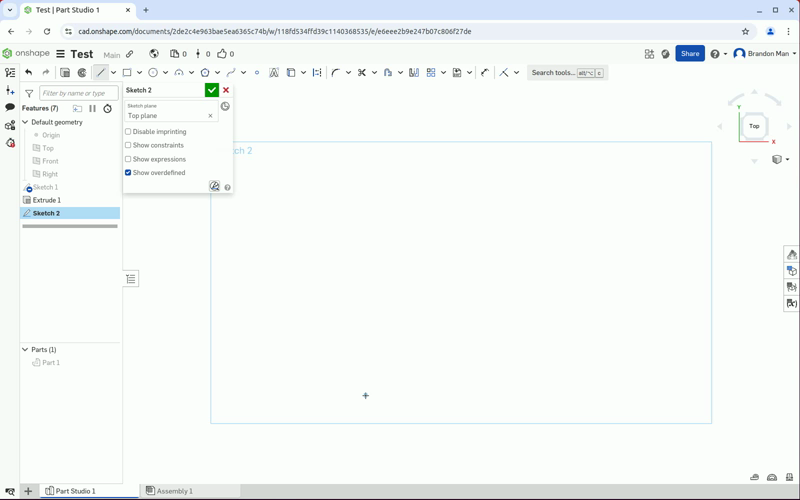
mouse_move(460, 395)
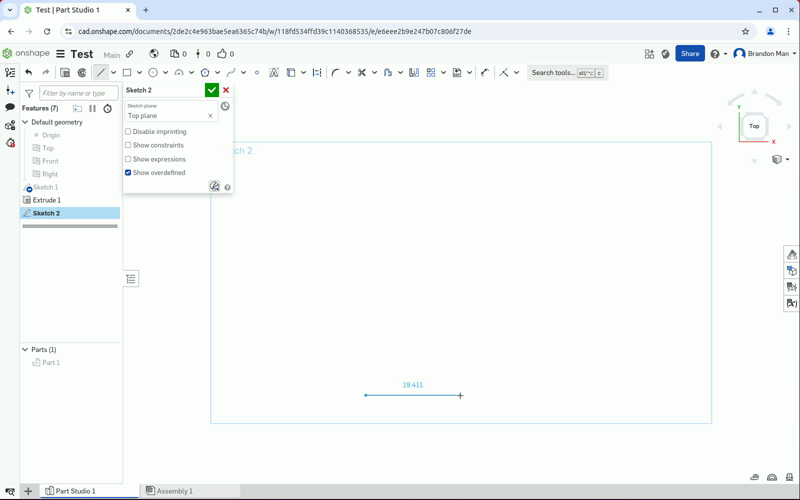
click(460, 395)
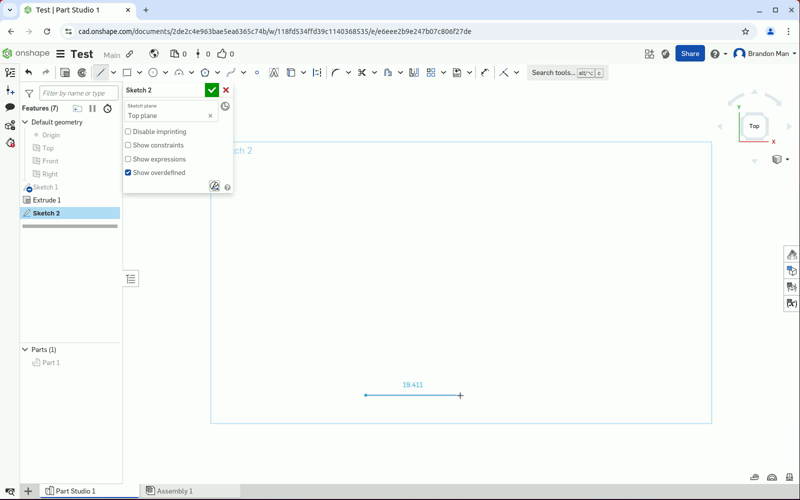
key_up(shift)
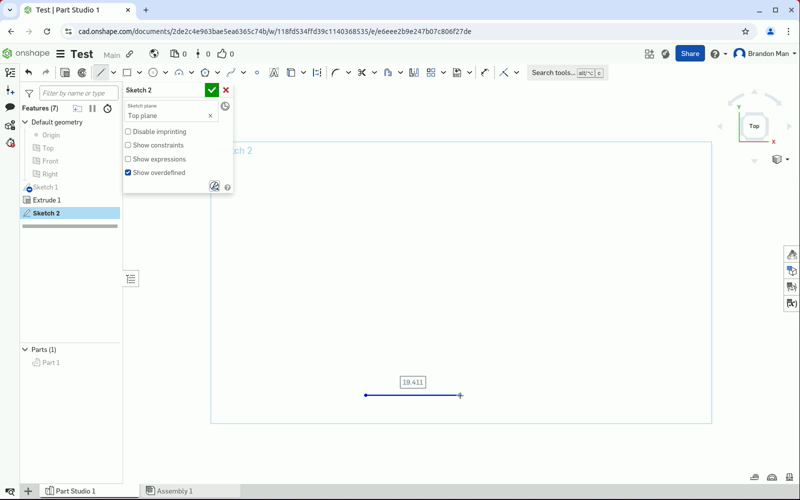
key_down(shift)
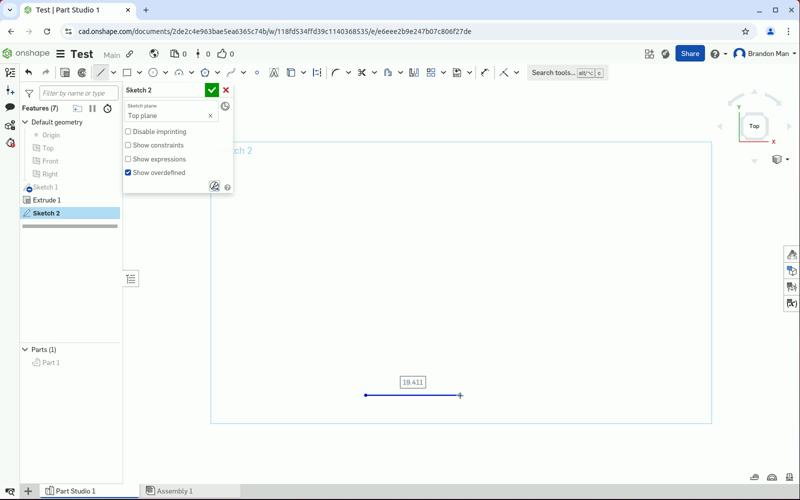
mouse_move(460, 282)
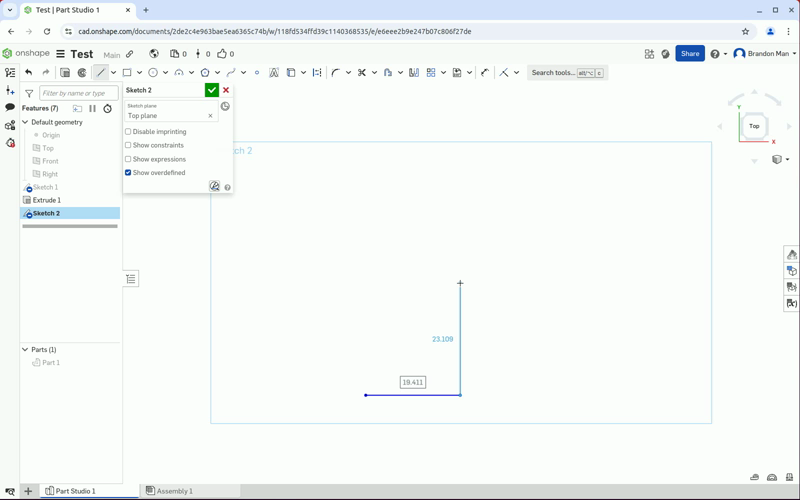
click(460, 282)
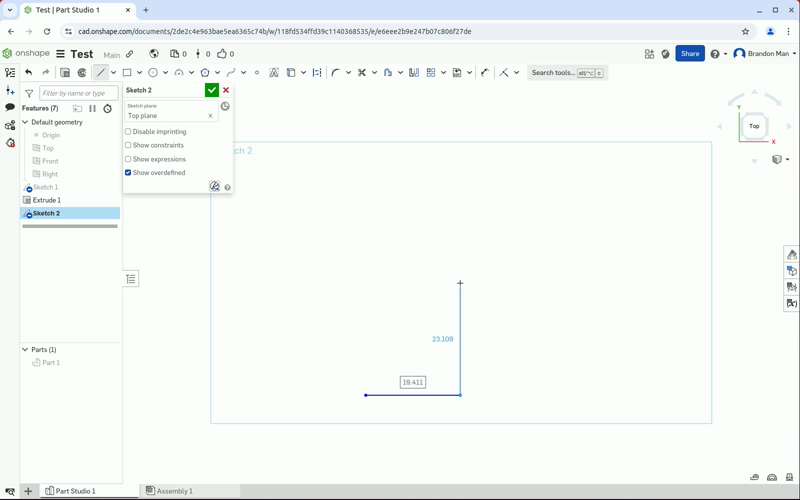
key_up(shift)
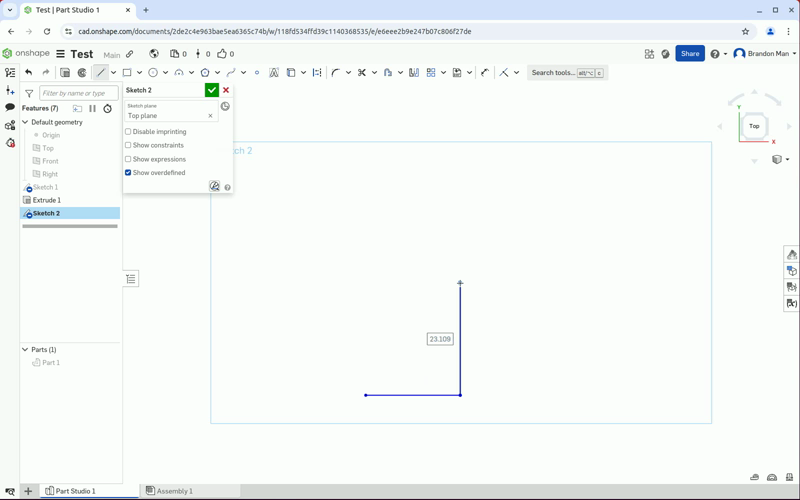
key_down(shift)
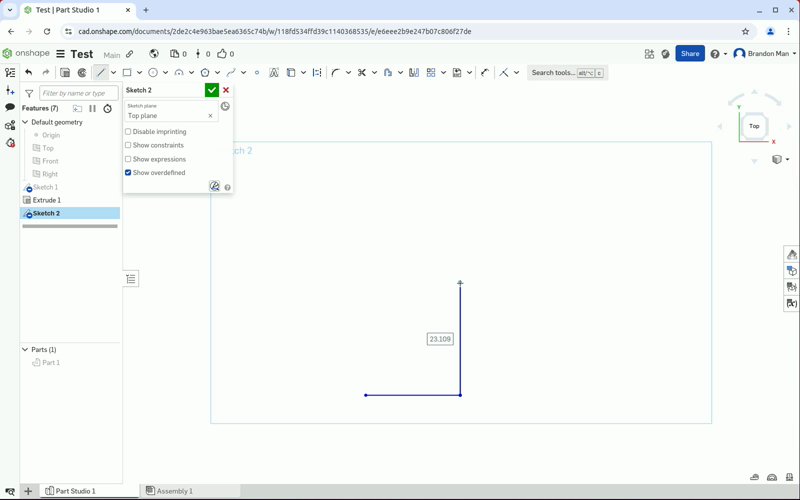
mouse_move(365, 282)
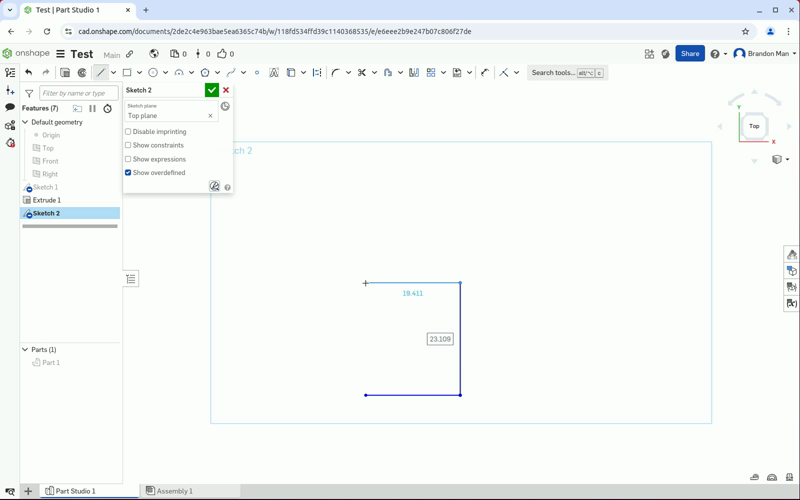
click(365, 282)
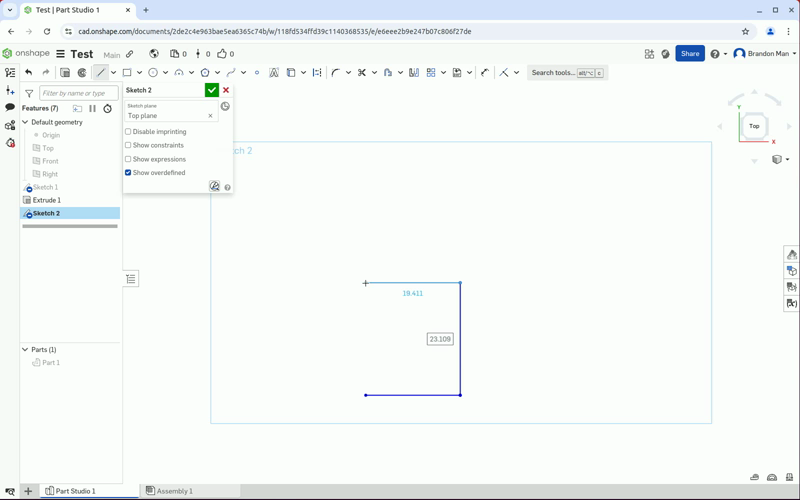
key_up(shift)
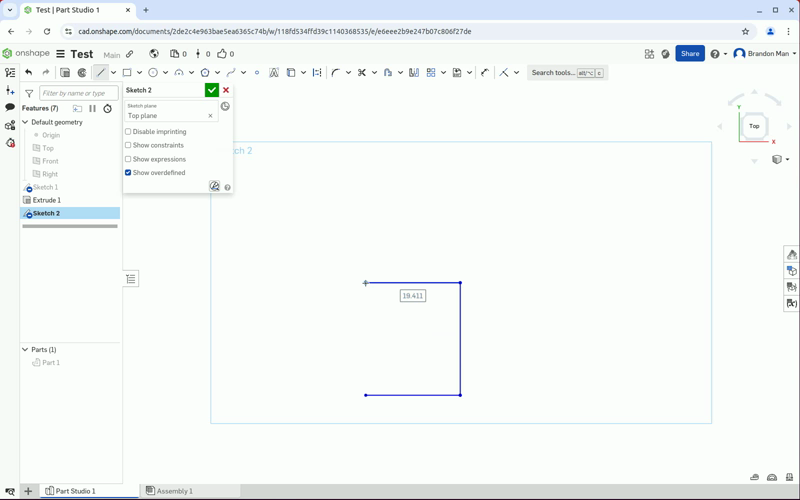
key_down(shift)
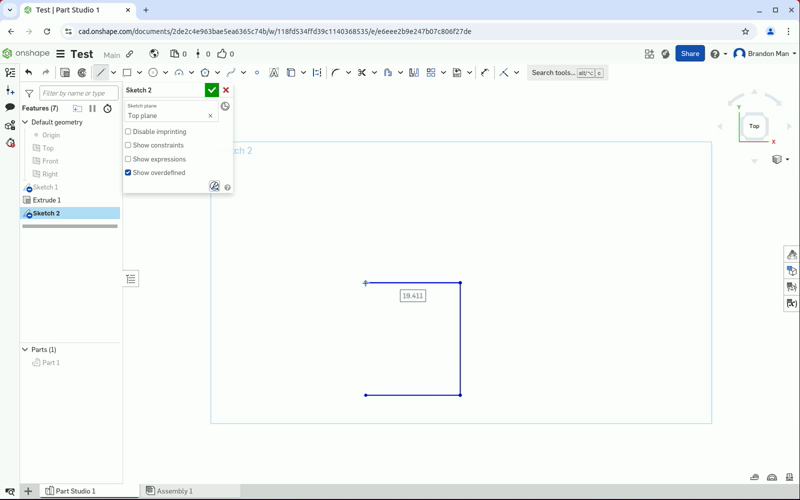
mouse_move(365, 395)
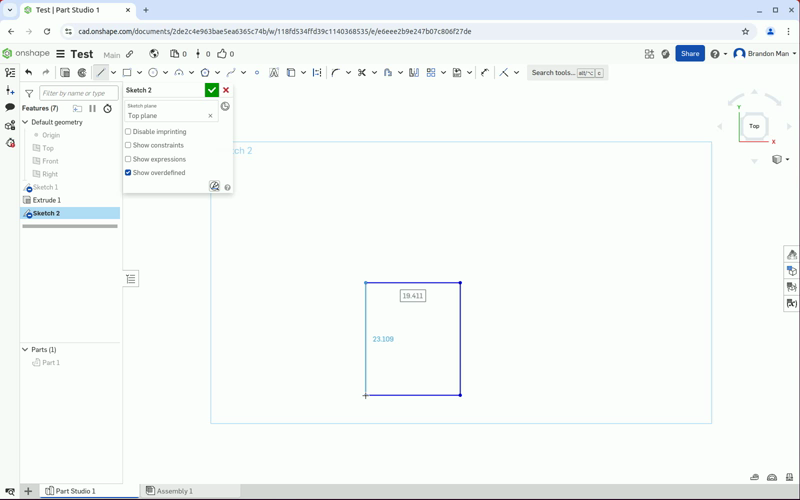
key_up(shift)
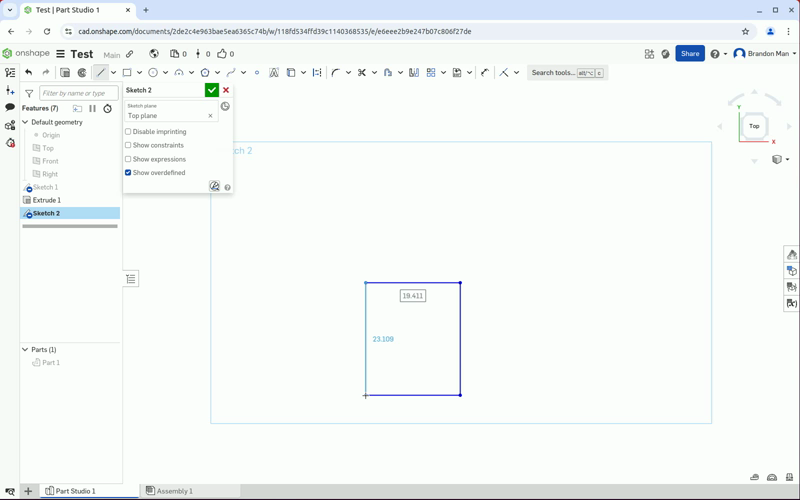
click(365, 395)
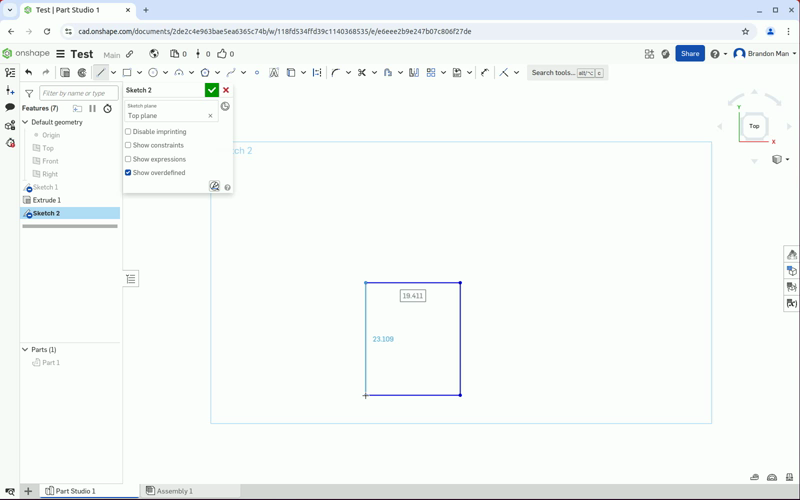
key(esc)
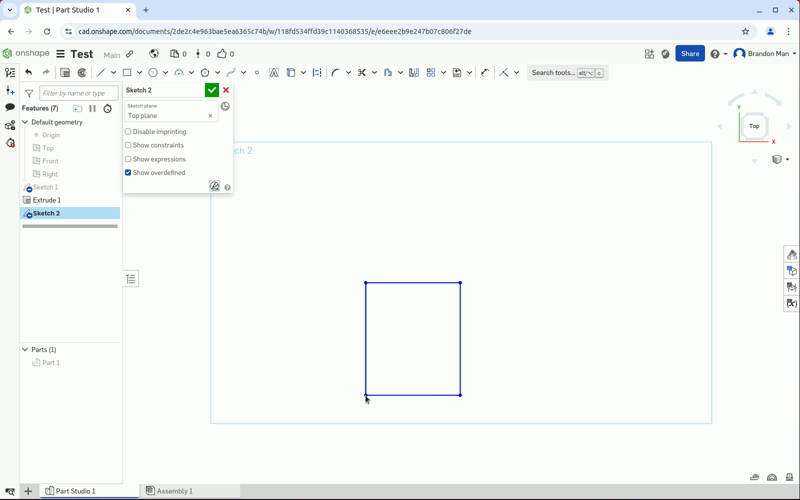
key(l)
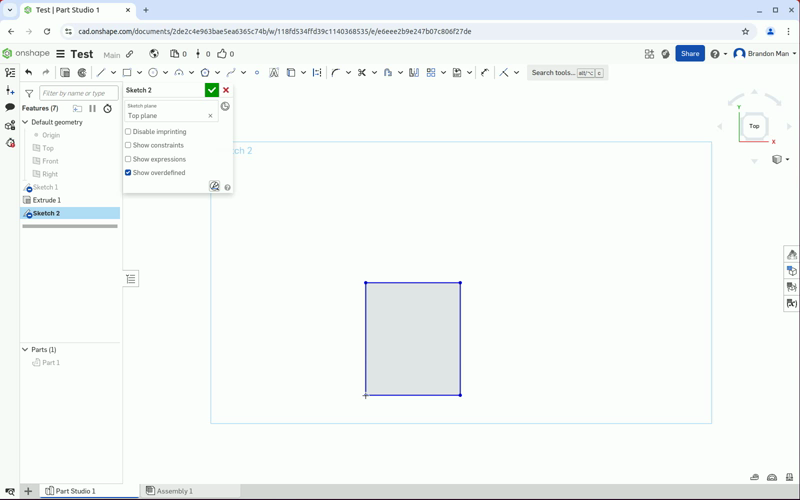
key_down(shift)
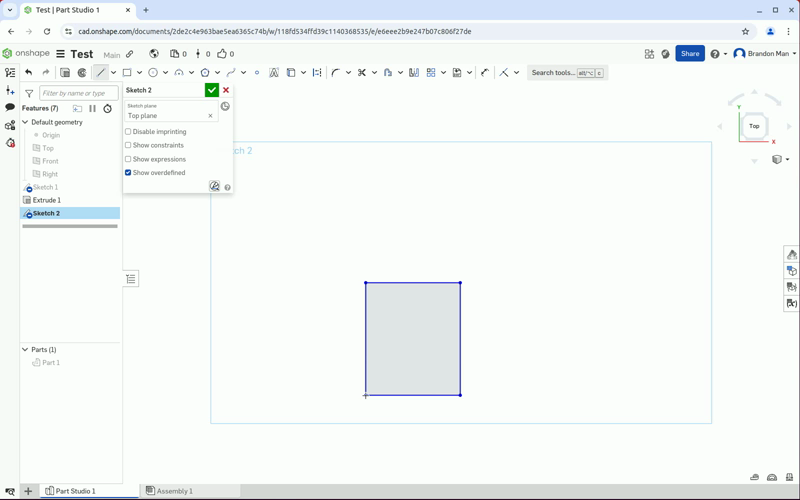
mouse_move(371, 391)
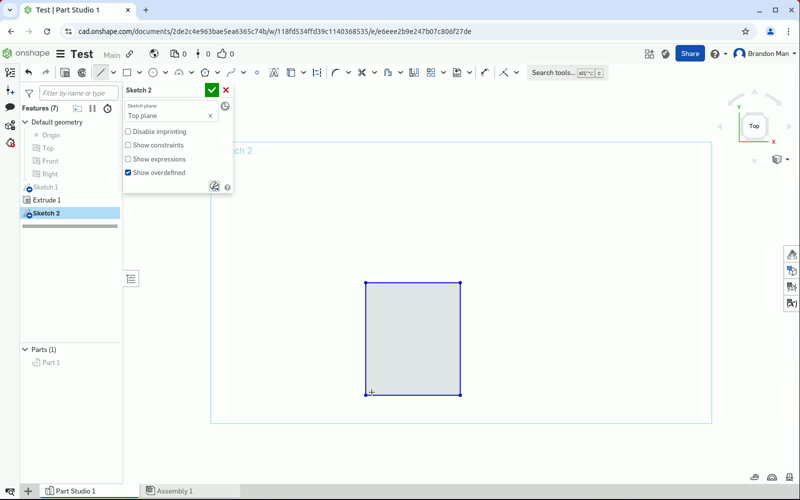
click(371, 391)
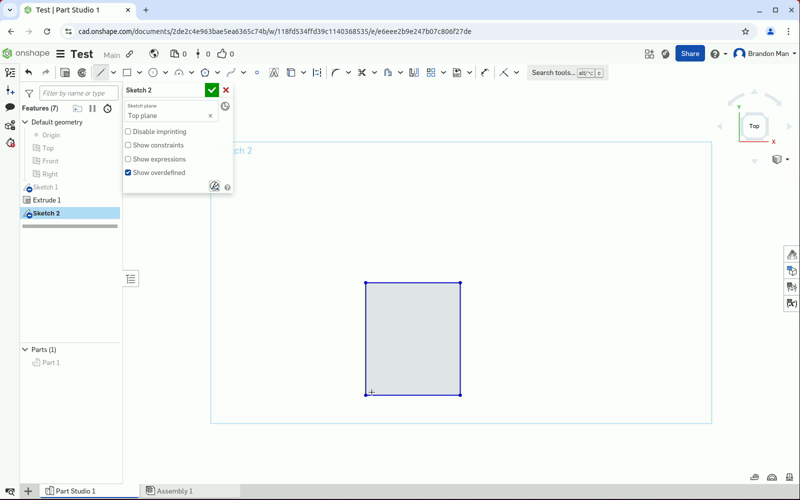
key_up(shift)
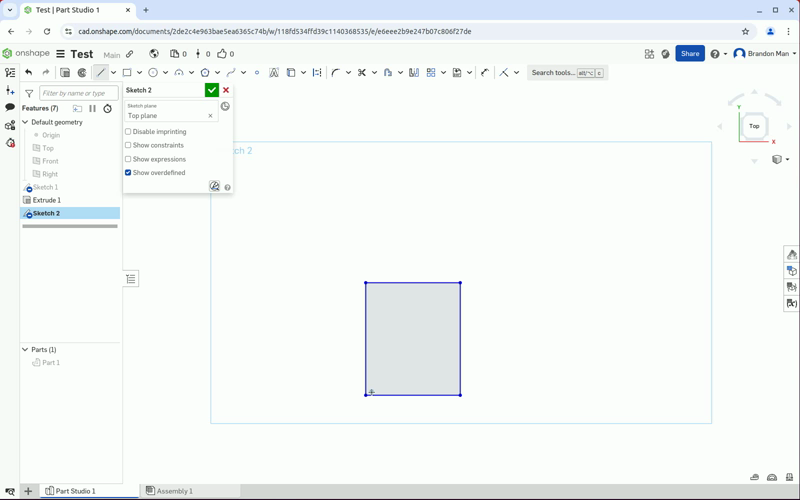
key_down(shift)
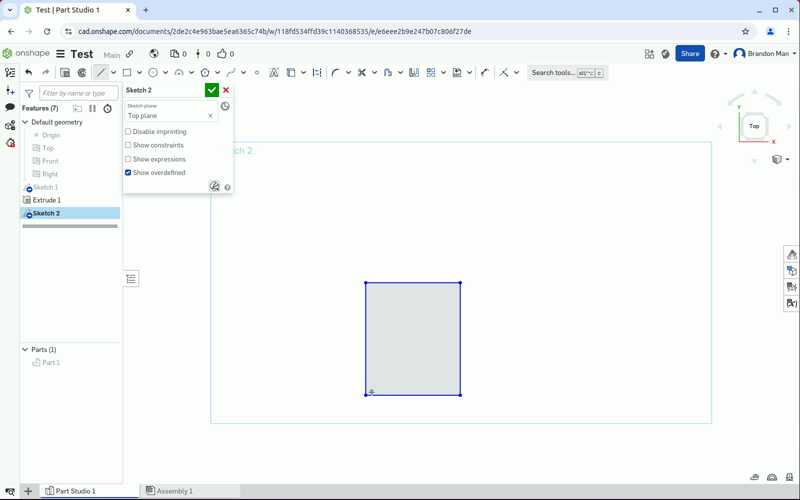
mouse_move(452, 391)
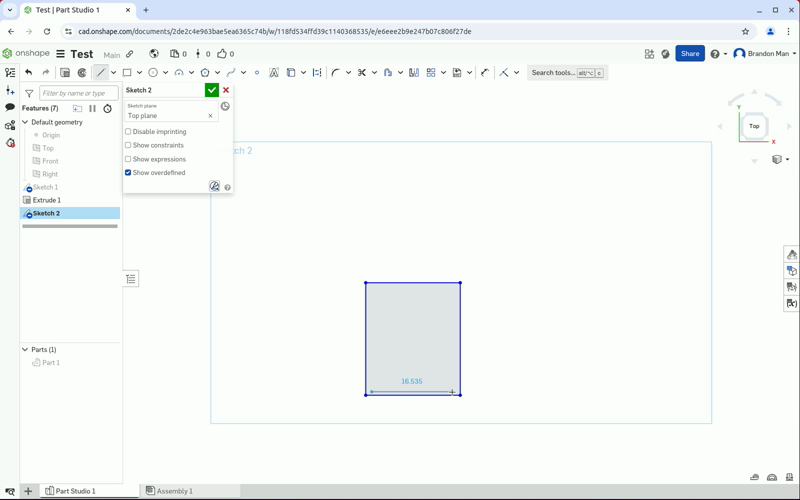
click(452, 391)
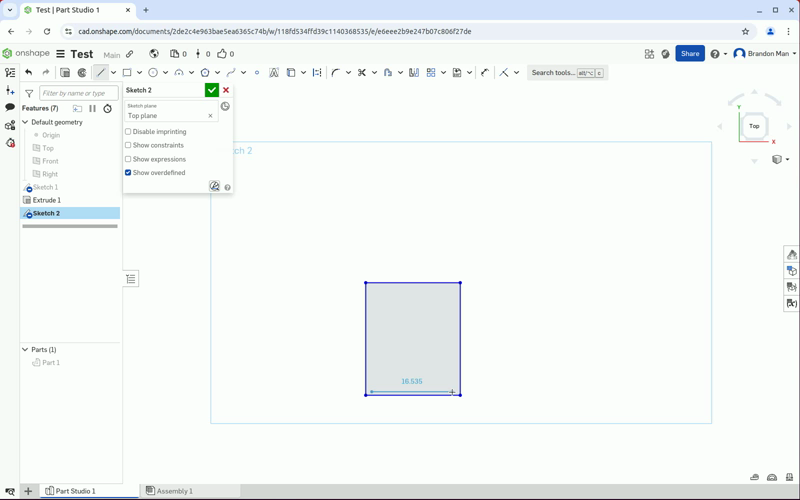
key_up(shift)
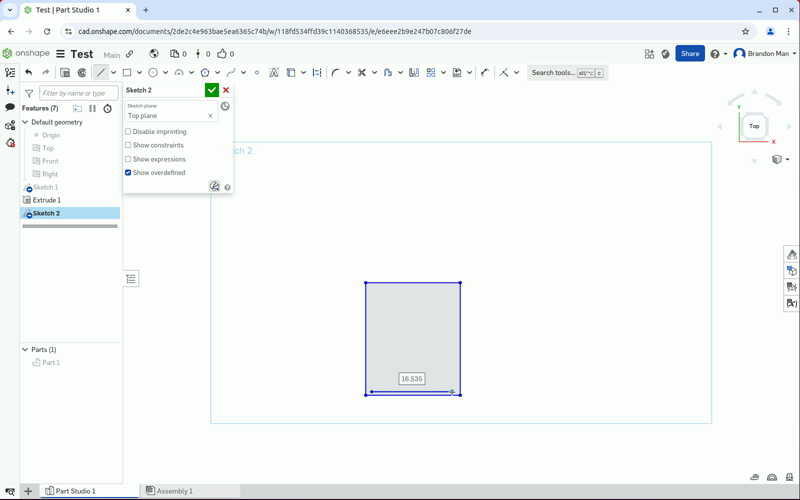
key_down(shift)
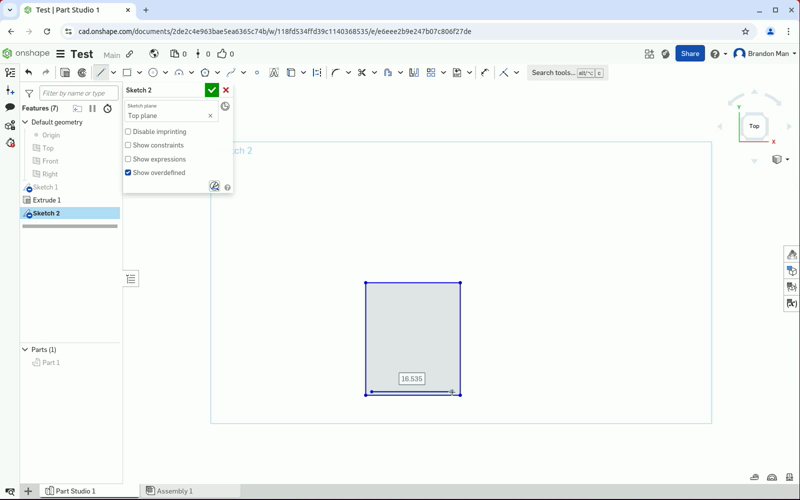
mouse_move(482, 391)
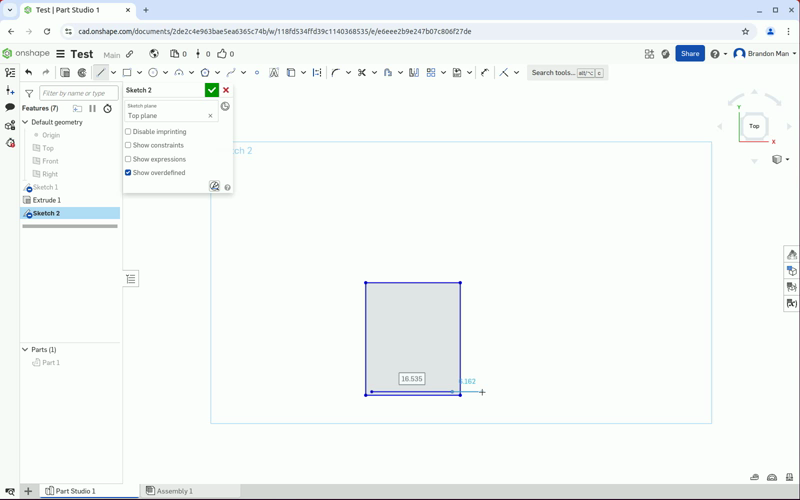
mouse_move(452, 349)
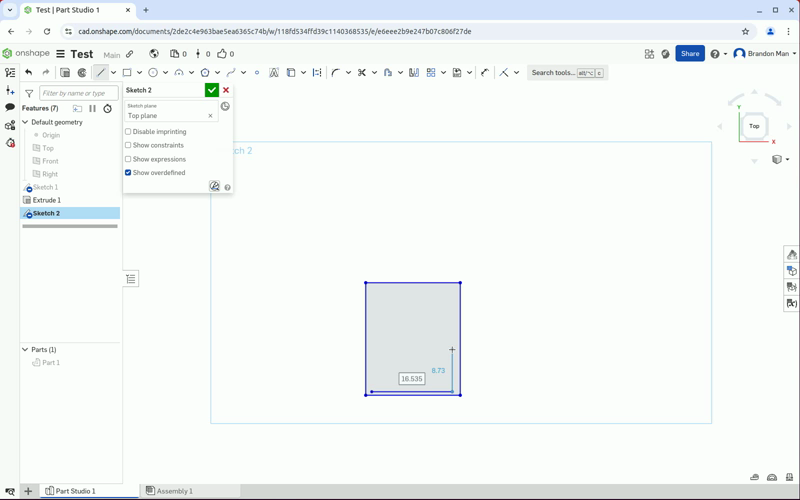
click(452, 349)
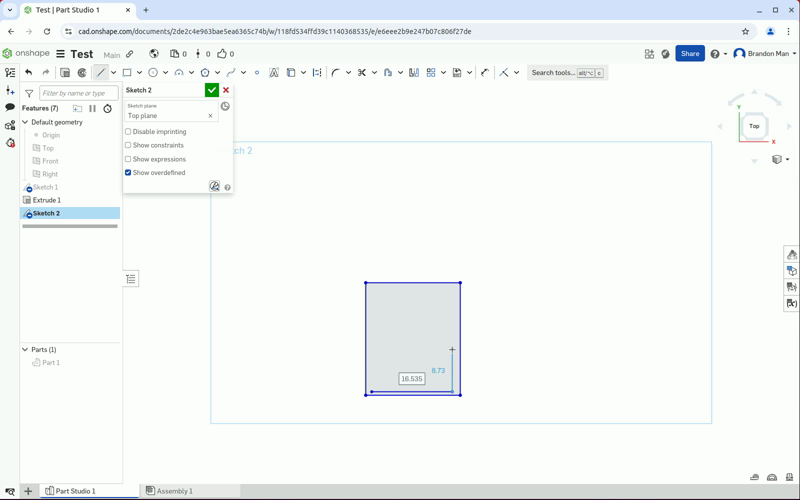
key_up(shift)
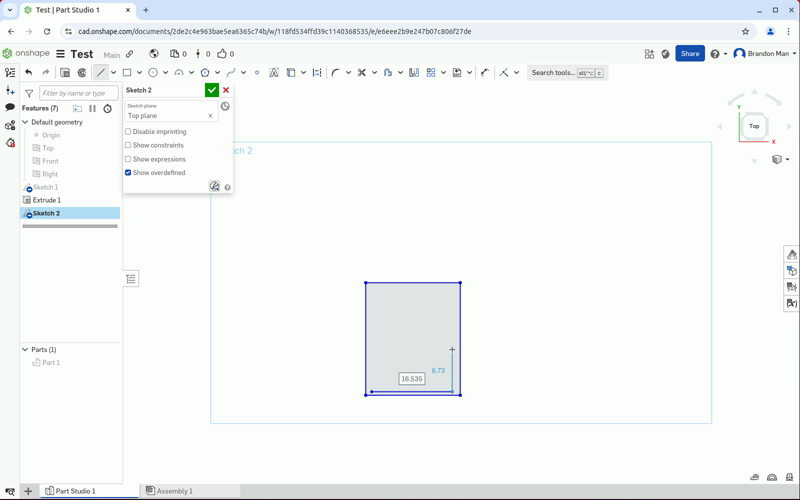
key_down(shift)
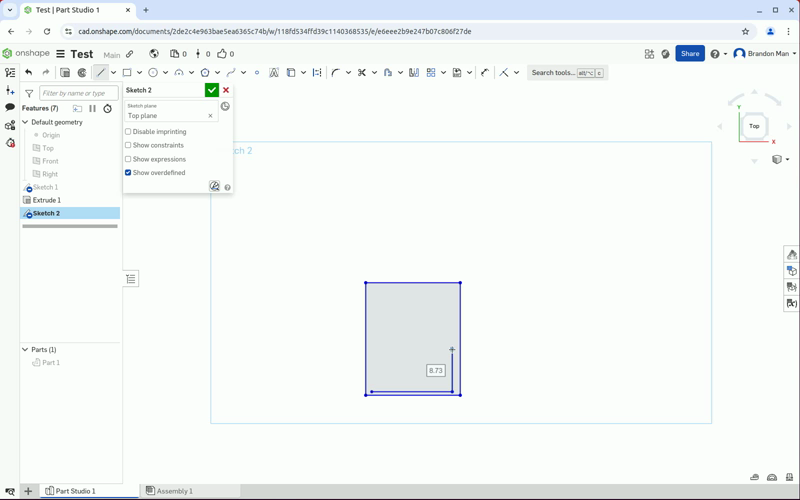
mouse_move(371, 349)
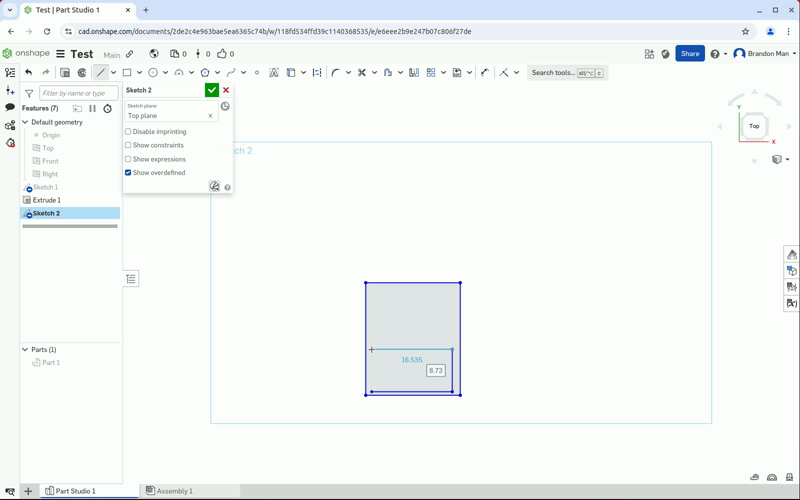
click(371, 349)
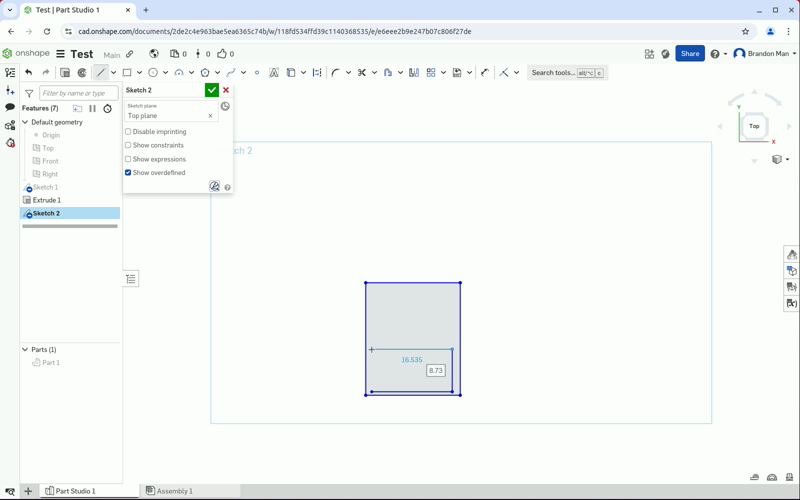
key_up(shift)
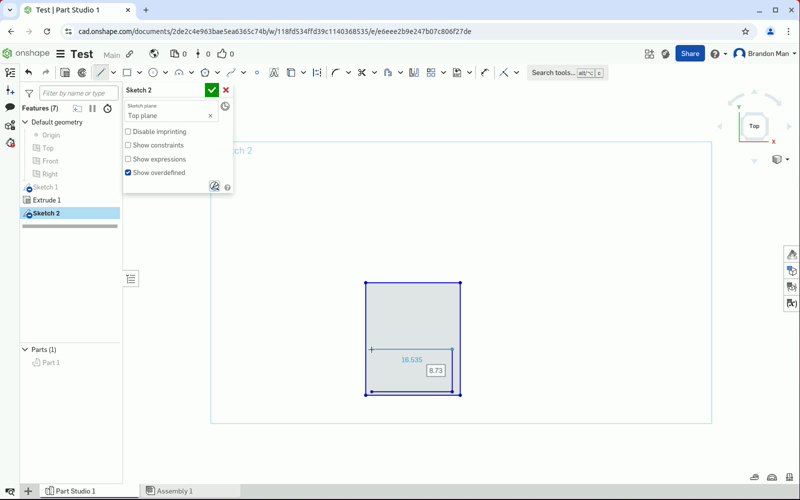
mouse_move(401, 349)
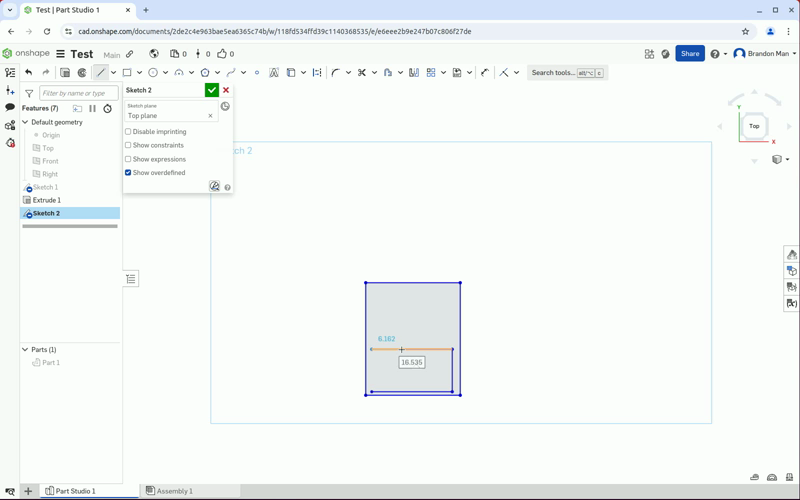
key_down(shift)
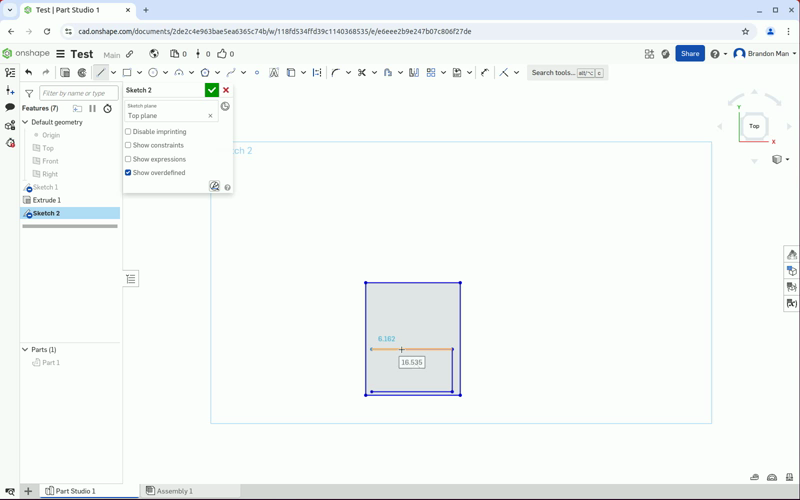
mouse_move(371, 391)
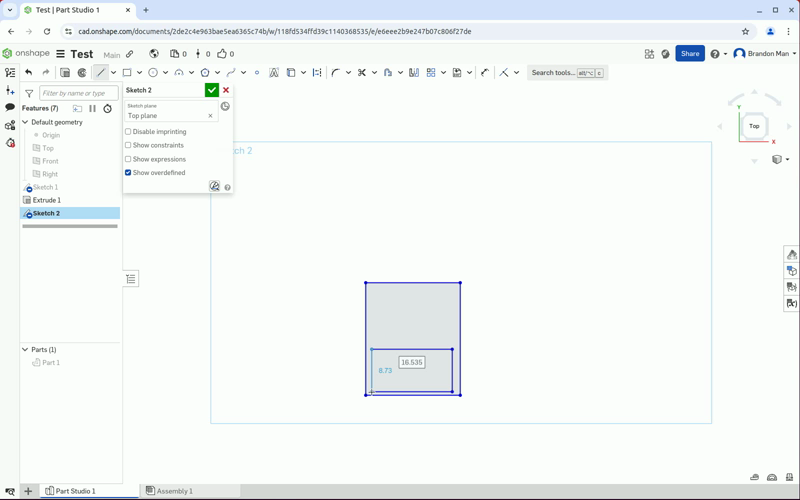
key_up(shift)
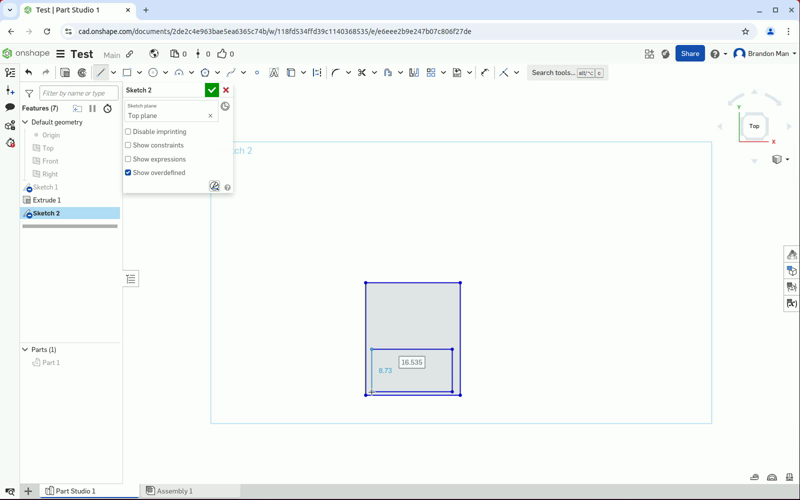
click(371, 391)
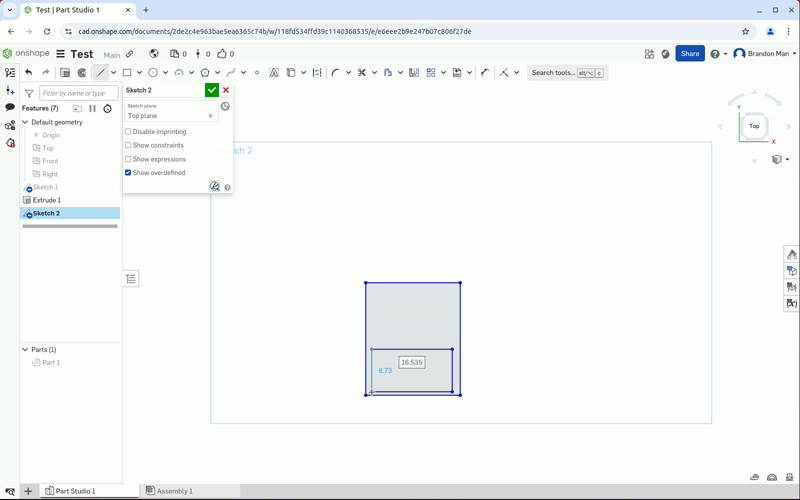
key(esc)
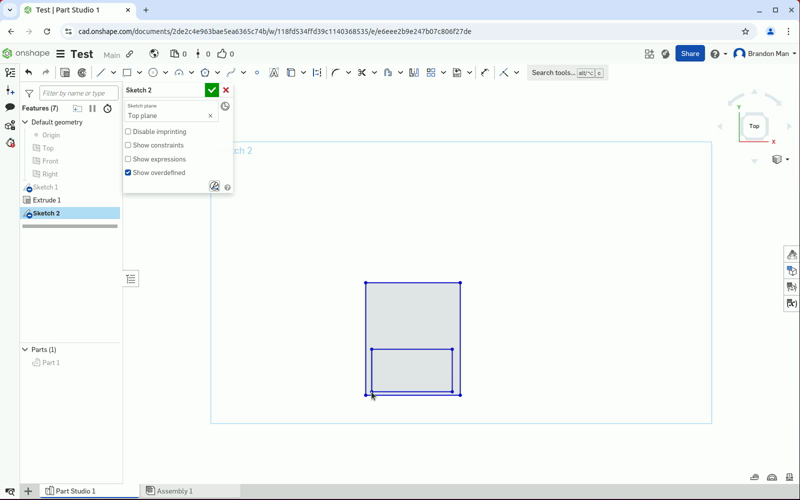
key(l)
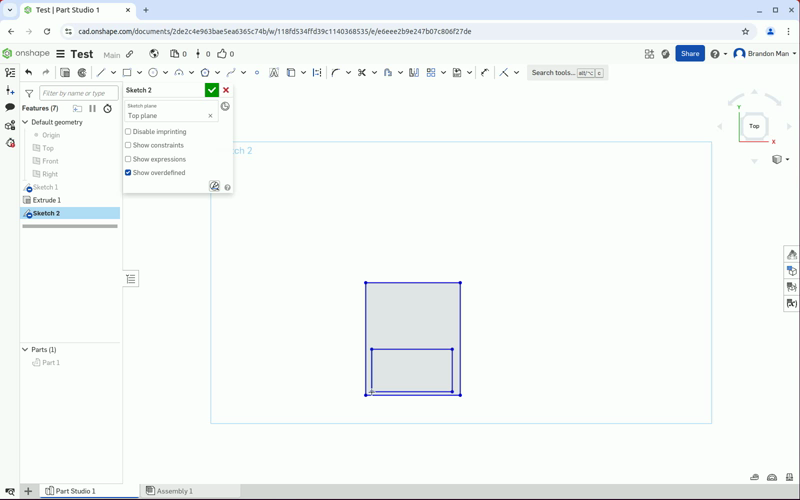
key_down(shift)
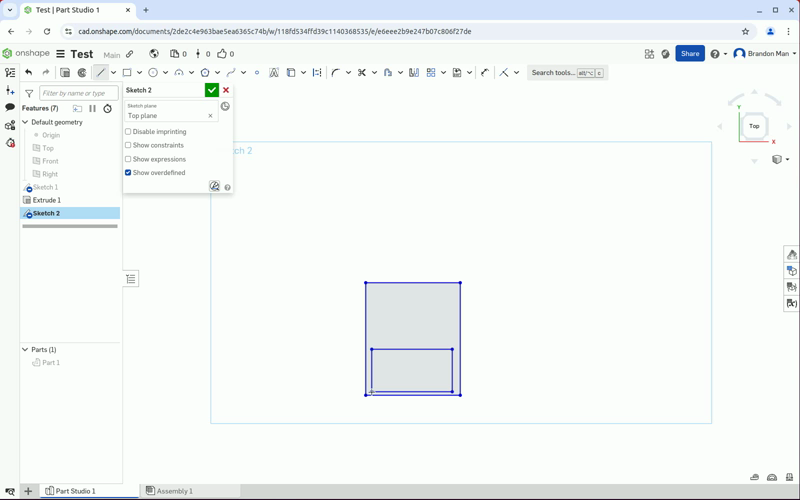
mouse_move(371, 346)
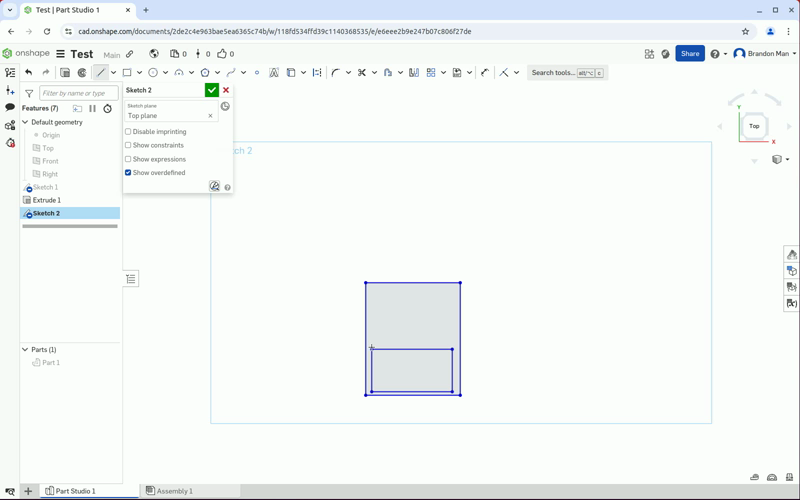
scroll(6)
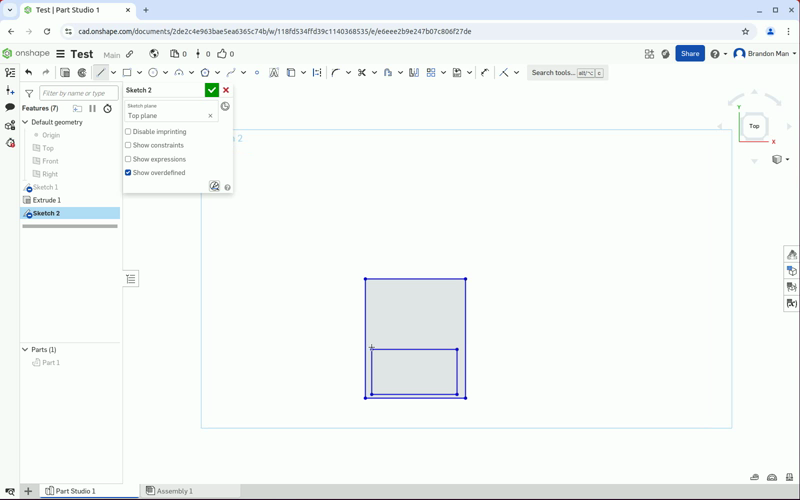
scroll(6)
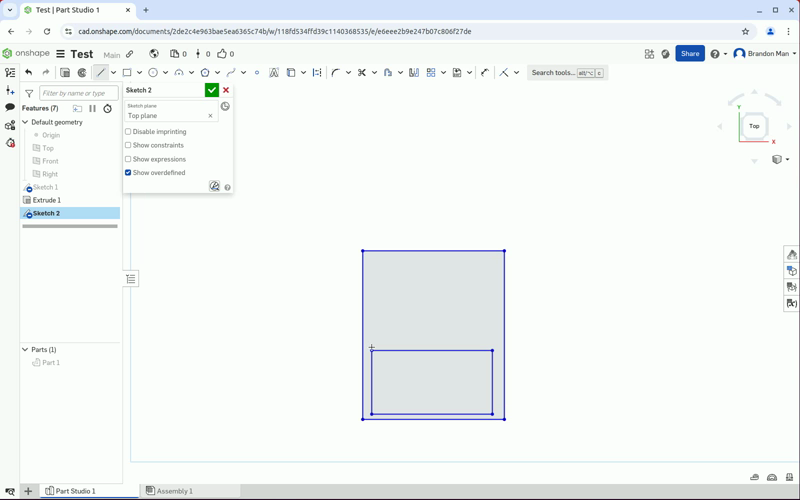
scroll(6)
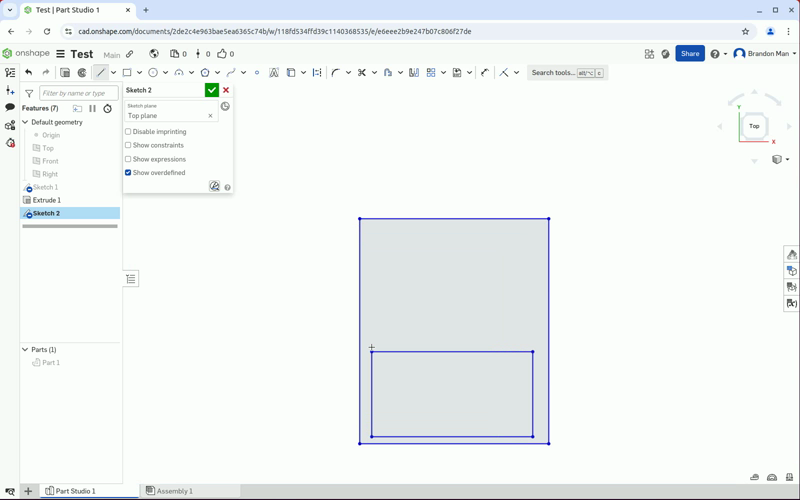
scroll(6)
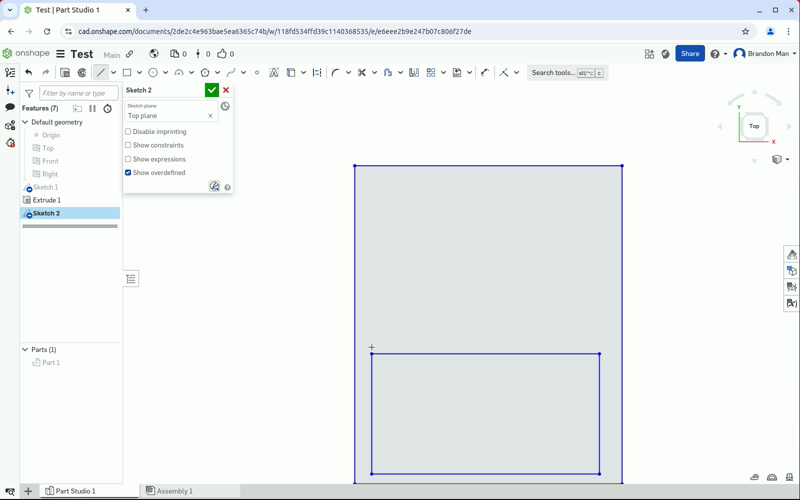
scroll(6)
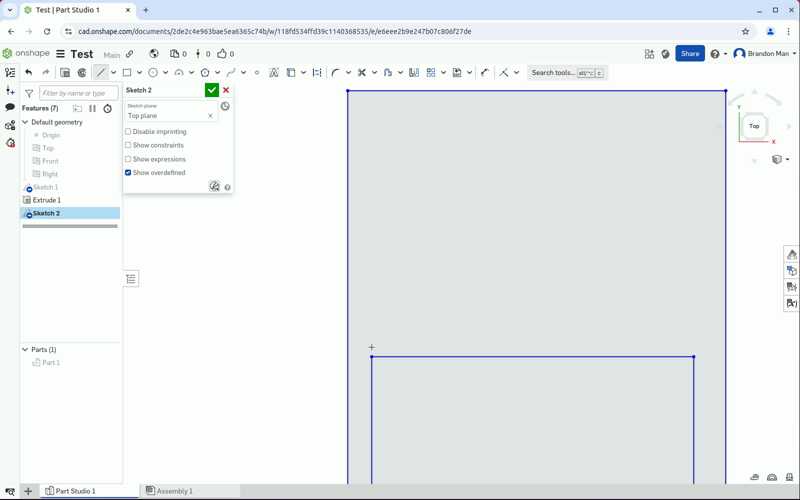
scroll(6)
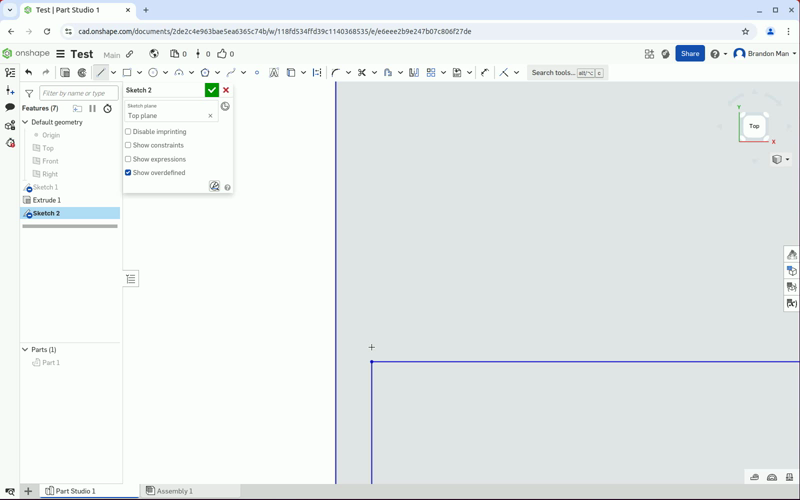
scroll(6)
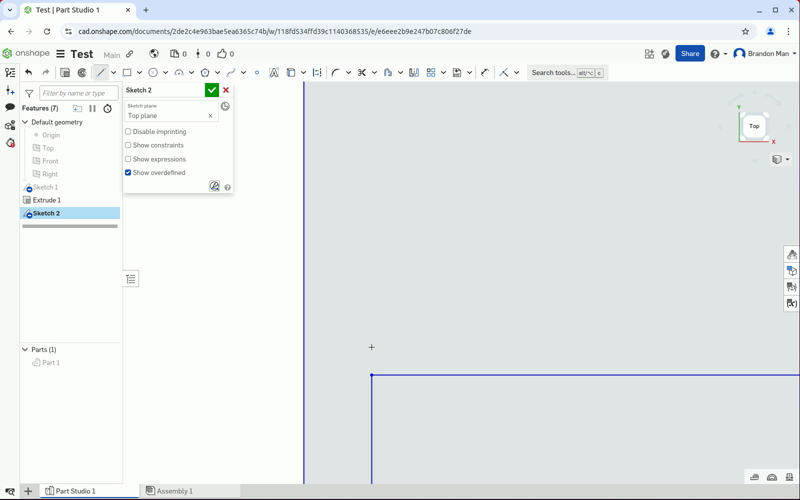
click(371, 346)
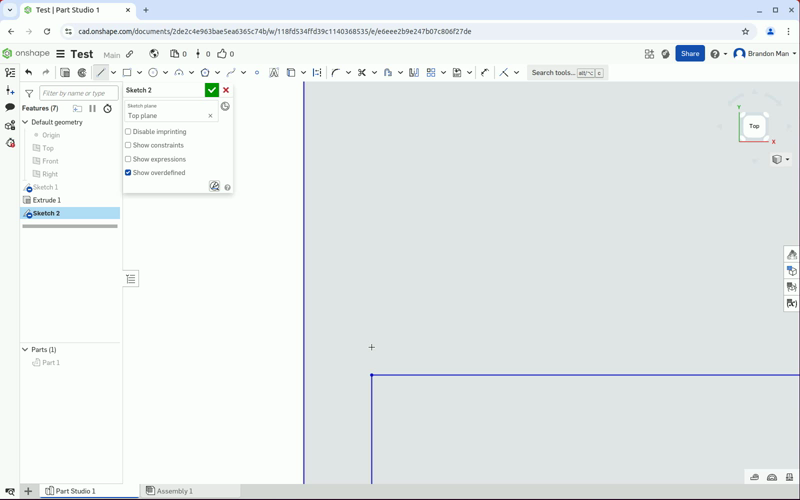
scroll(-6)
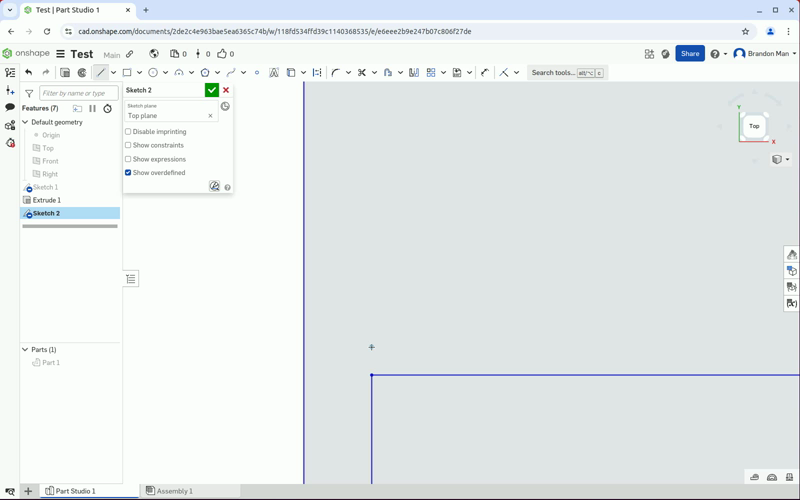
scroll(-6)
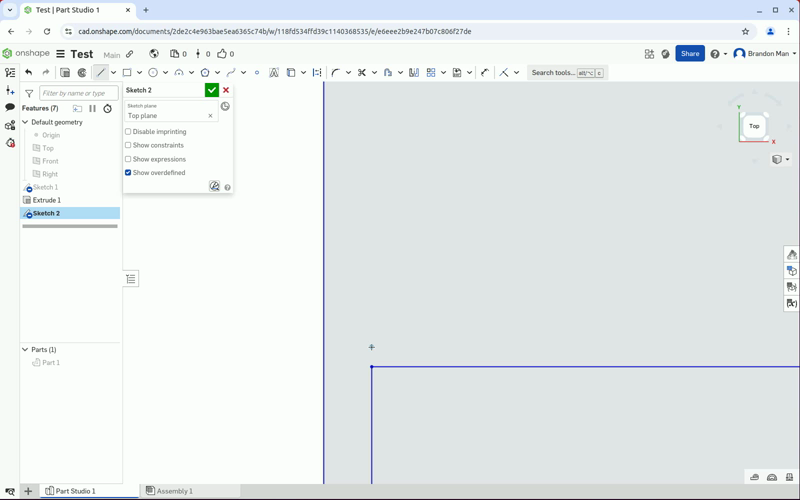
scroll(-6)
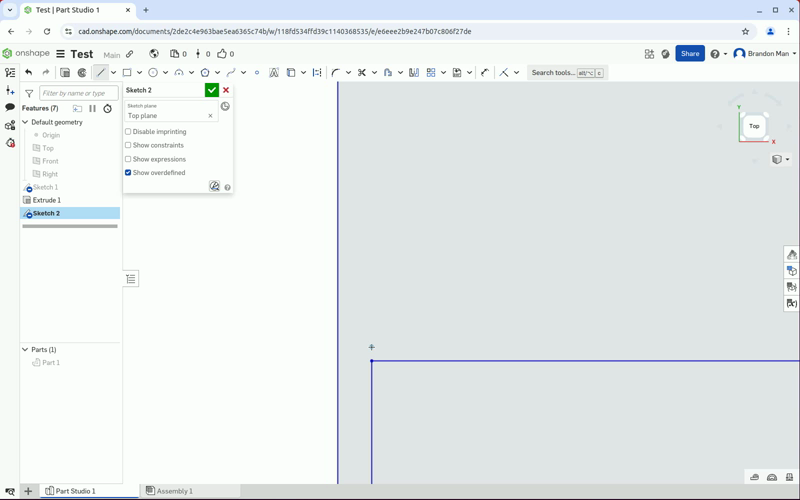
scroll(-6)
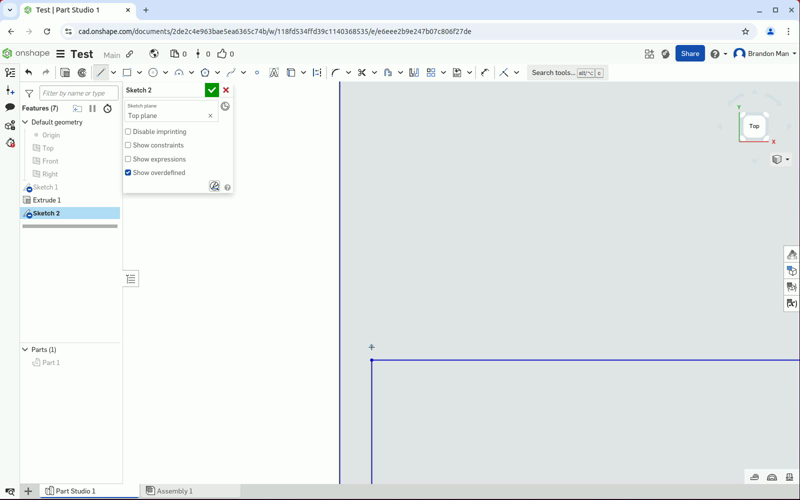
scroll(-6)
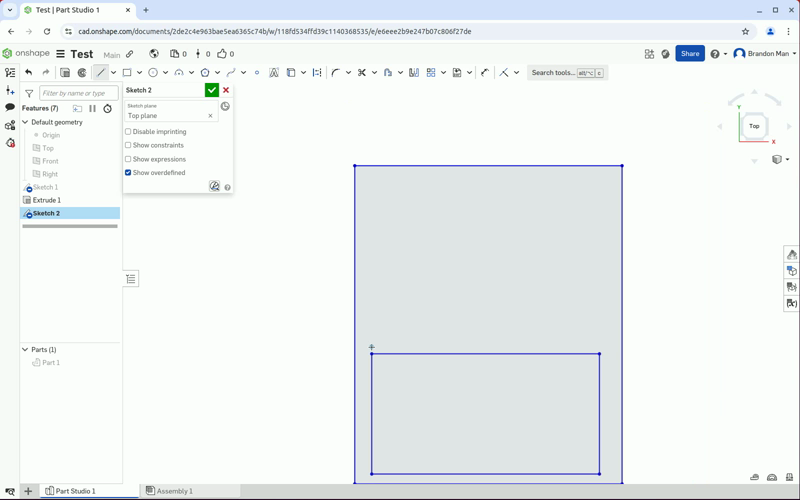
scroll(-6)
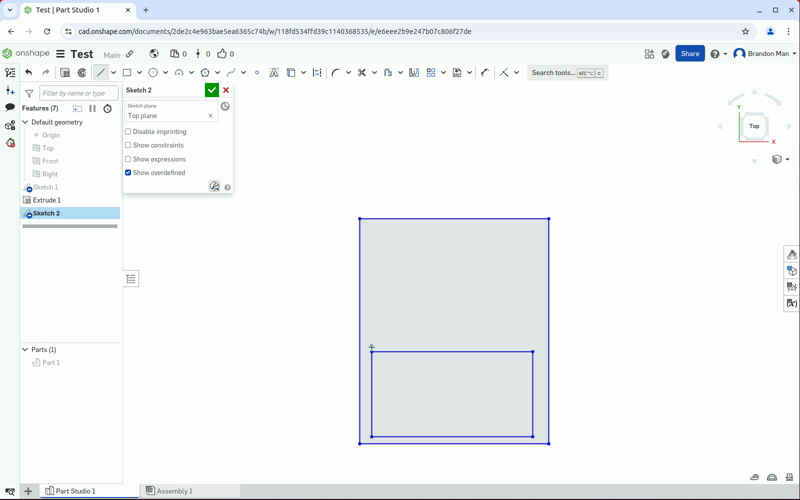
scroll(-6)
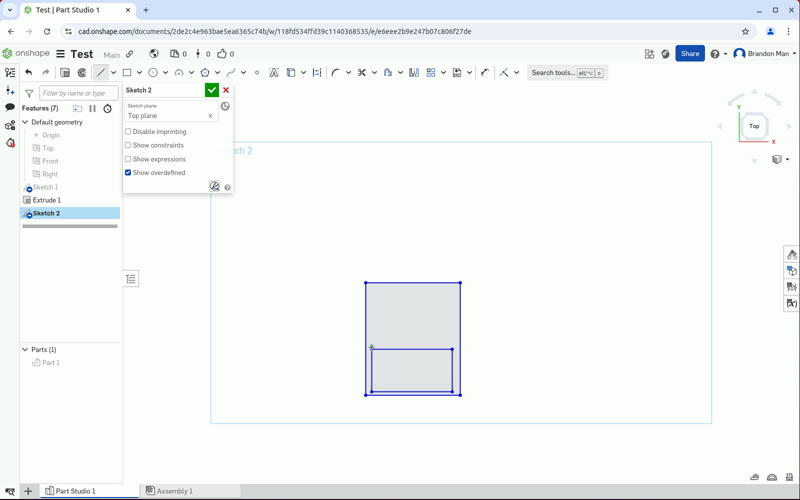
key_up(shift)
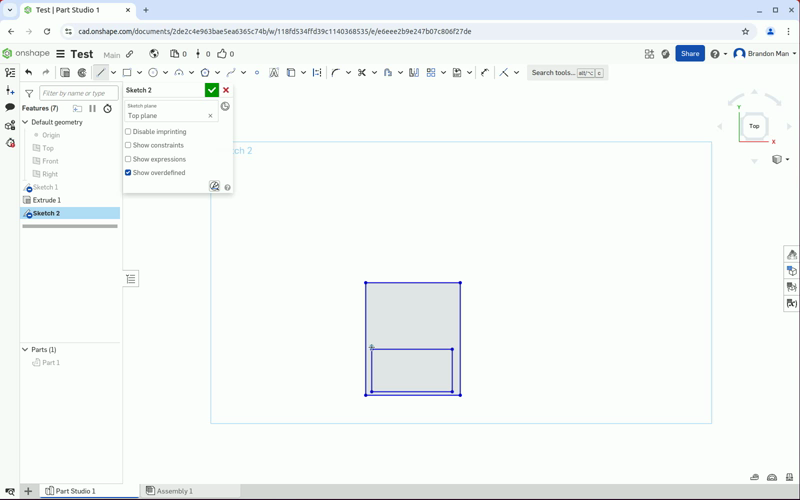
key_down(shift)
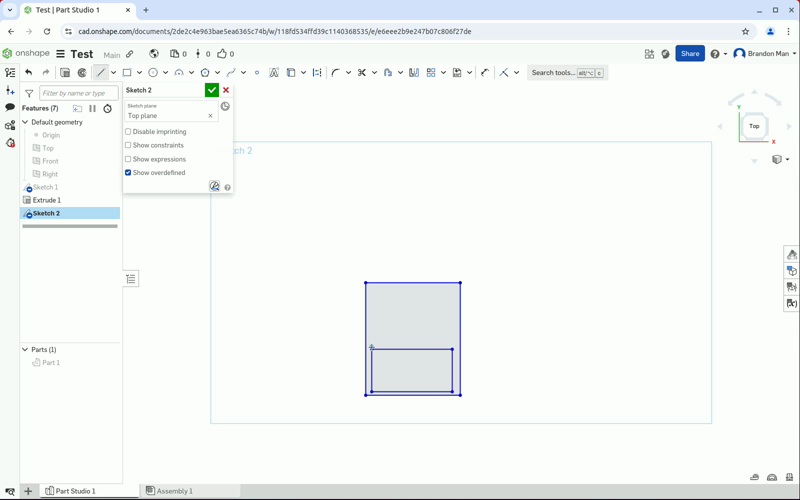
mouse_move(401, 346)
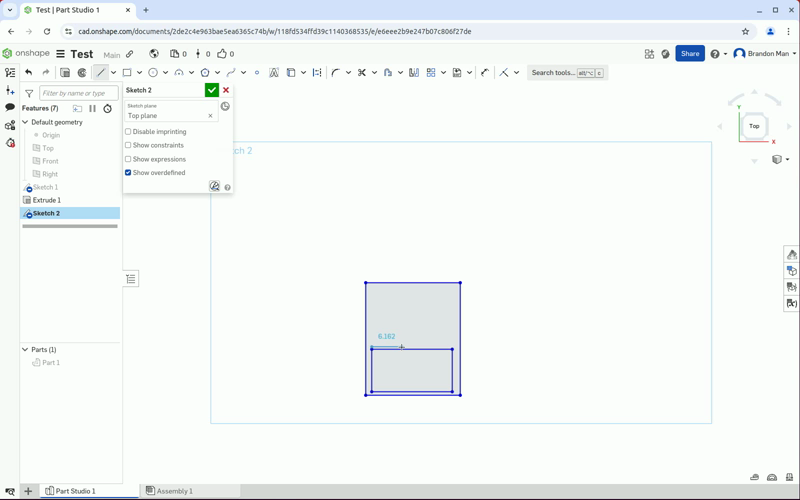
mouse_move(416, 346)
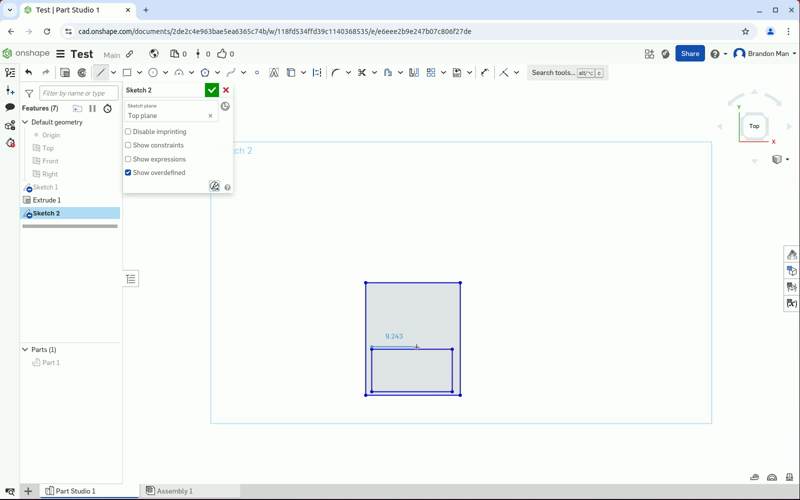
click(416, 346)
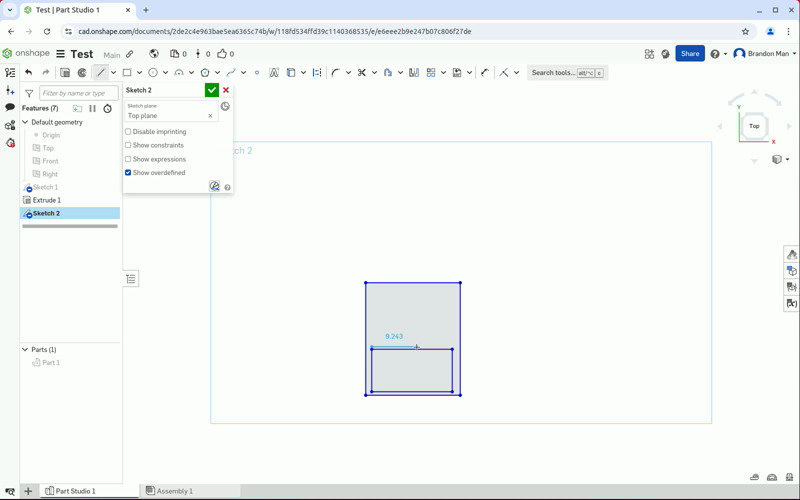
key_up(shift)
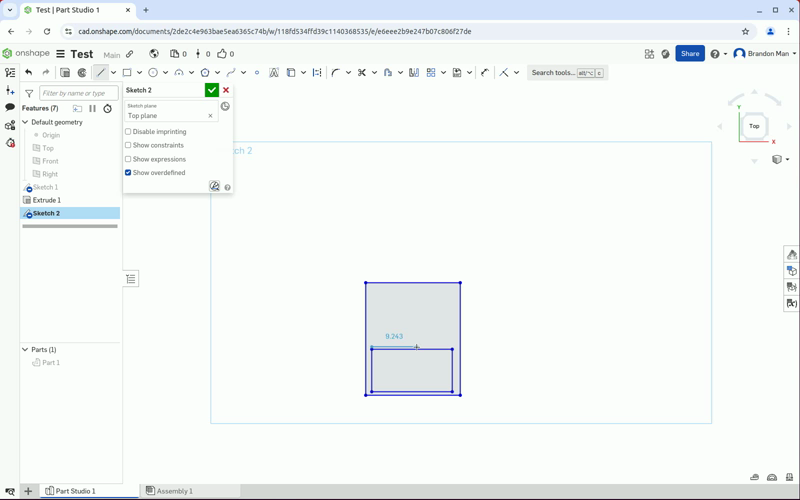
key_down(shift)
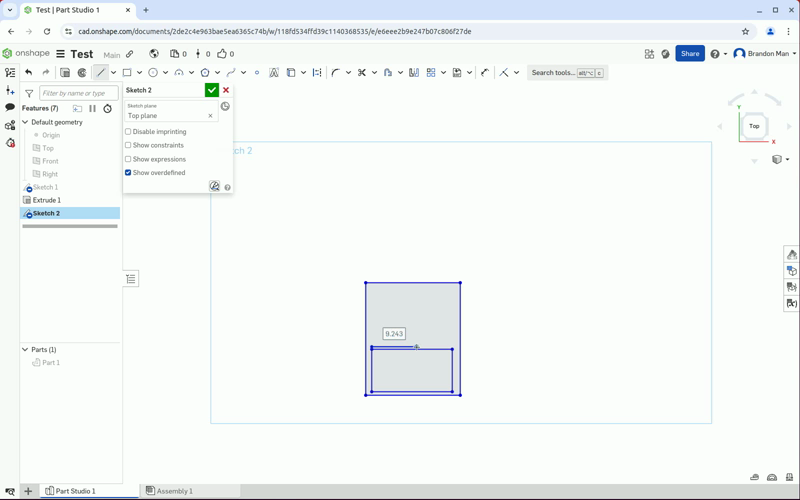
mouse_move(446, 346)
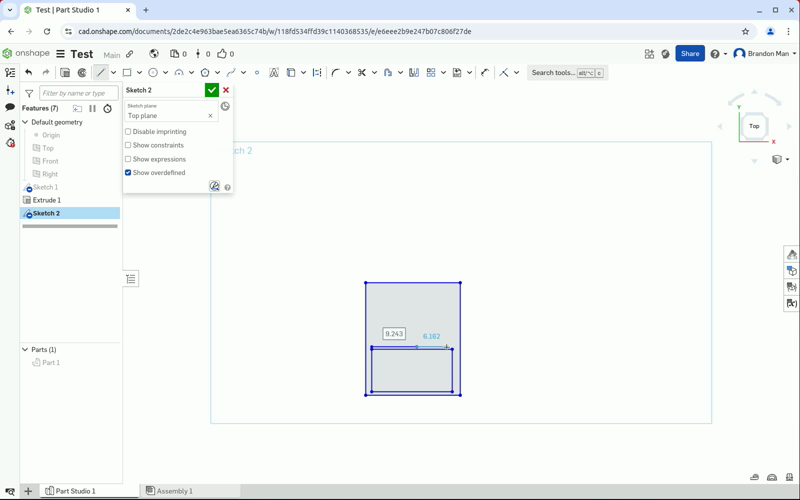
mouse_move(416, 291)
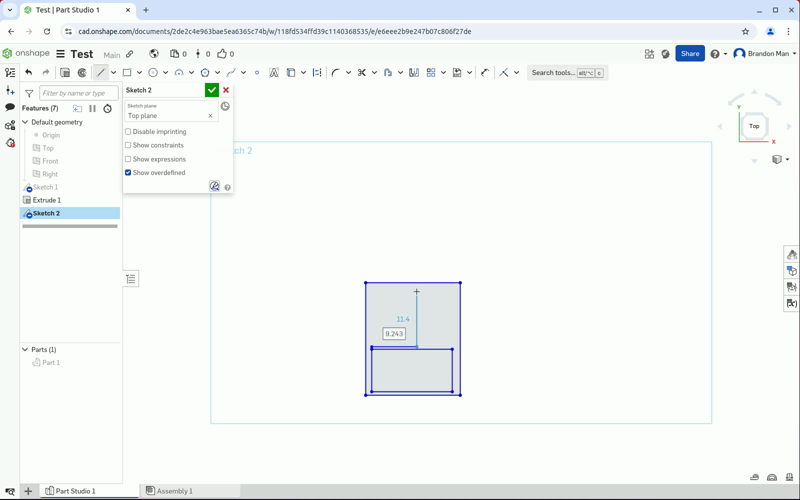
click(416, 291)
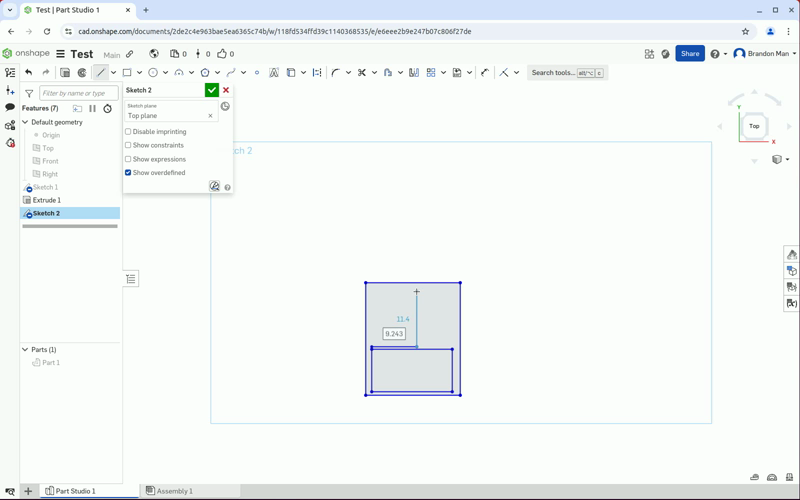
key_up(shift)
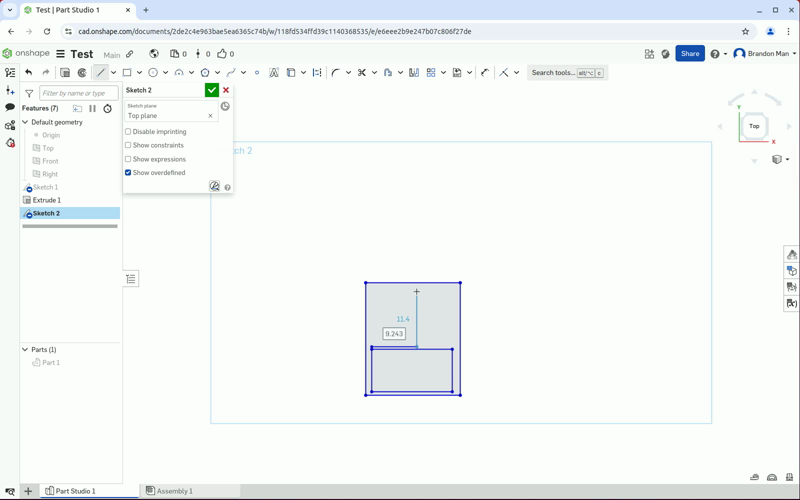
key_down(shift)
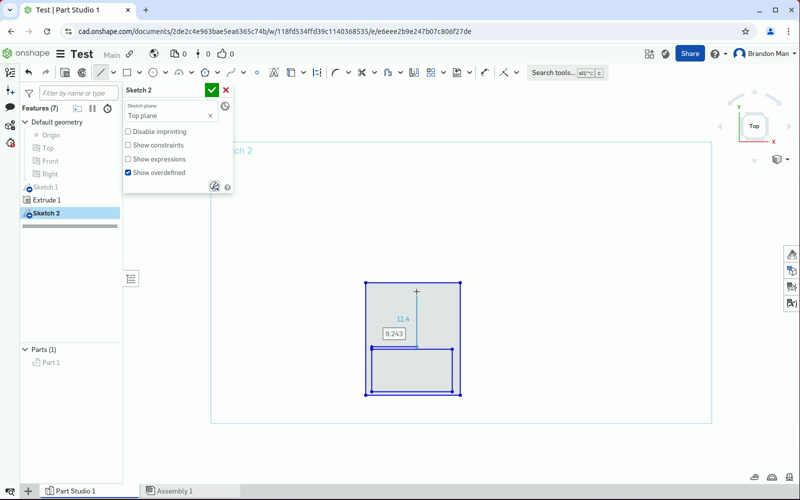
mouse_move(446, 291)
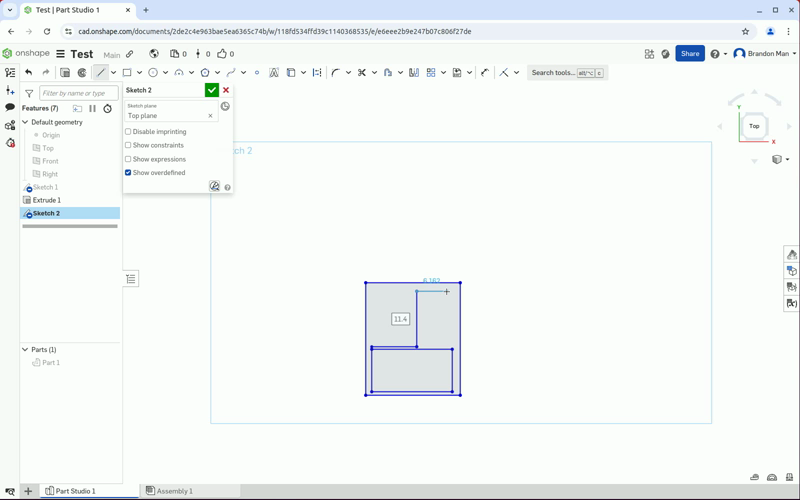
mouse_move(371, 291)
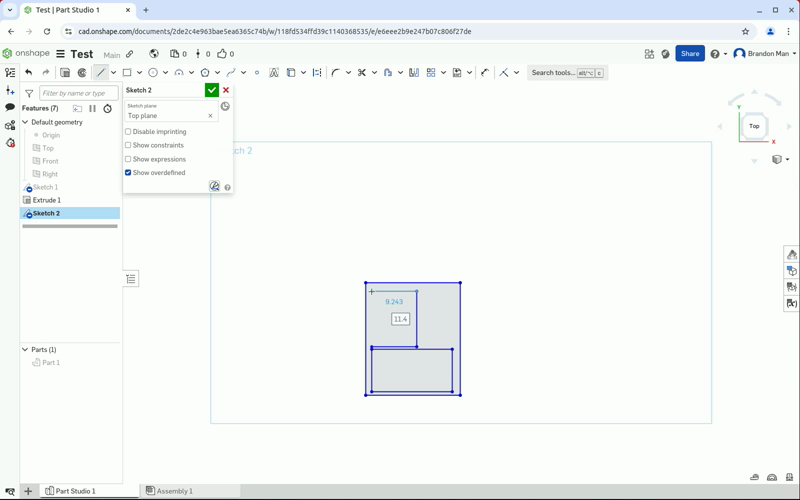
click(371, 291)
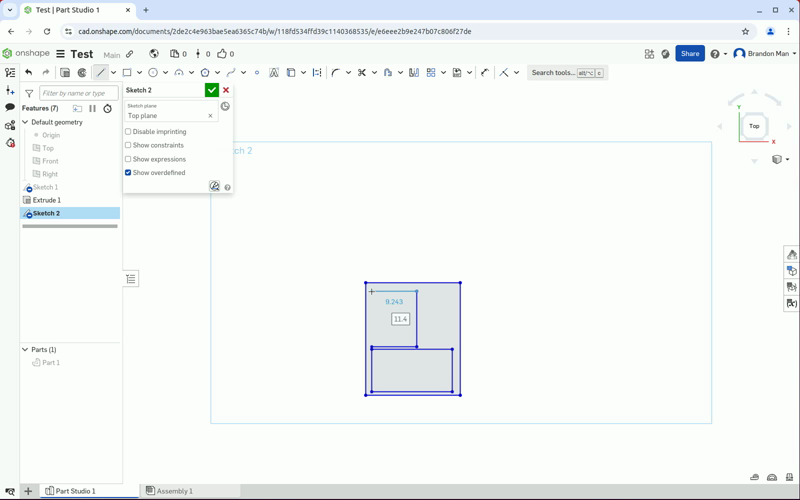
key_up(shift)
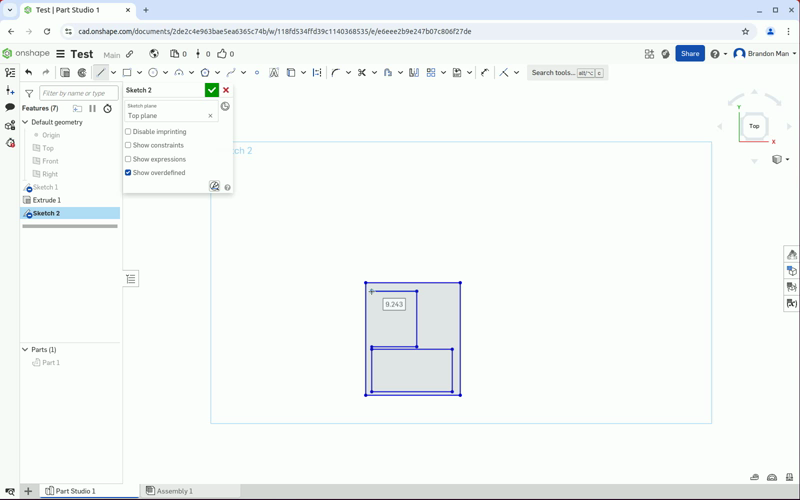
mouse_move(401, 291)
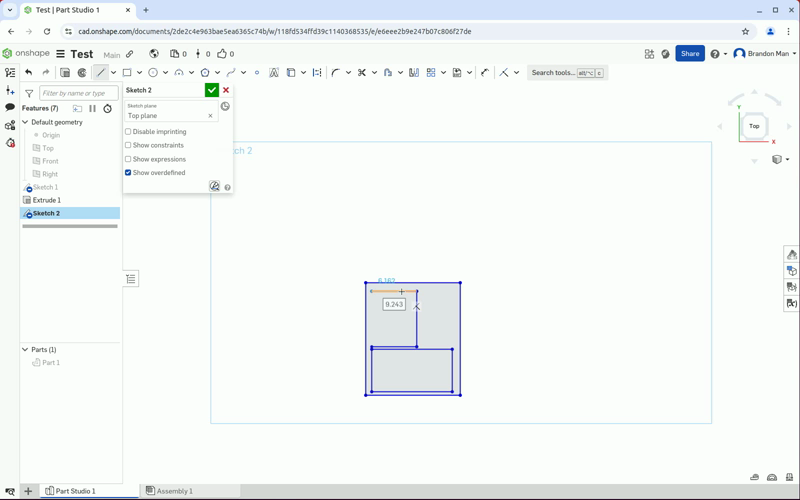
key_down(shift)
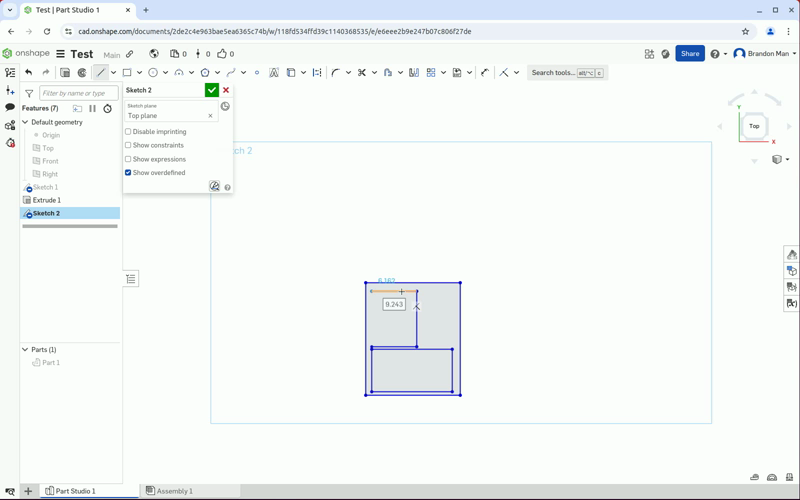
mouse_move(371, 346)
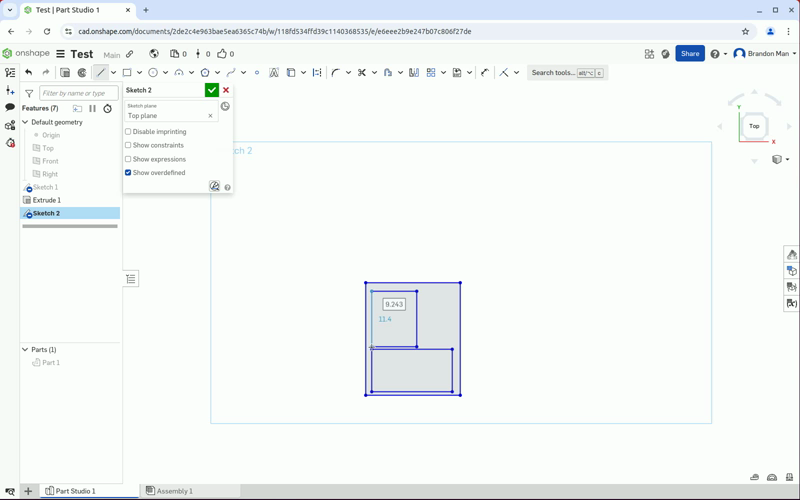
scroll(6)
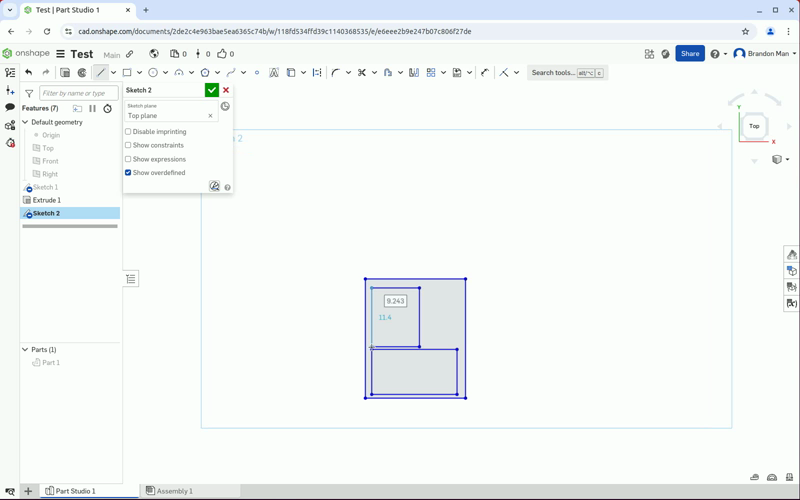
scroll(6)
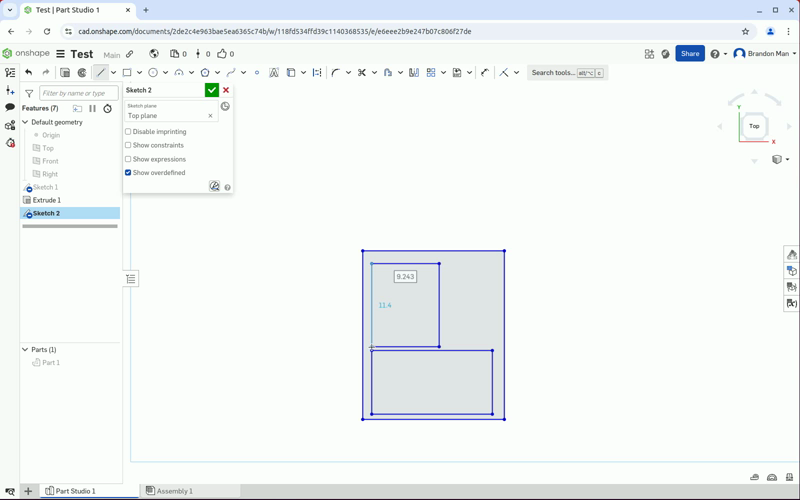
scroll(6)
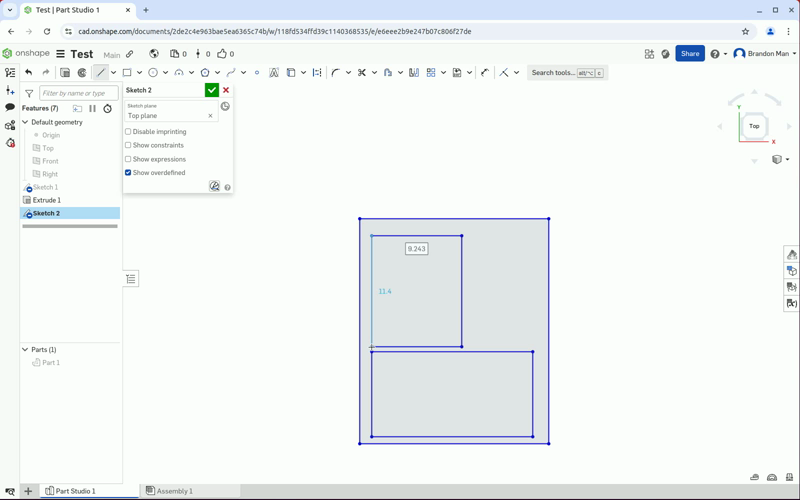
scroll(6)
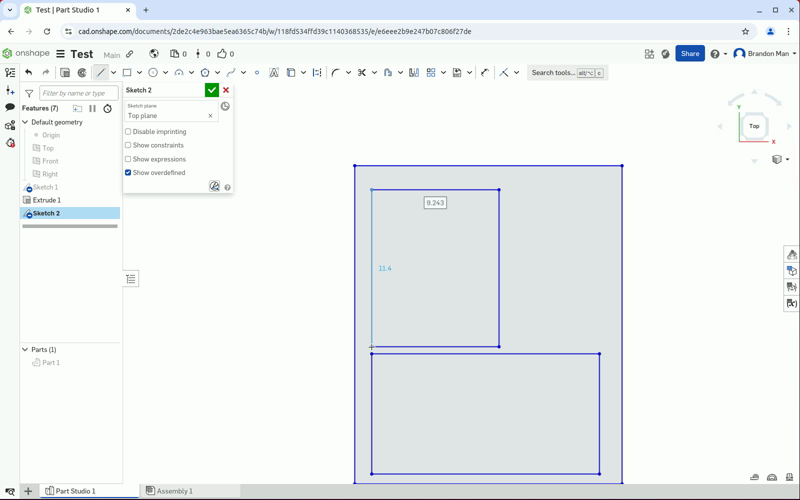
scroll(6)
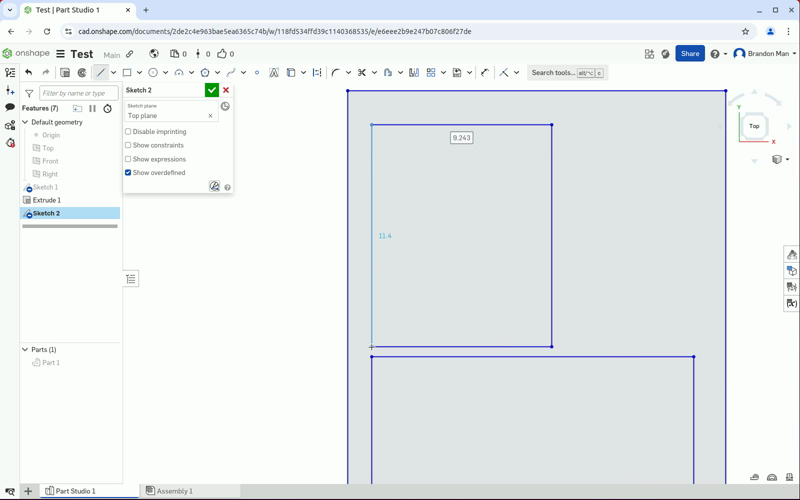
scroll(6)
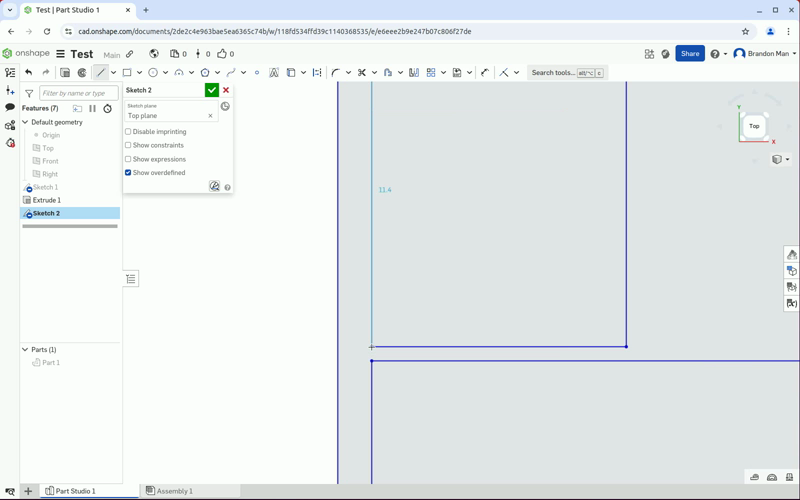
scroll(6)
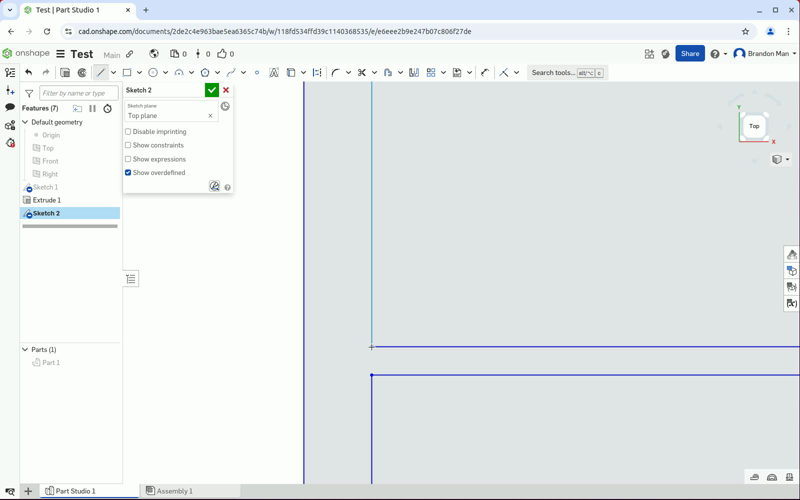
key_up(shift)
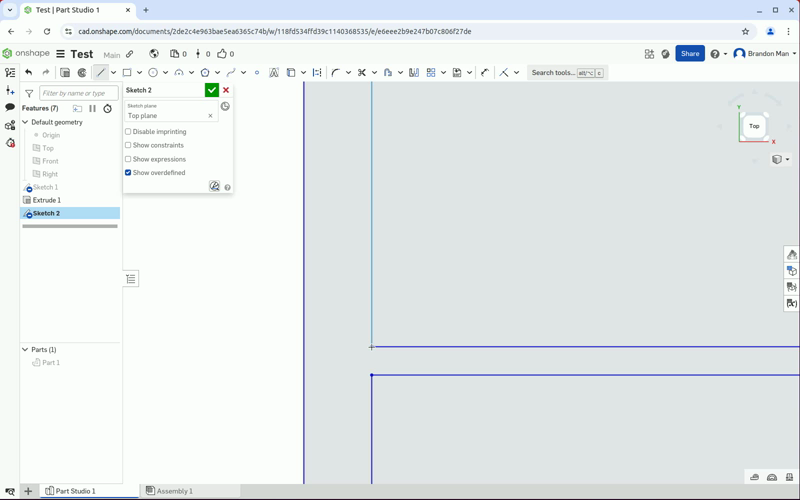
click(371, 346)
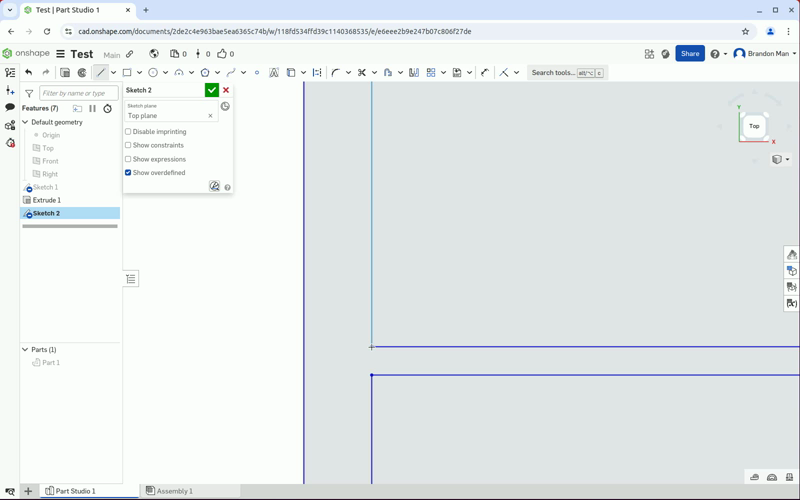
scroll(-6)
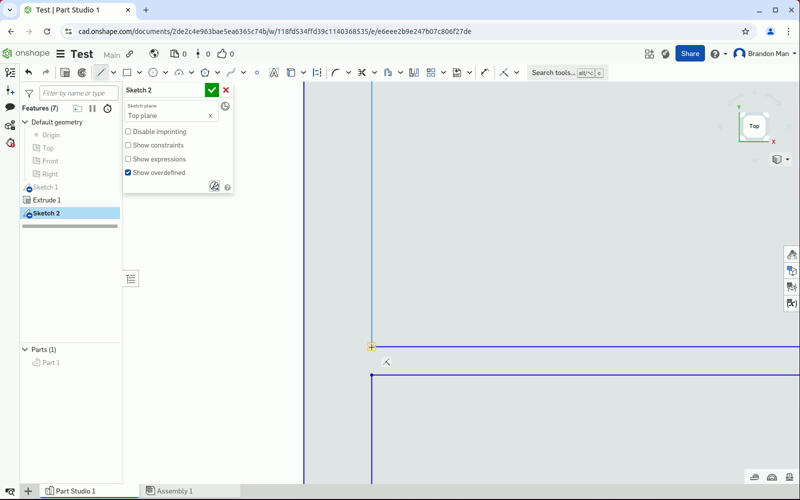
scroll(-6)
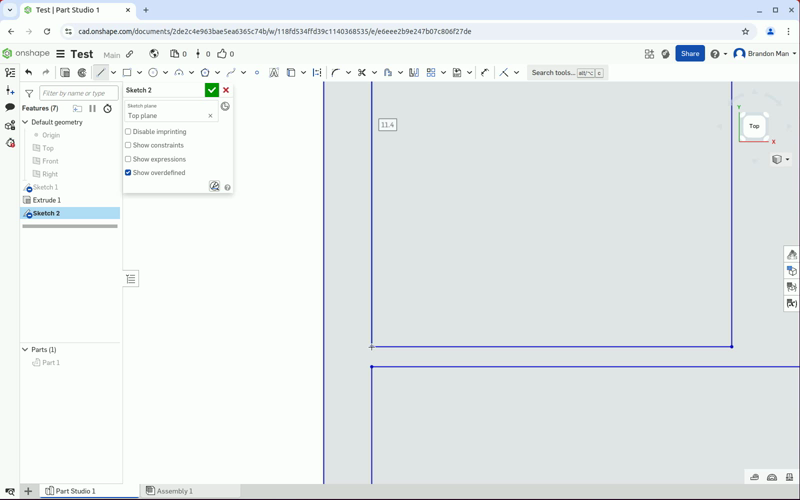
scroll(-6)
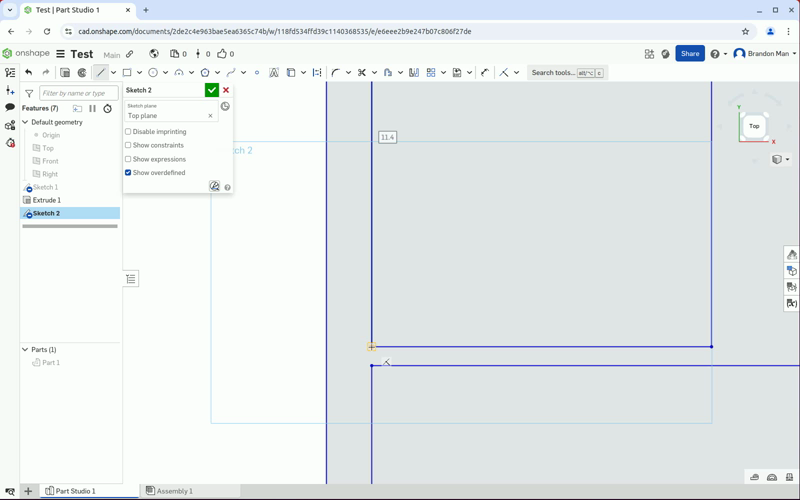
scroll(-6)
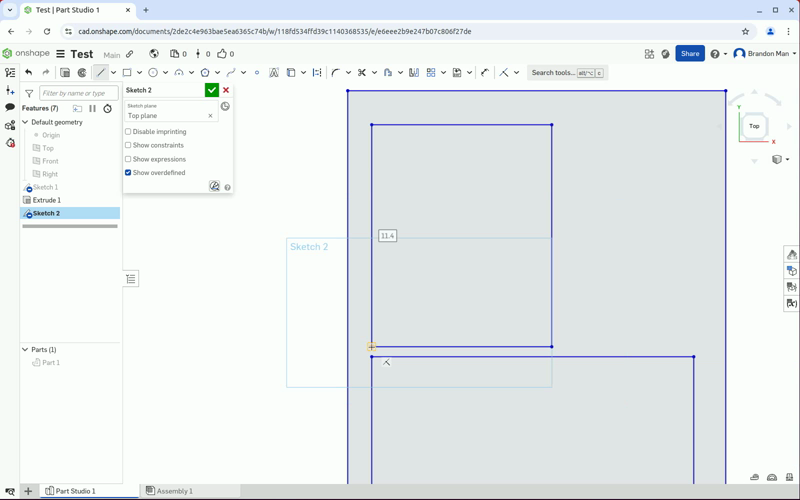
scroll(-6)
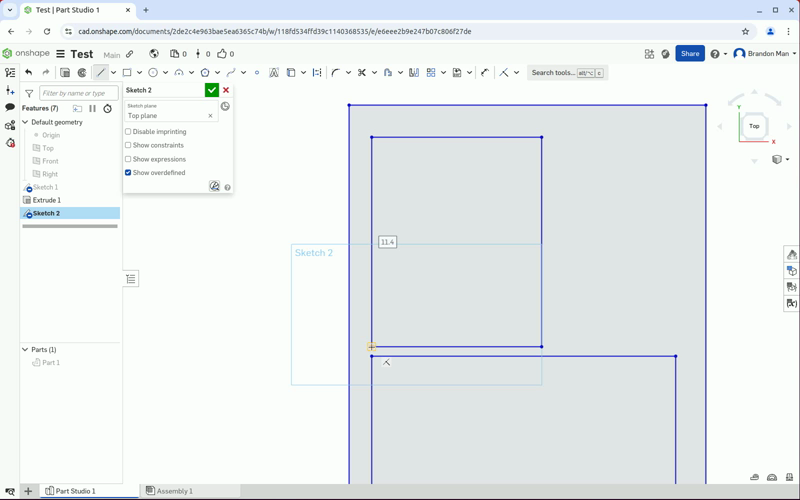
scroll(-6)
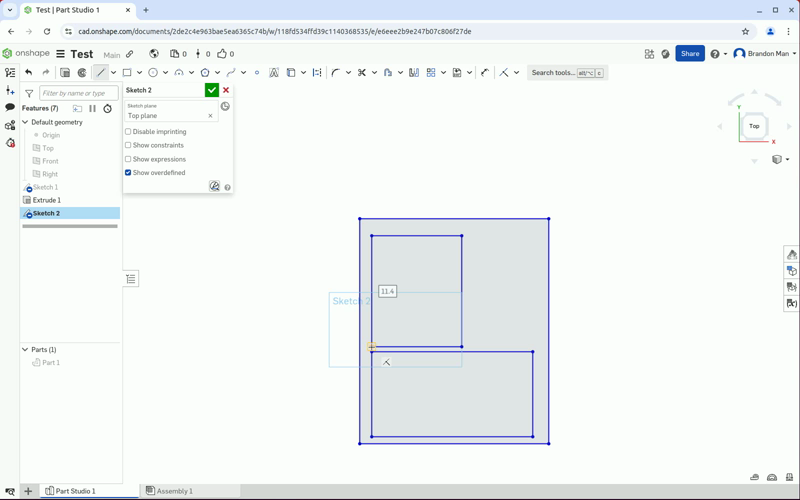
scroll(-6)
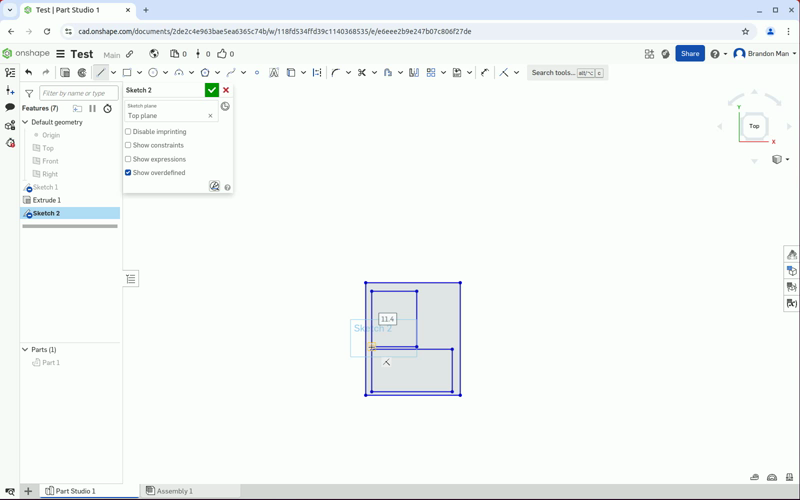
key(esc)
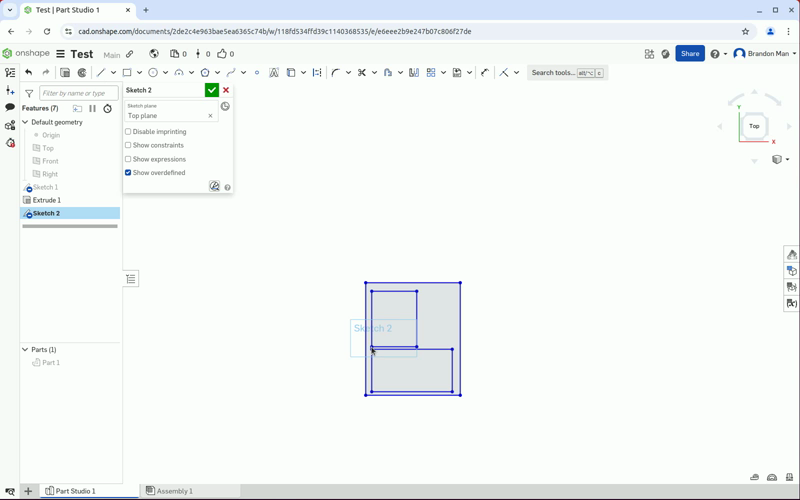
key(l)
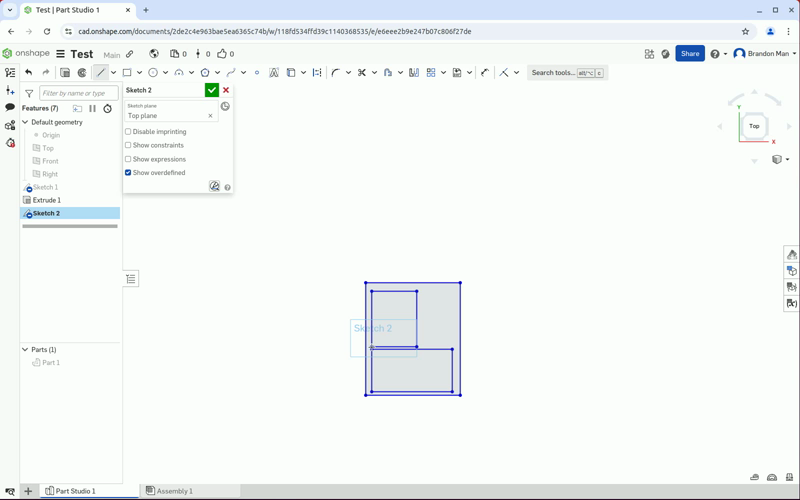
key_down(shift)
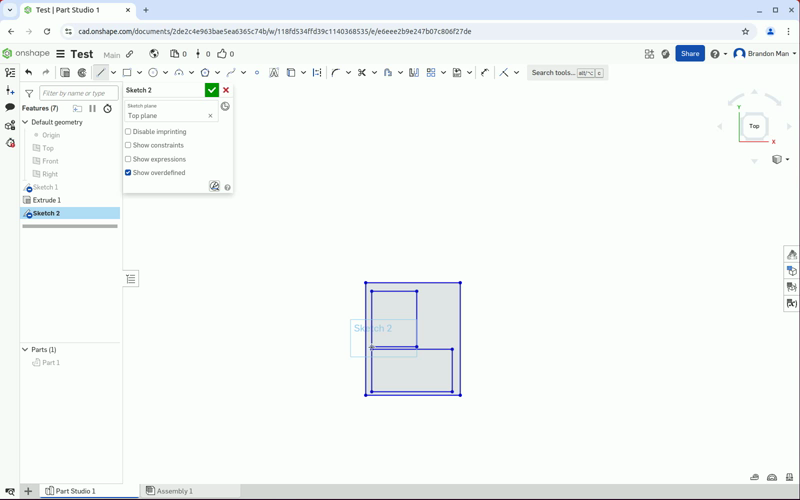
mouse_move(419, 346)
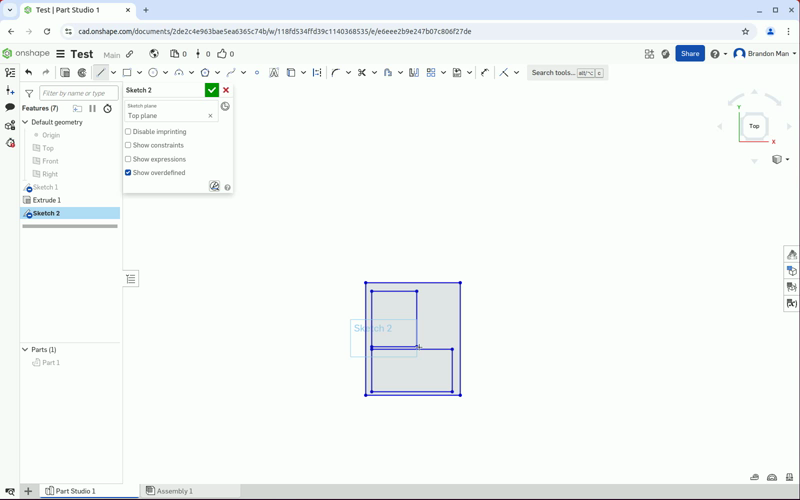
scroll(6)
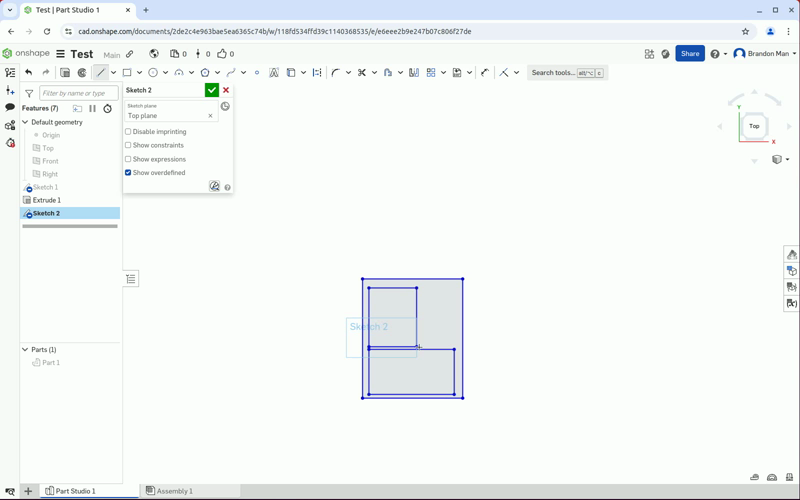
scroll(6)
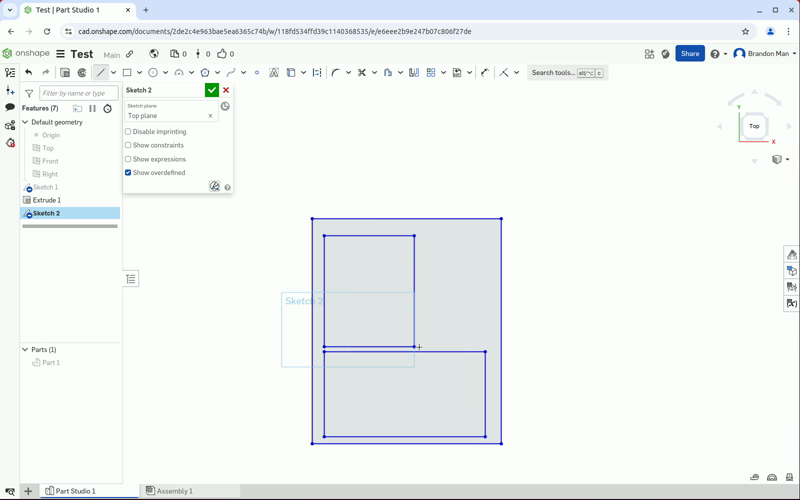
scroll(6)
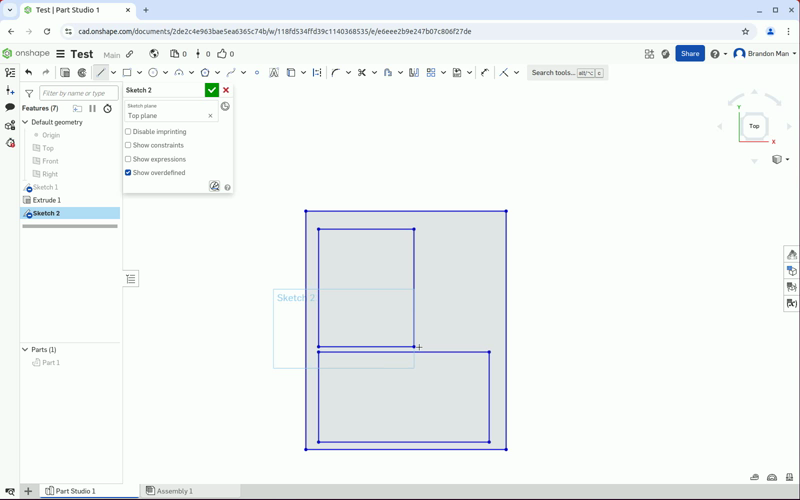
scroll(6)
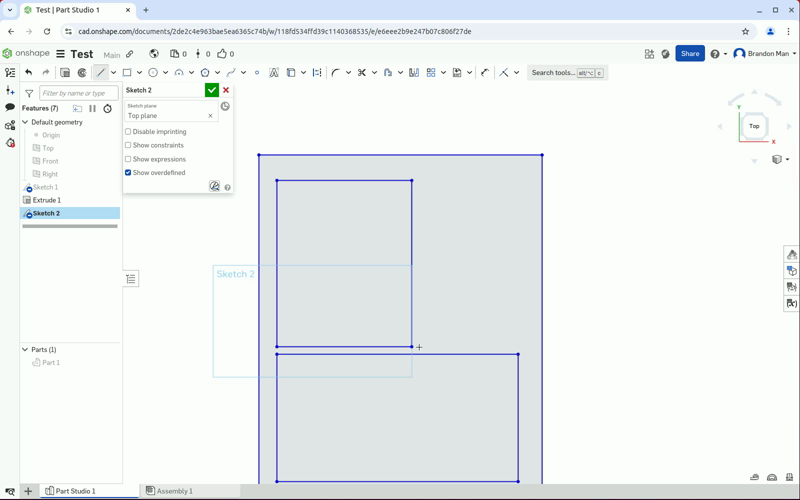
scroll(6)
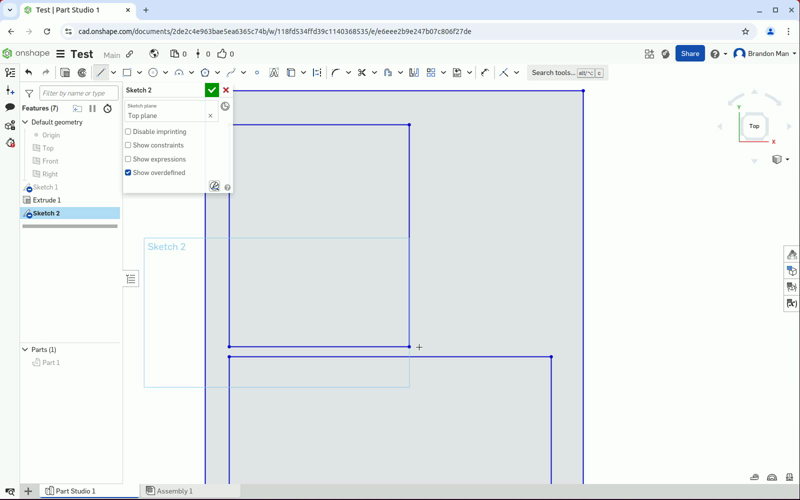
scroll(6)
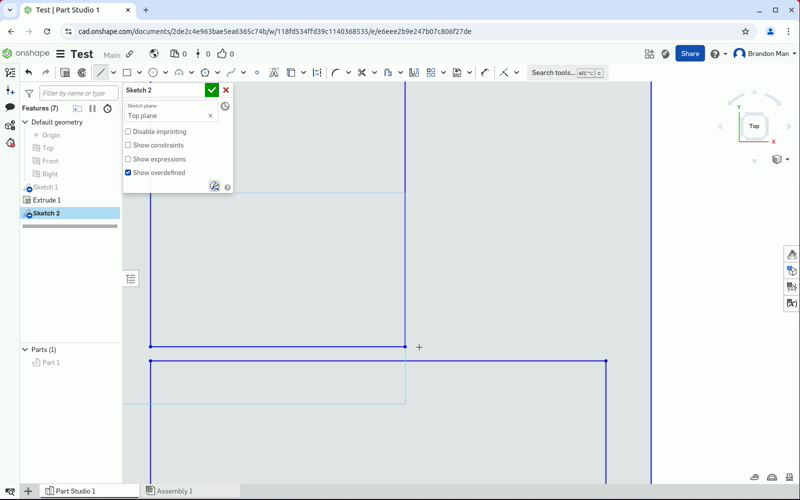
scroll(6)
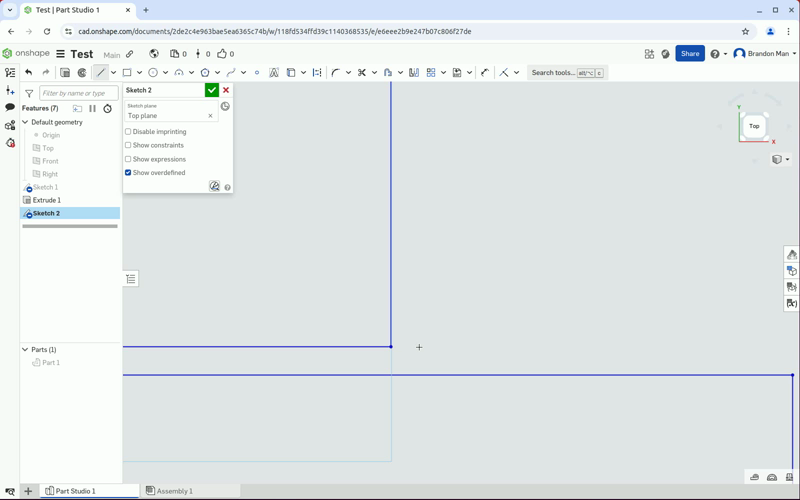
click(419, 346)
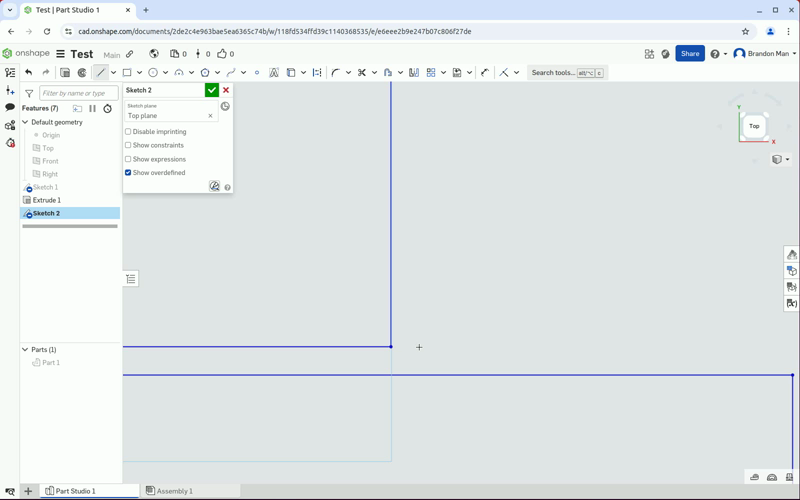
scroll(-6)
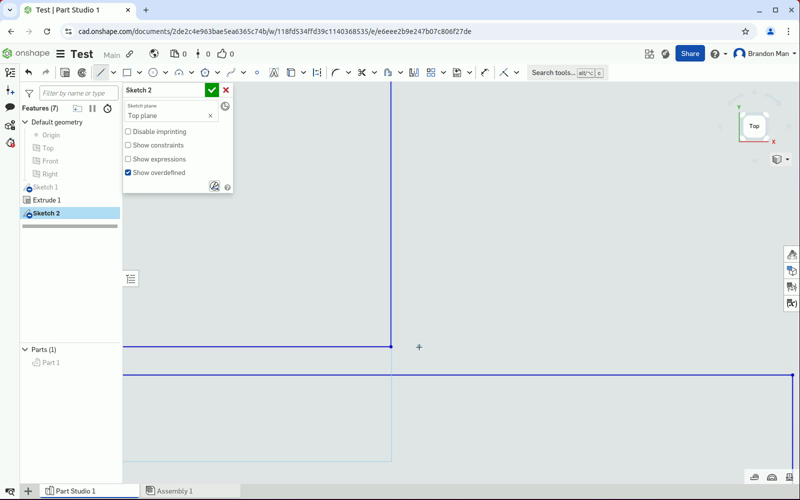
scroll(-6)
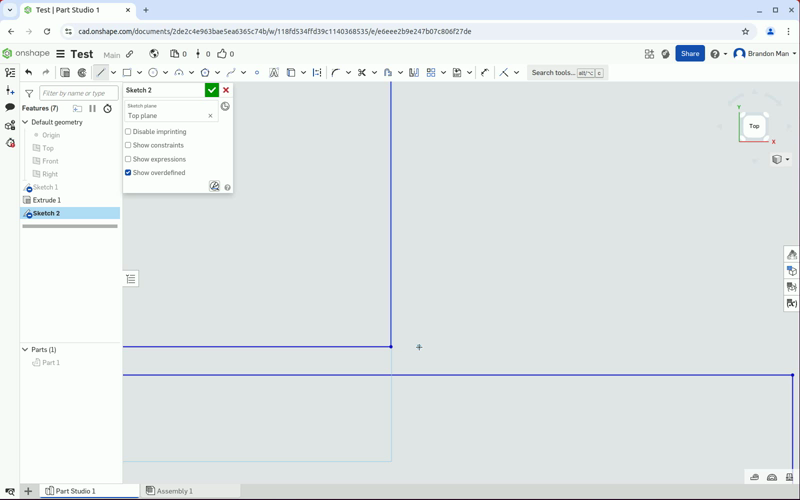
scroll(-6)
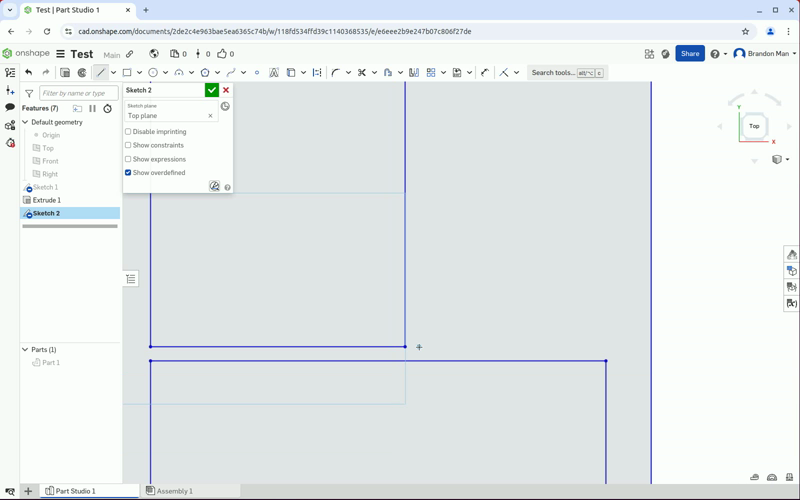
scroll(-6)
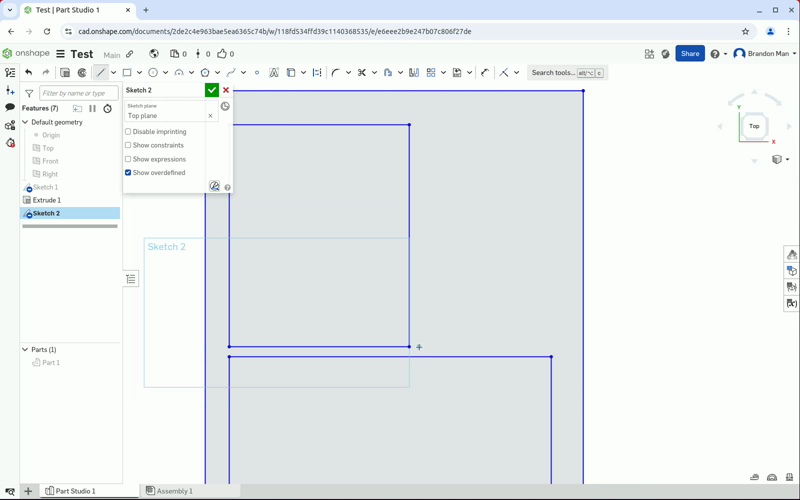
scroll(-6)
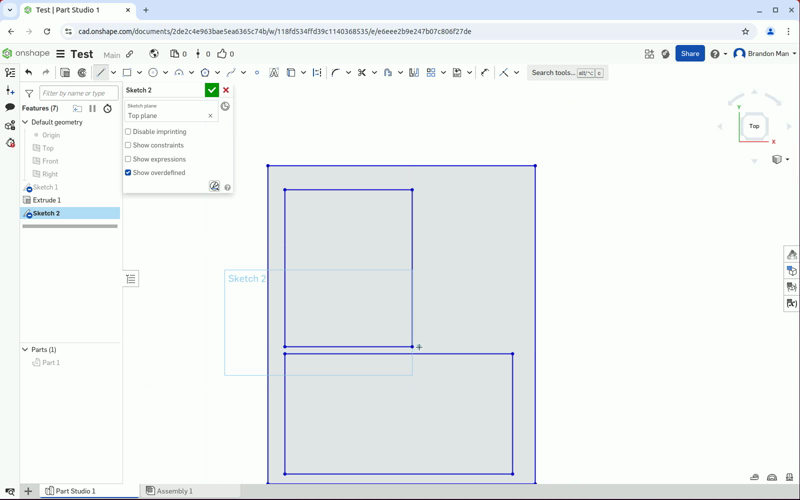
scroll(-6)
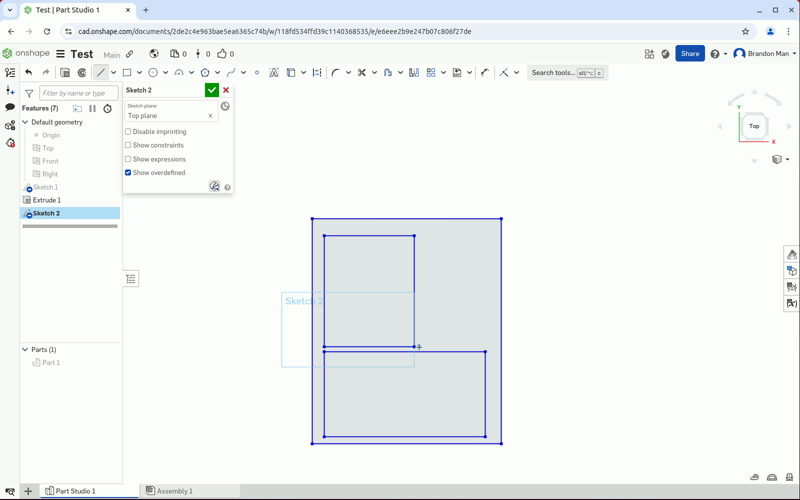
scroll(-6)
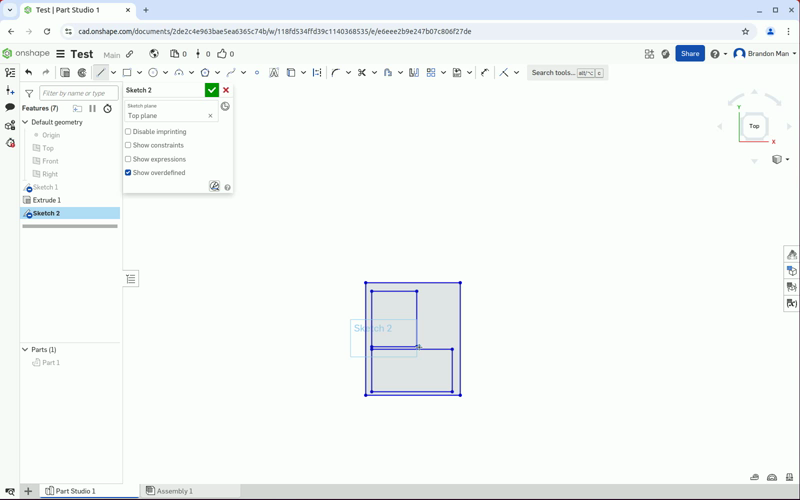
key_up(shift)
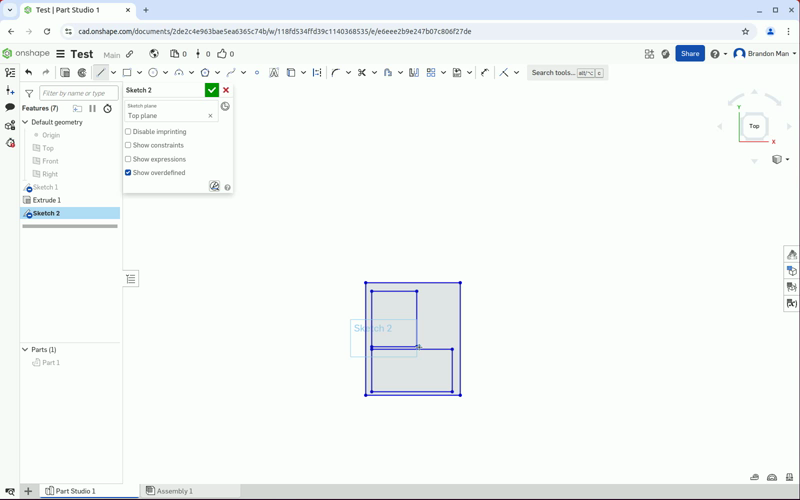
key_down(shift)
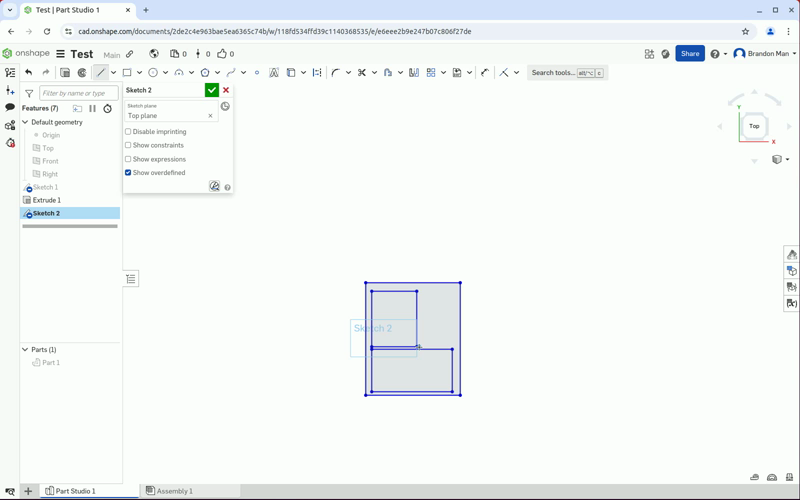
mouse_move(449, 346)
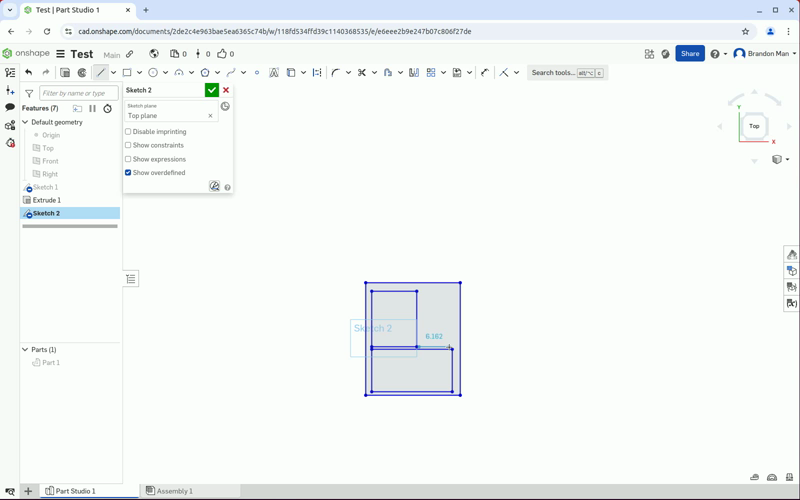
mouse_move(452, 346)
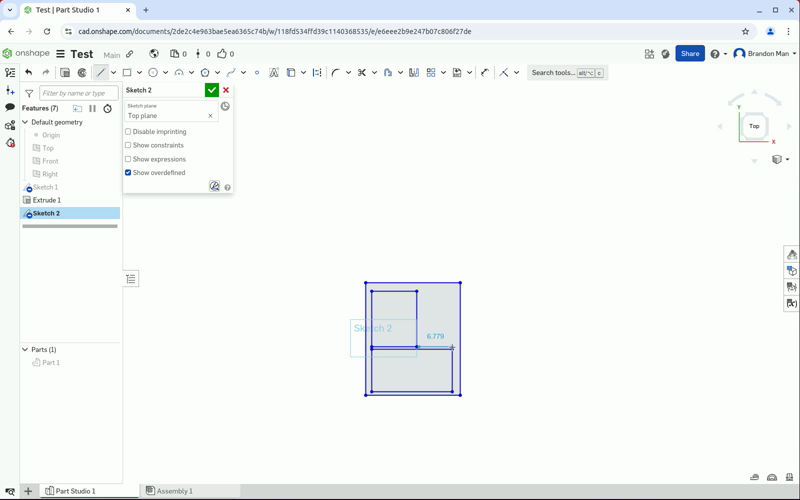
scroll(6)
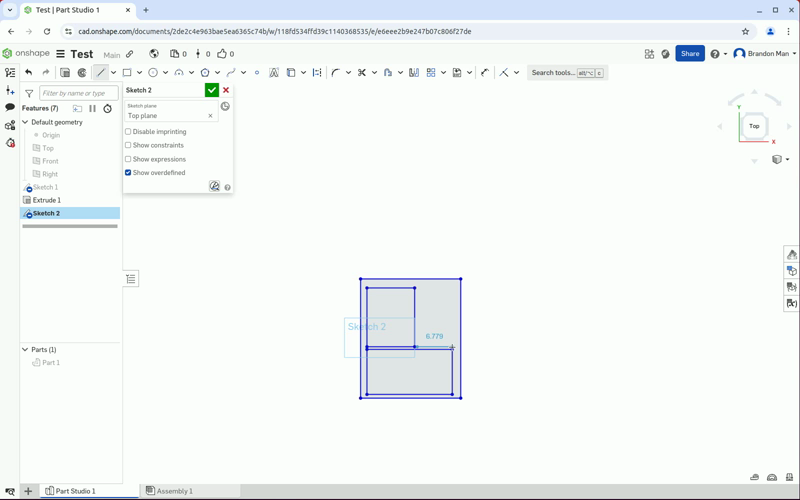
scroll(6)
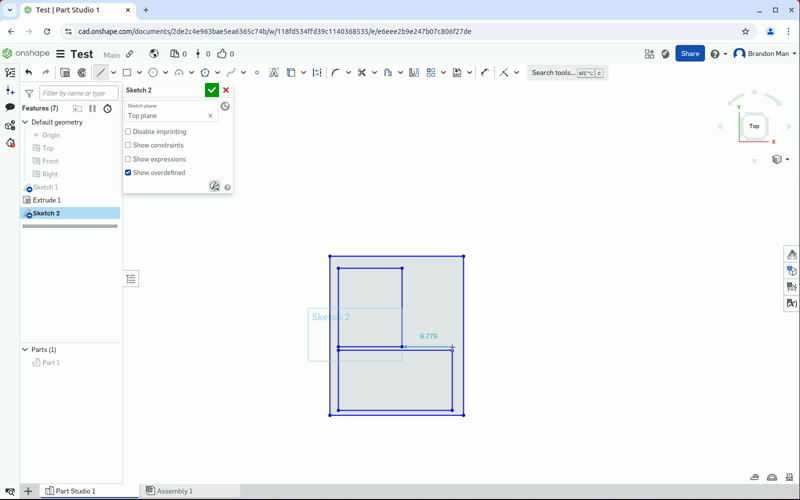
scroll(6)
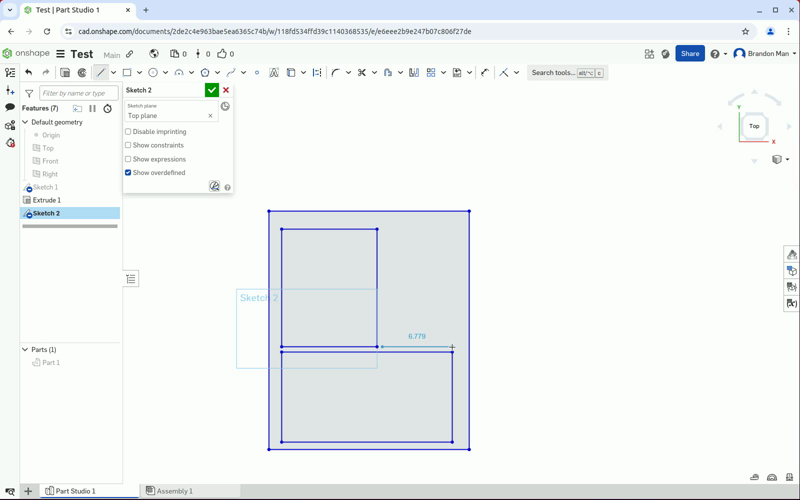
scroll(6)
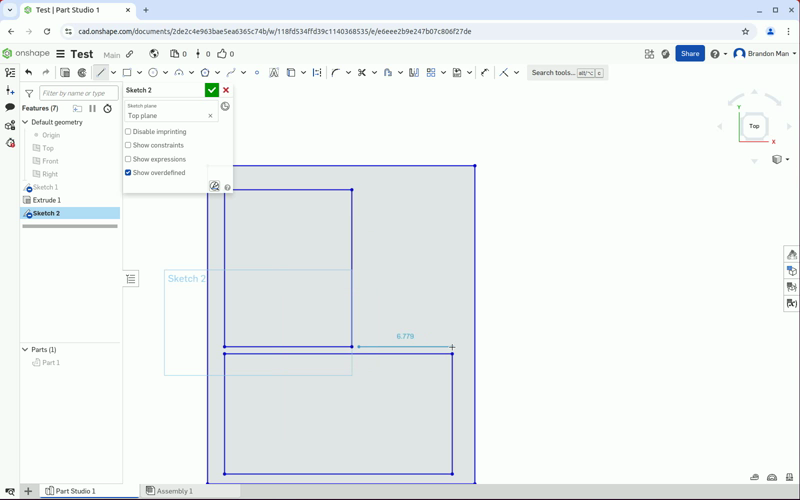
scroll(6)
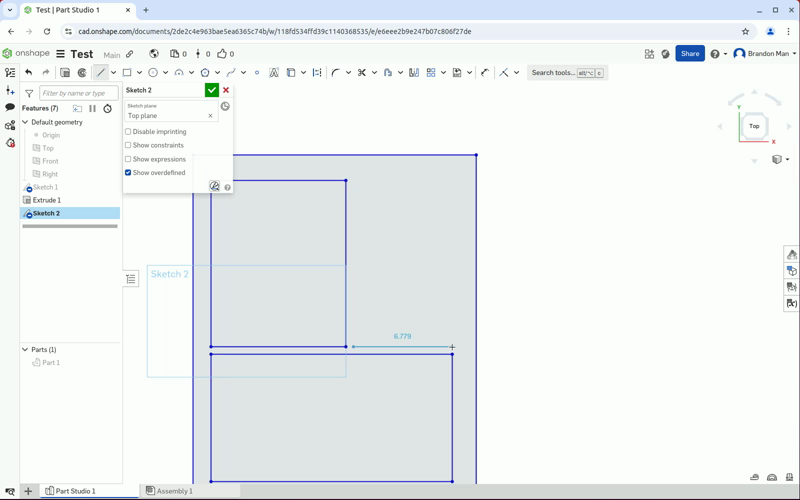
scroll(6)
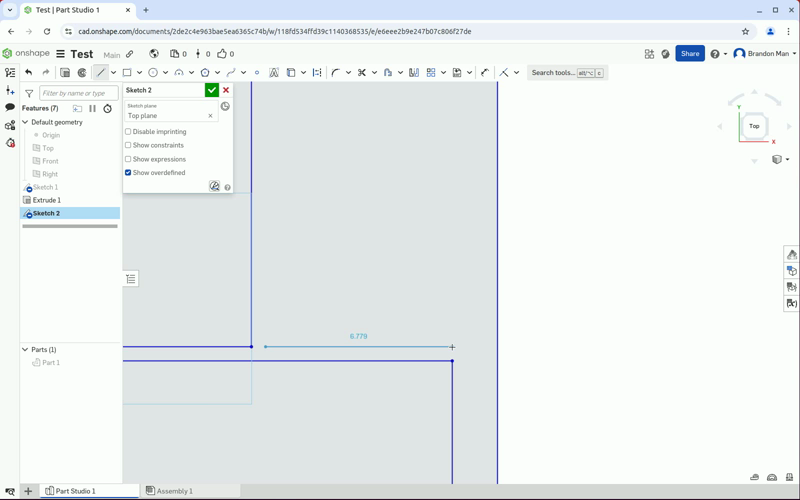
scroll(6)
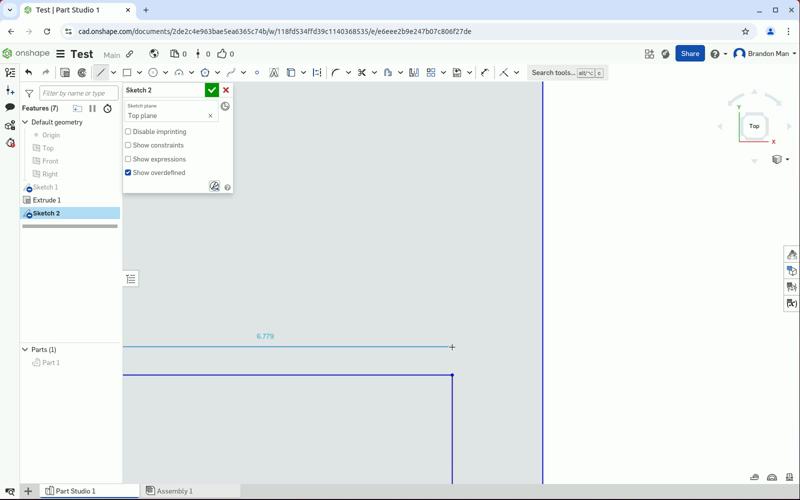
click(452, 346)
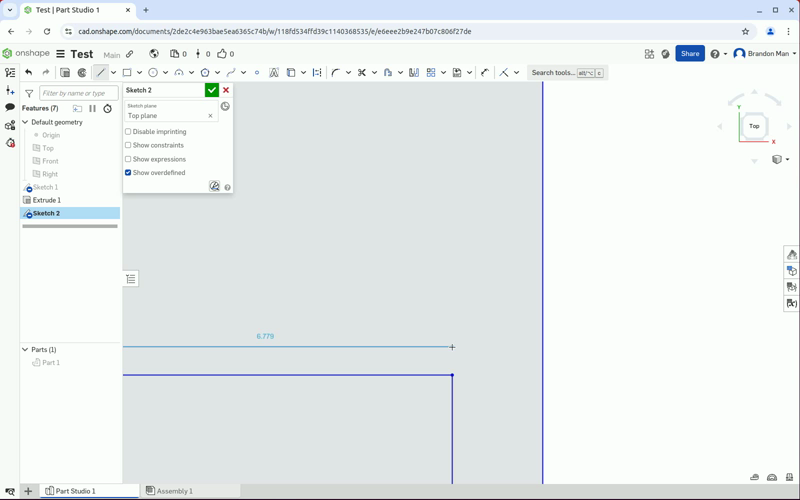
scroll(-6)
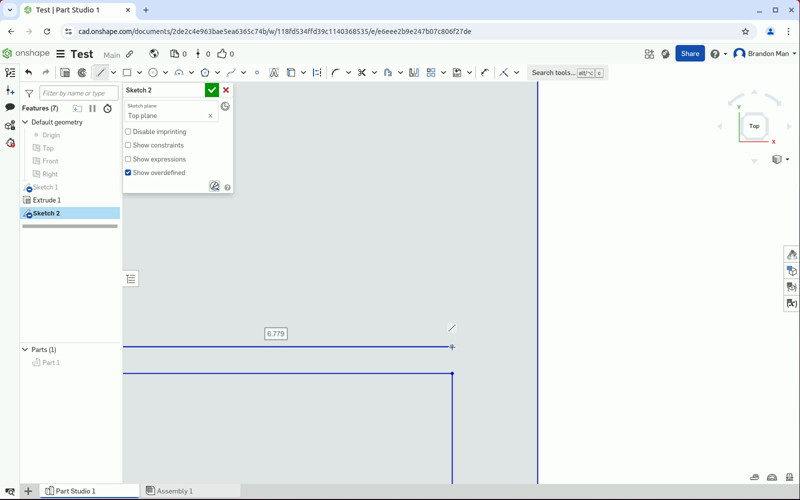
scroll(-6)
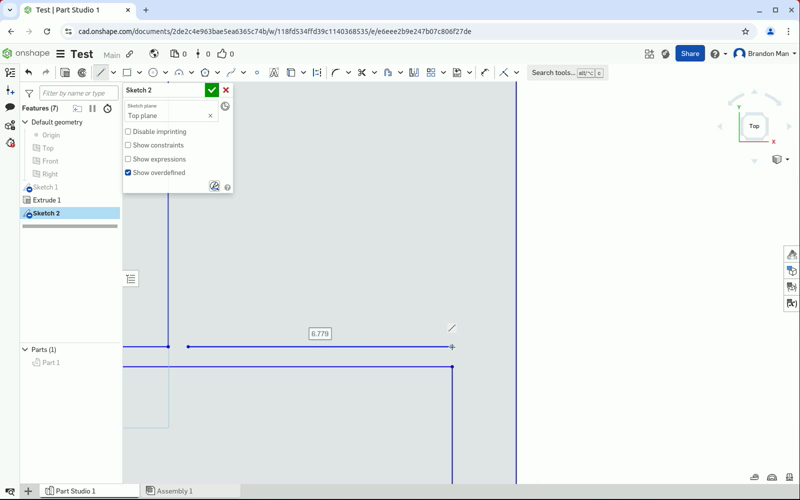
scroll(-6)
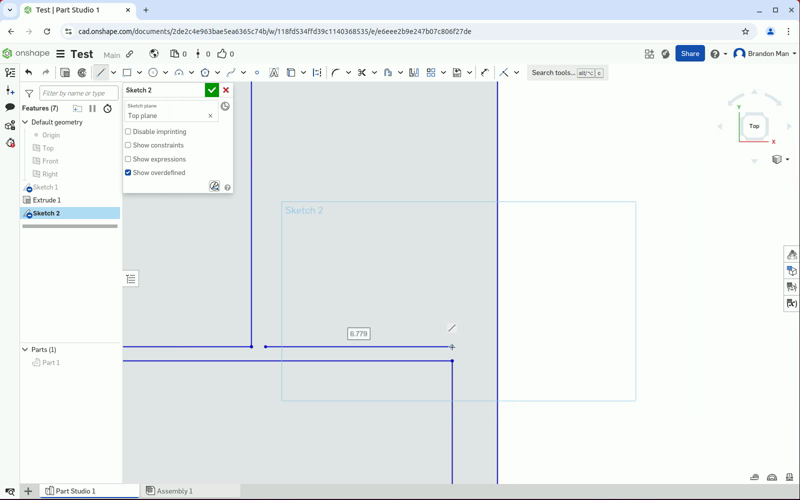
scroll(-6)
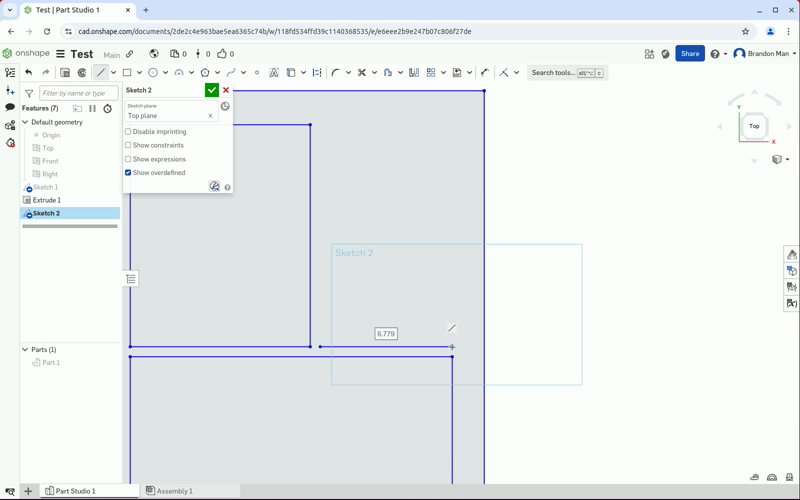
scroll(-6)
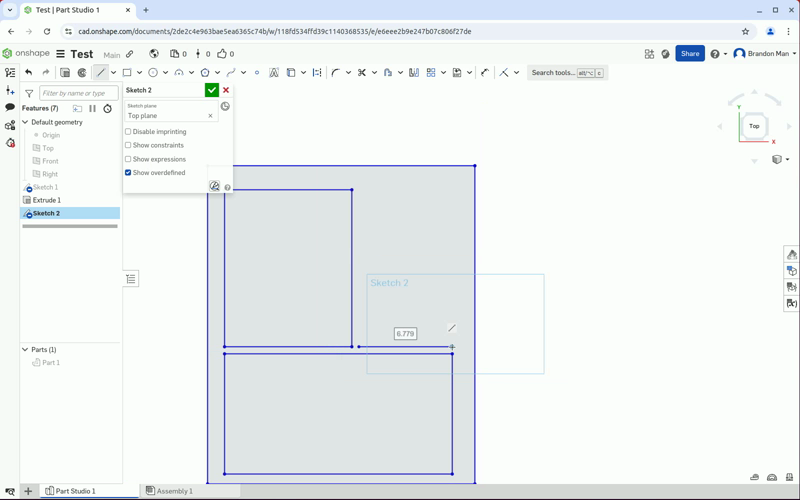
scroll(-6)
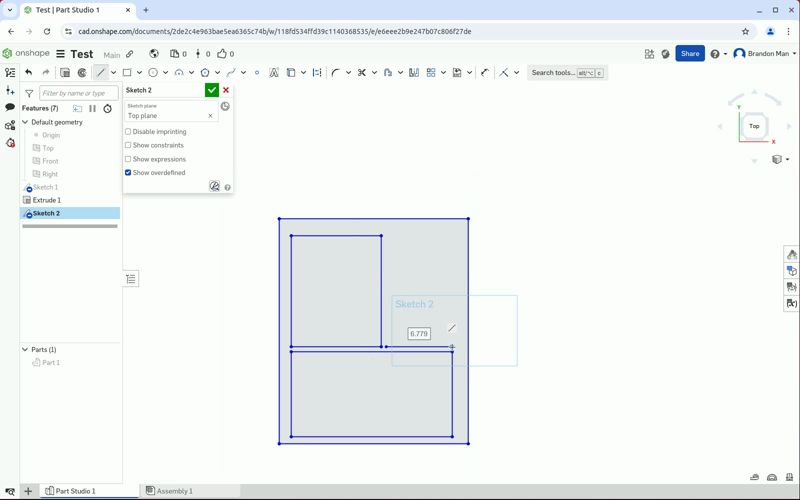
scroll(-6)
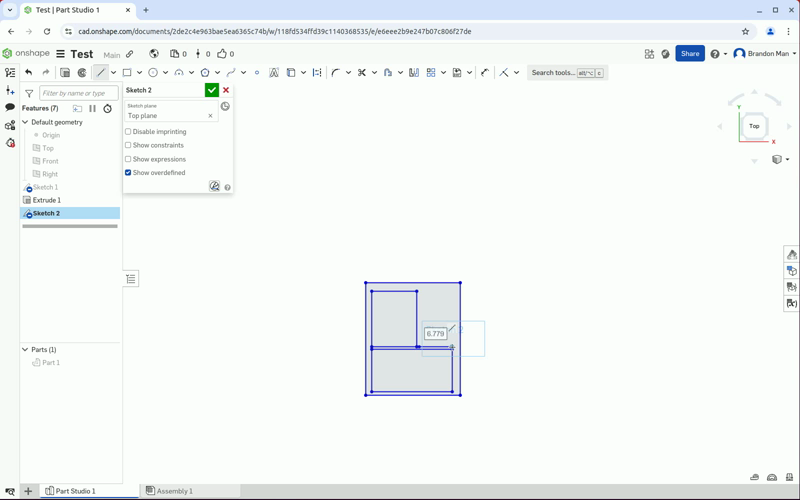
key_up(shift)
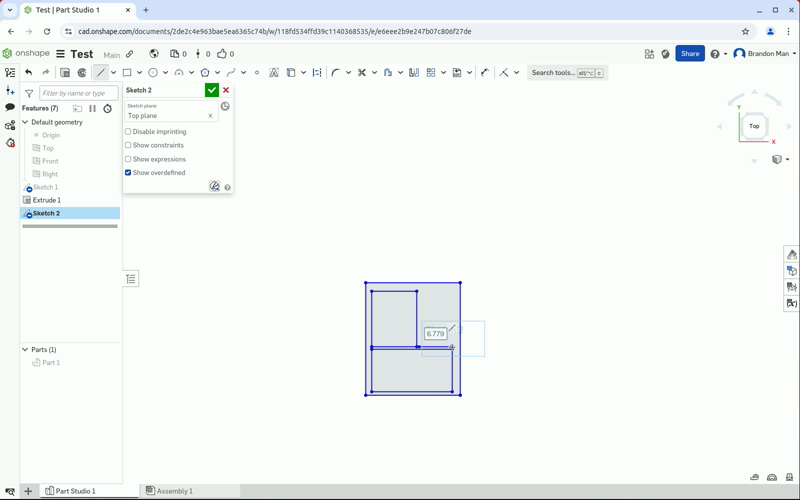
key_down(shift)
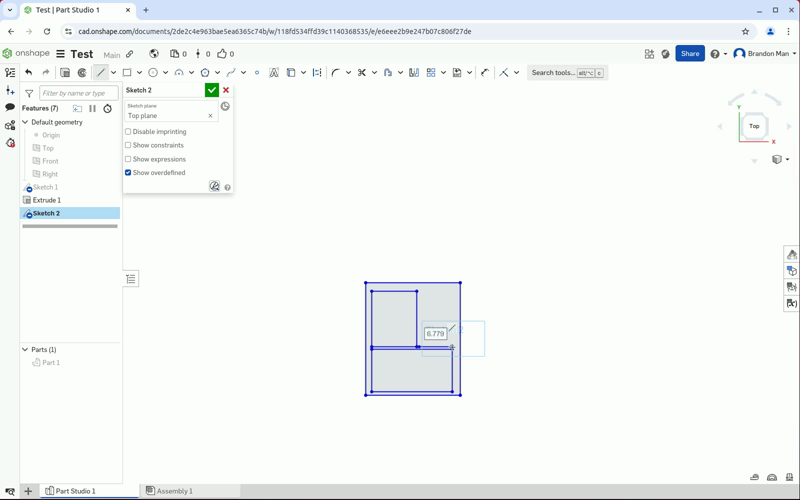
mouse_move(482, 346)
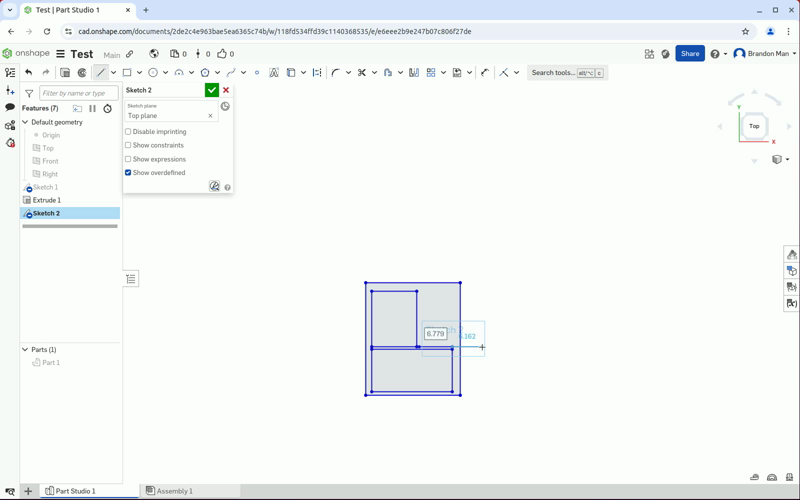
mouse_move(452, 291)
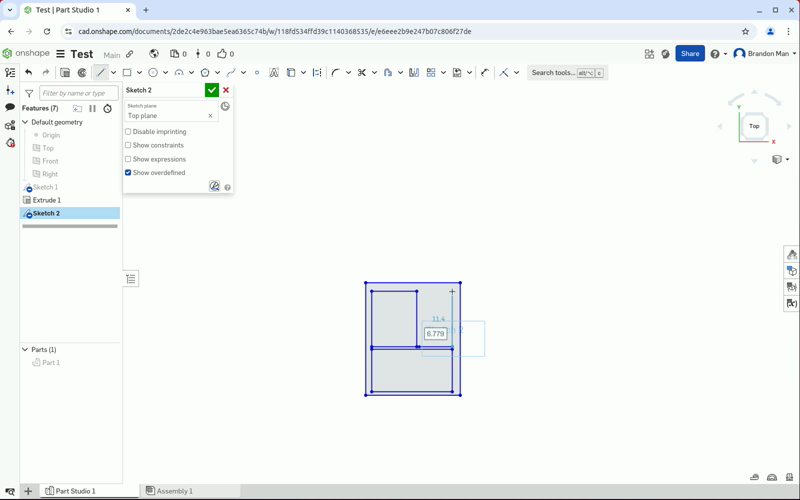
click(452, 291)
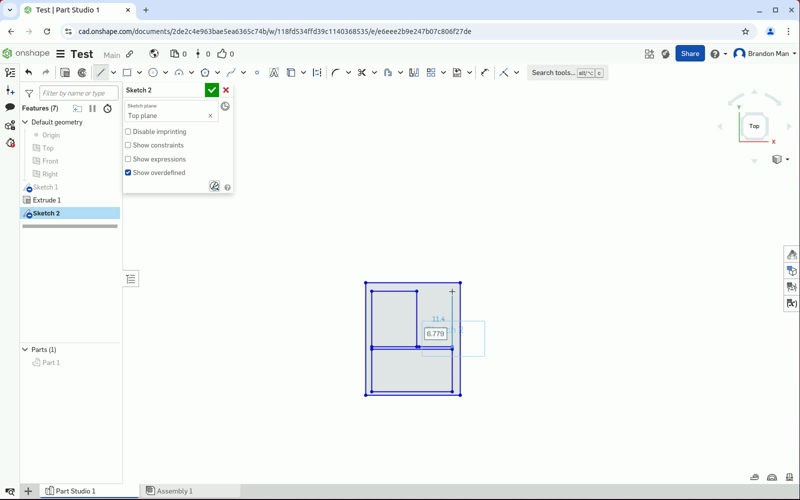
key_up(shift)
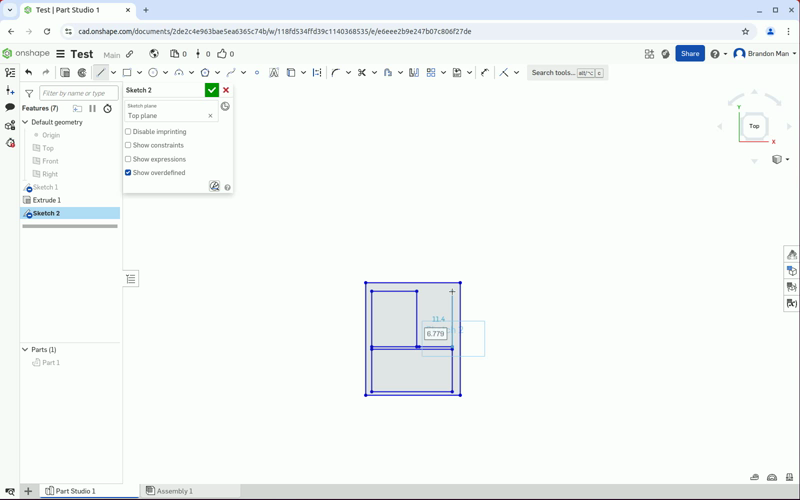
key_down(shift)
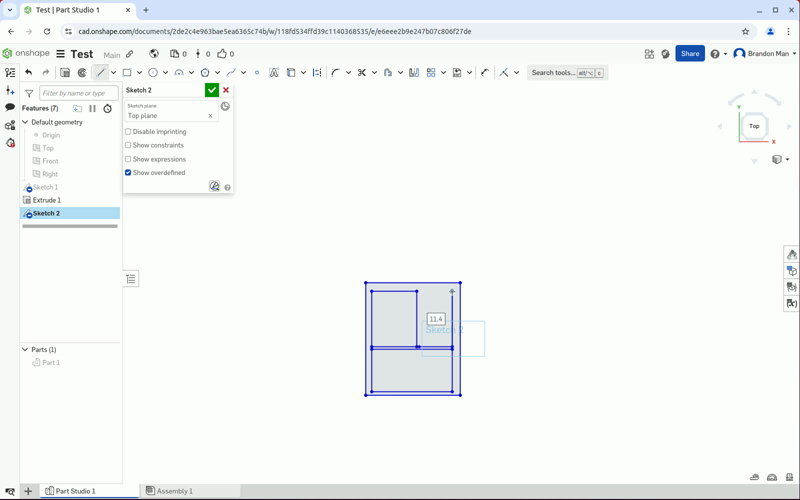
mouse_move(482, 291)
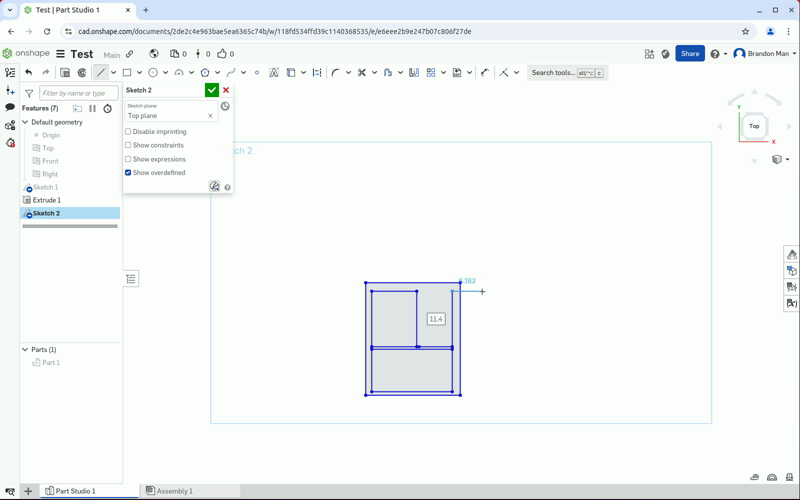
mouse_move(419, 291)
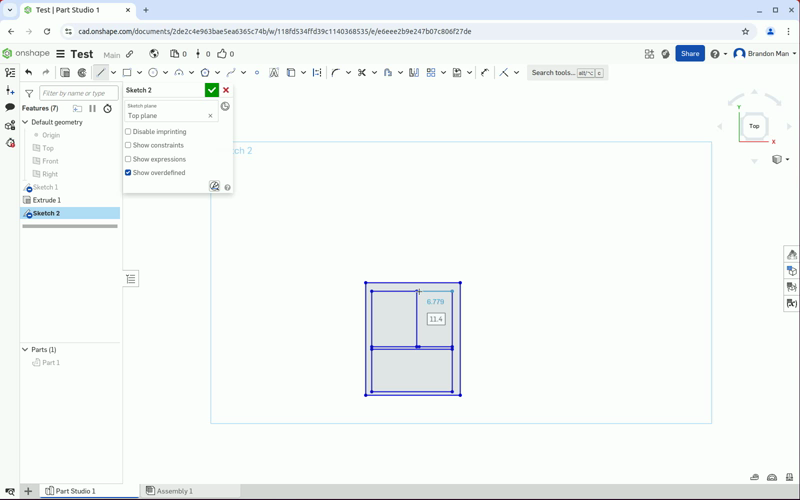
scroll(6)
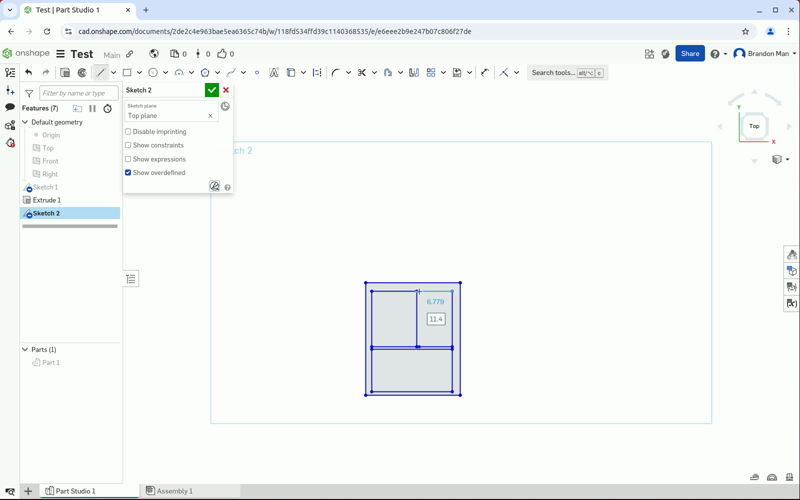
scroll(6)
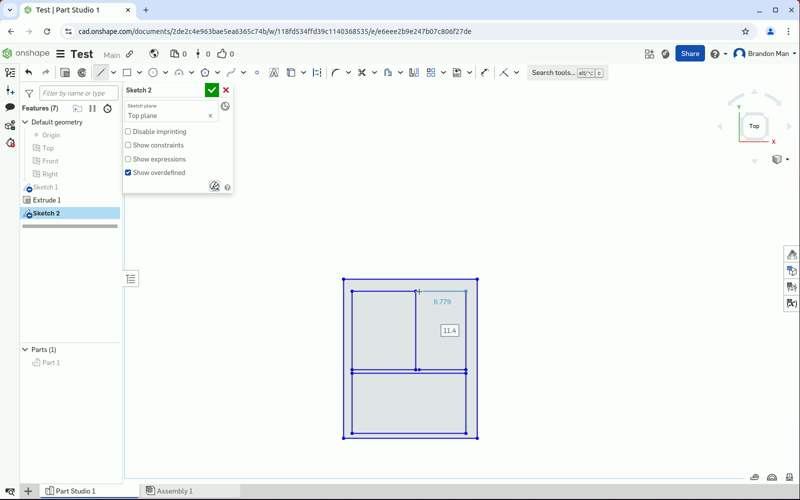
scroll(6)
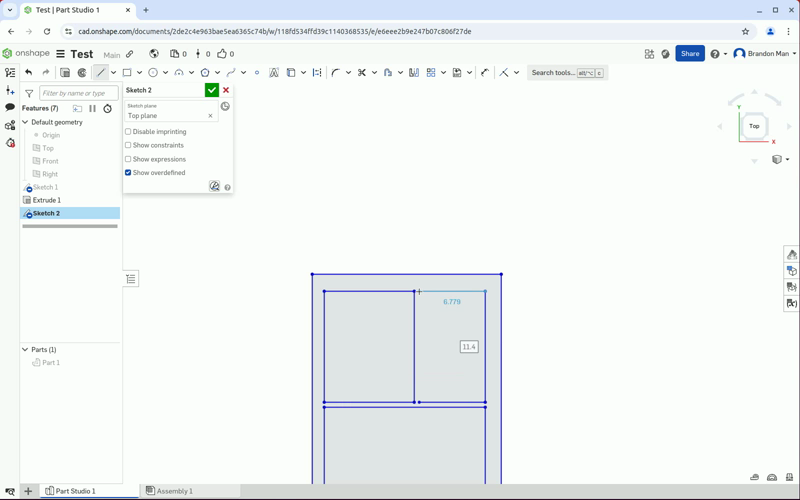
scroll(6)
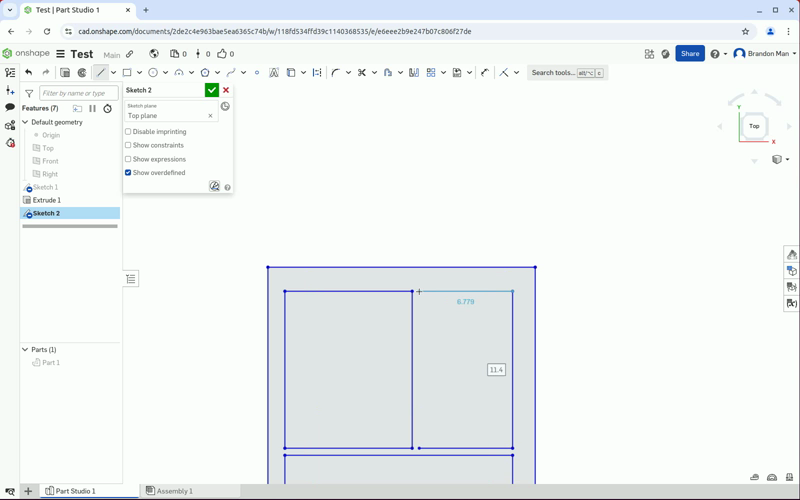
scroll(6)
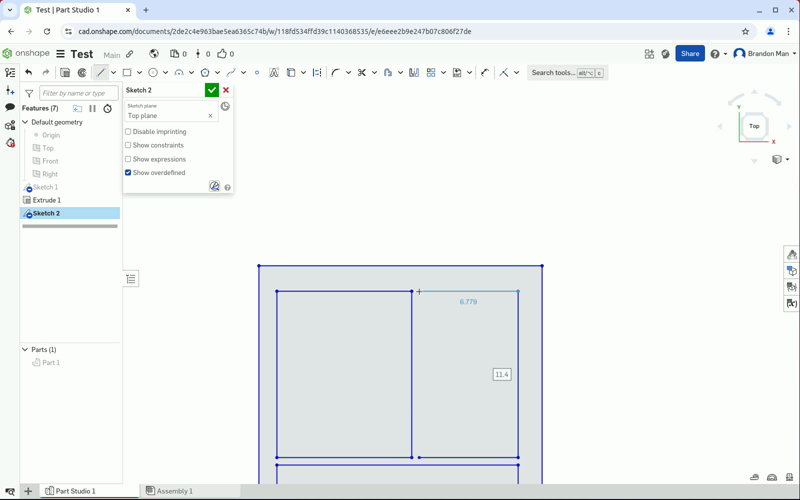
scroll(6)
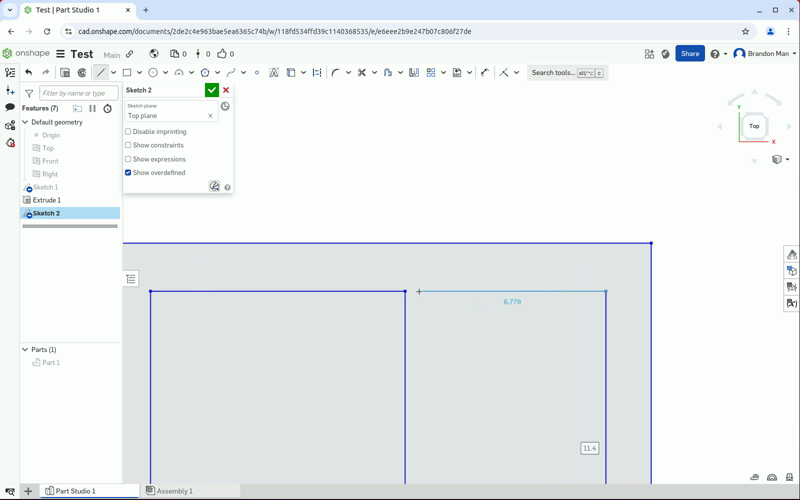
scroll(6)
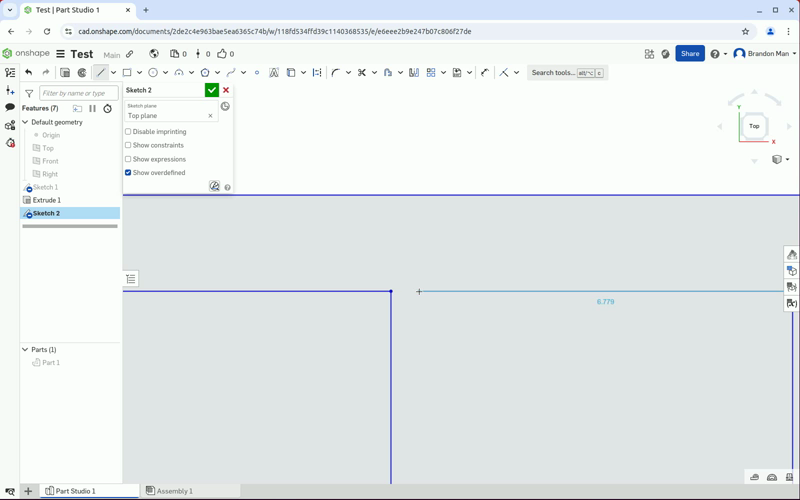
click(419, 291)
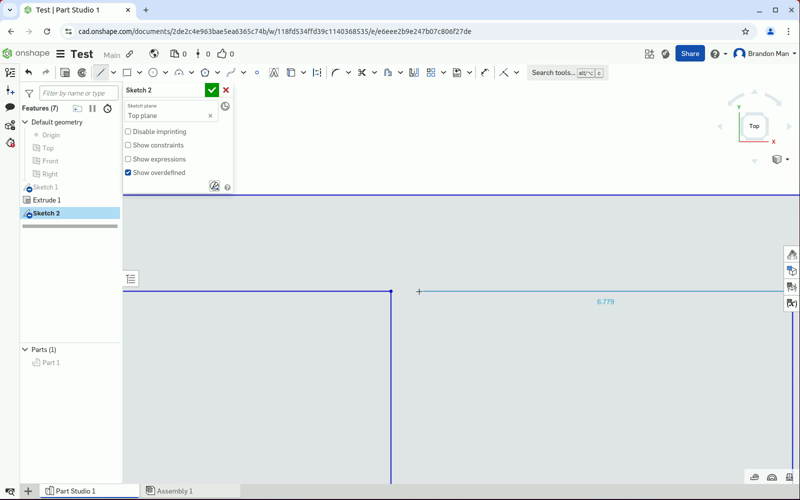
scroll(-6)
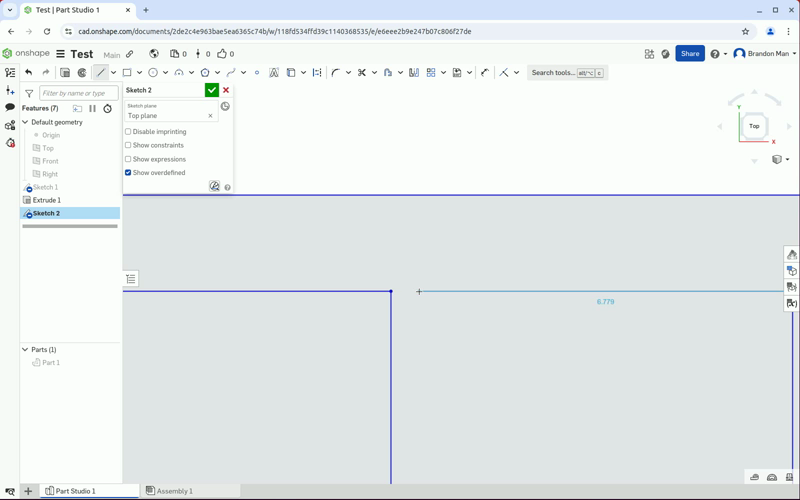
scroll(-6)
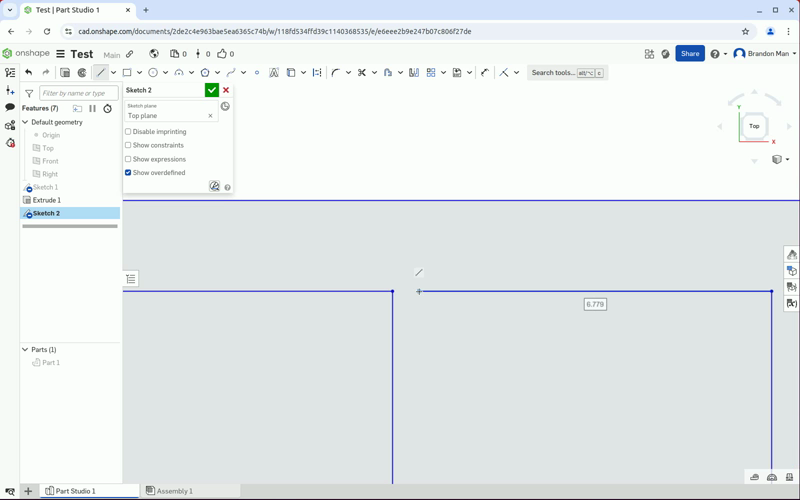
scroll(-6)
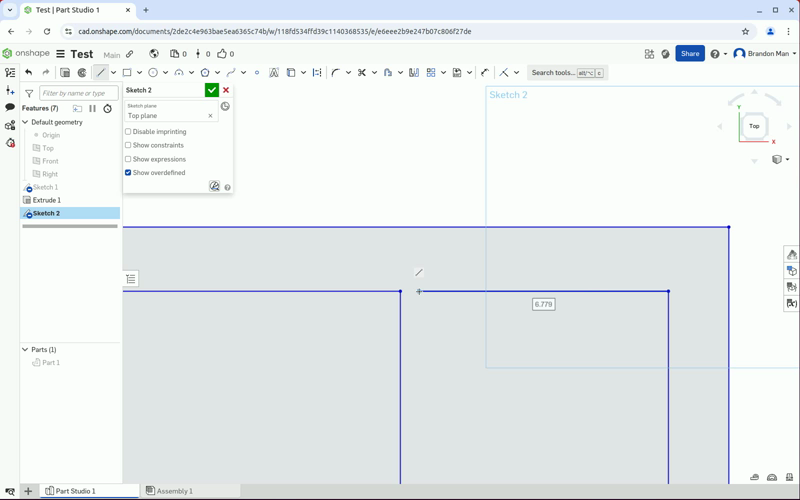
scroll(-6)
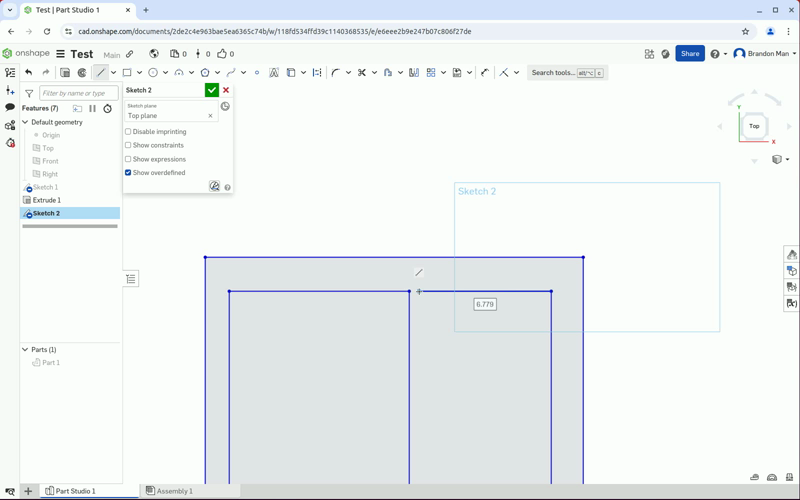
scroll(-6)
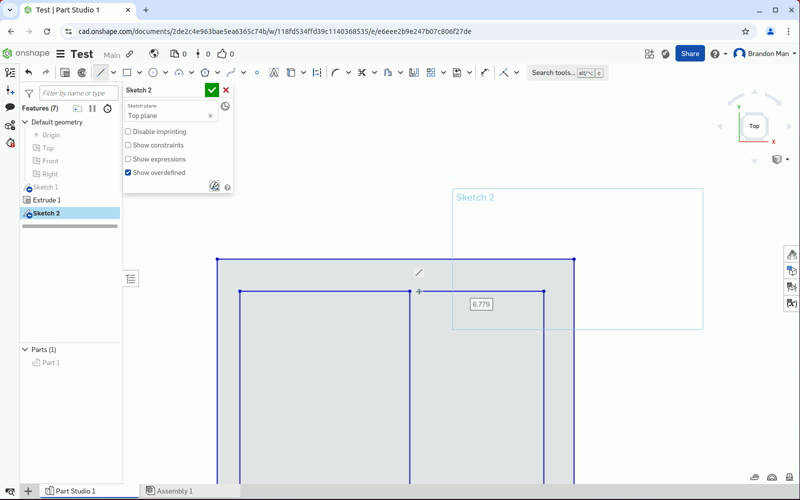
scroll(-6)
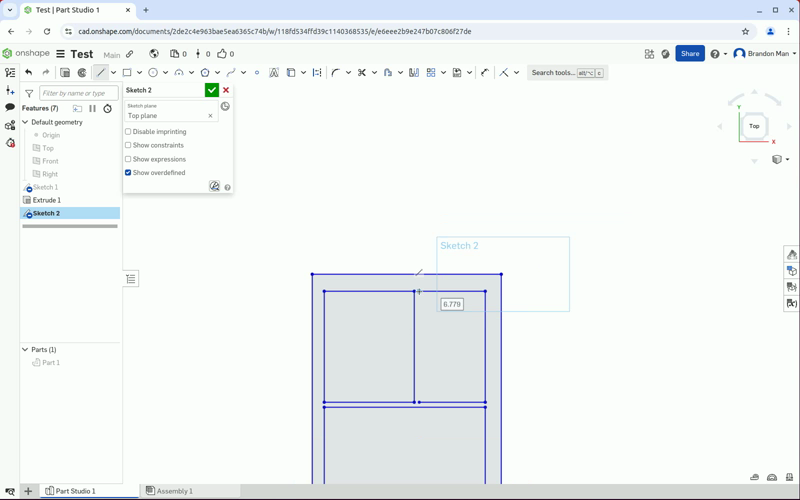
scroll(-6)
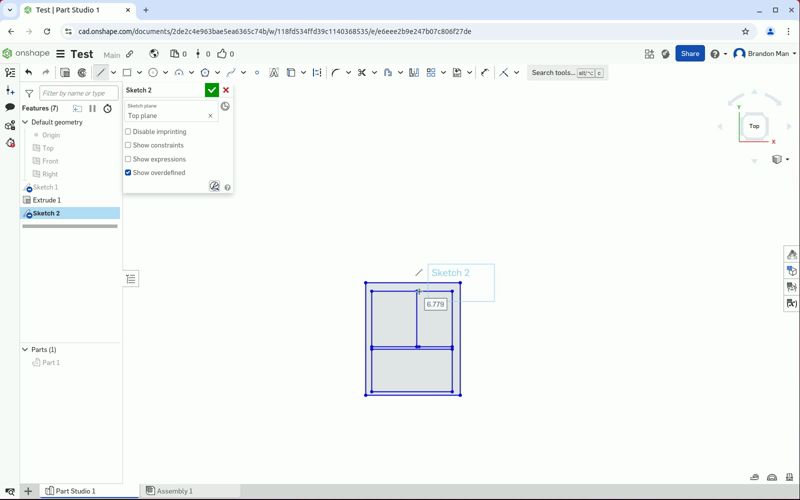
key_up(shift)
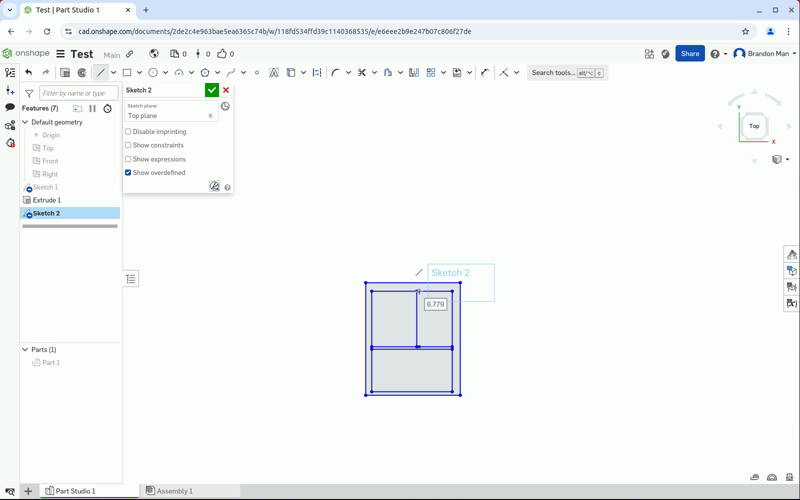
mouse_move(449, 291)
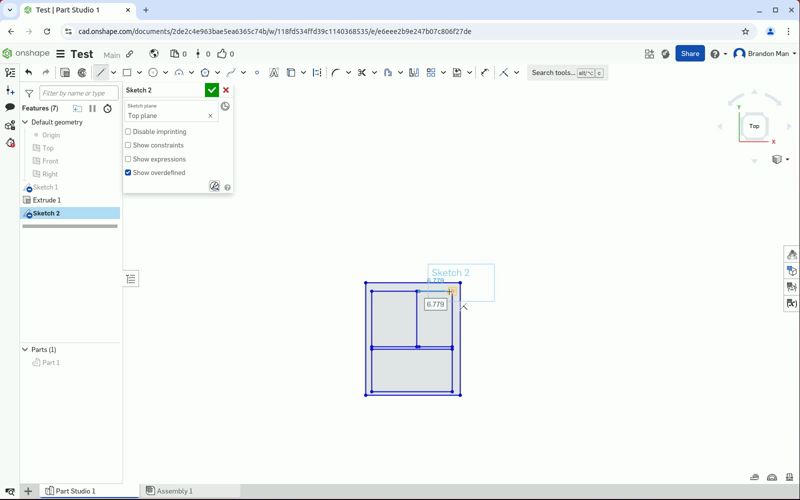
key_down(shift)
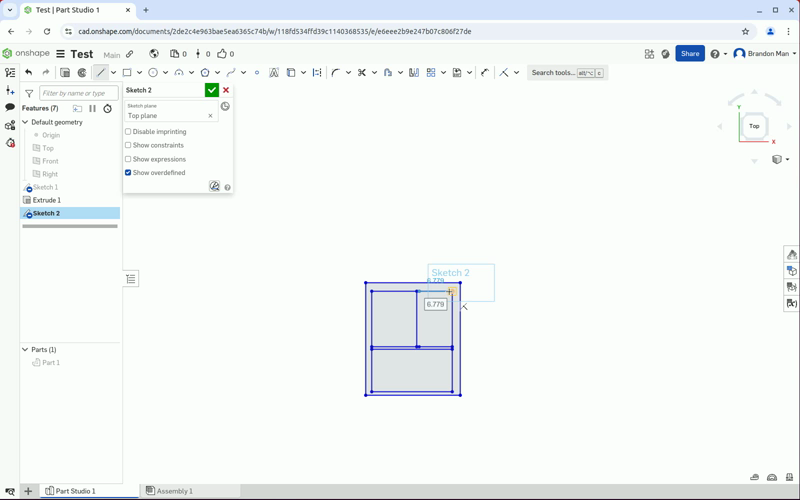
mouse_move(419, 346)
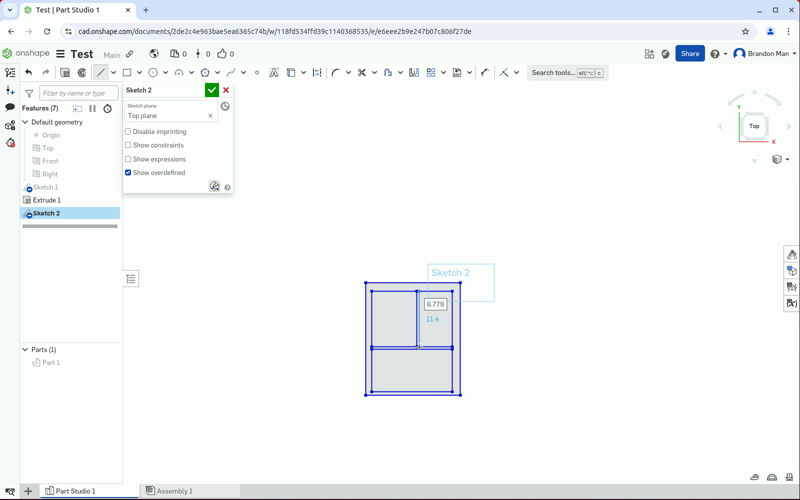
scroll(6)
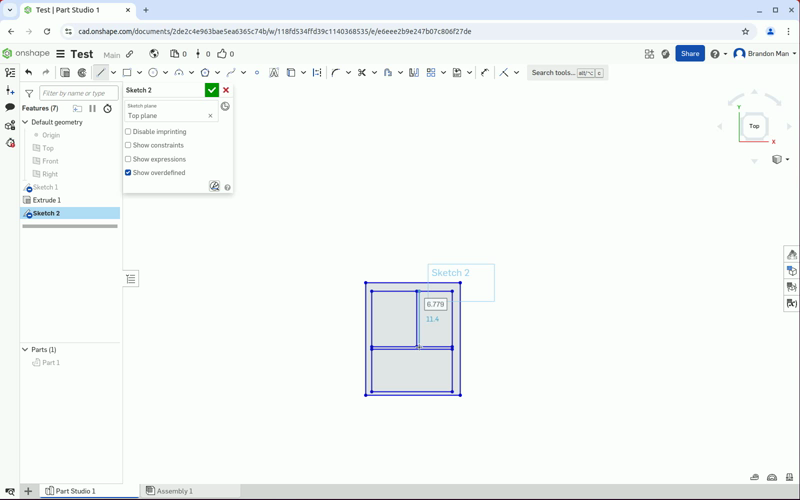
scroll(6)
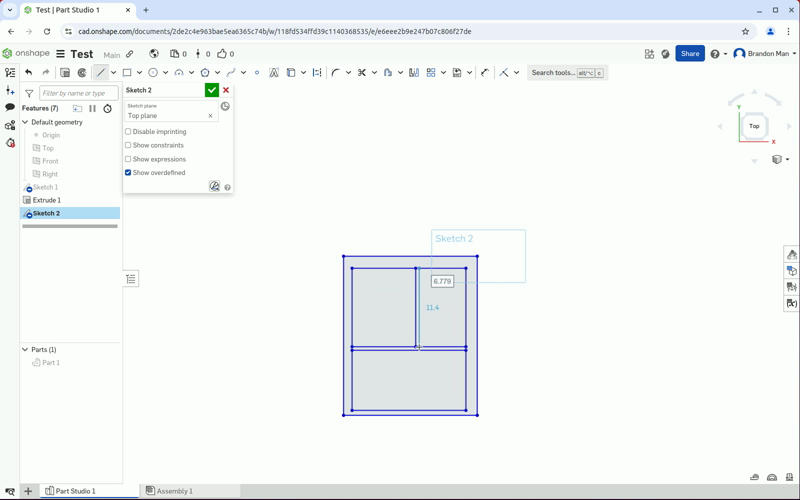
scroll(6)
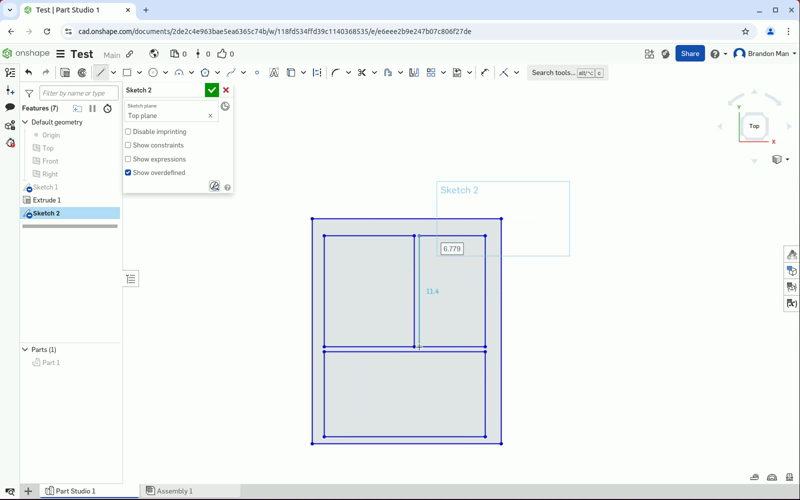
scroll(6)
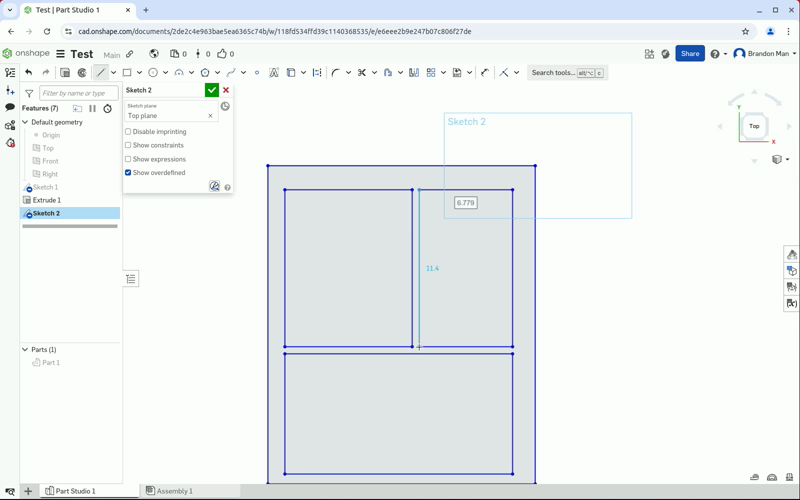
scroll(6)
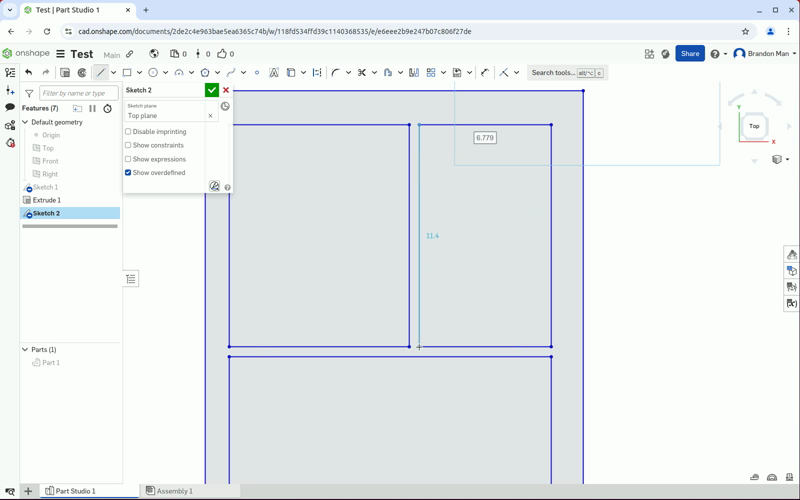
scroll(6)
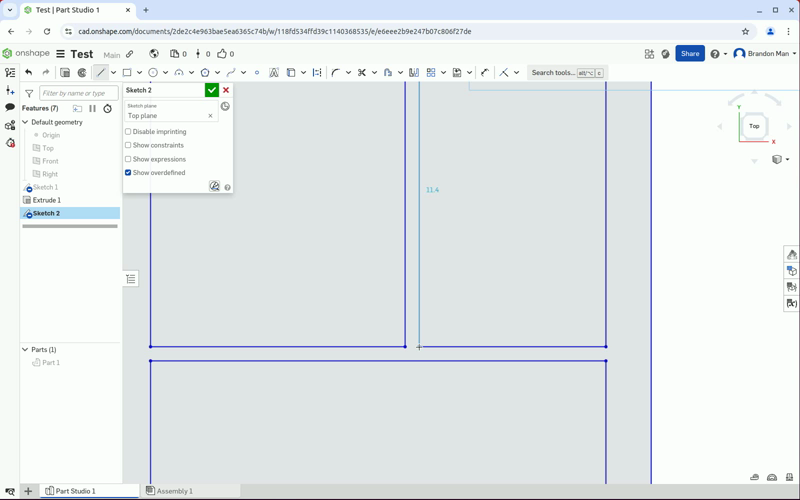
scroll(6)
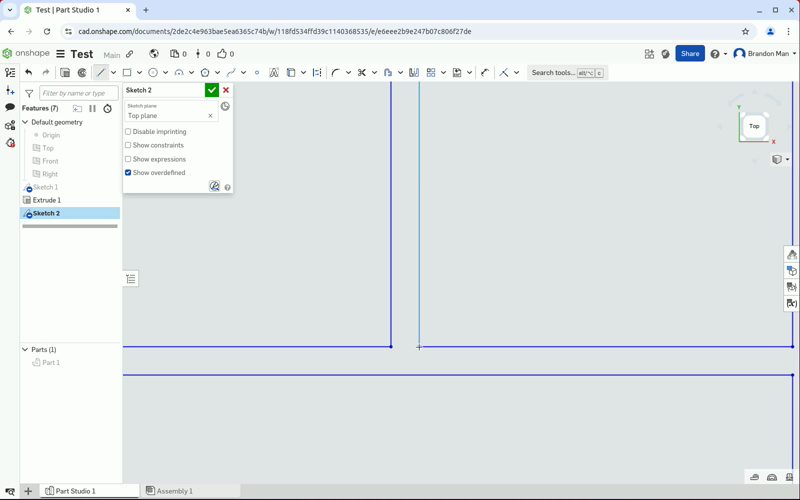
key_up(shift)
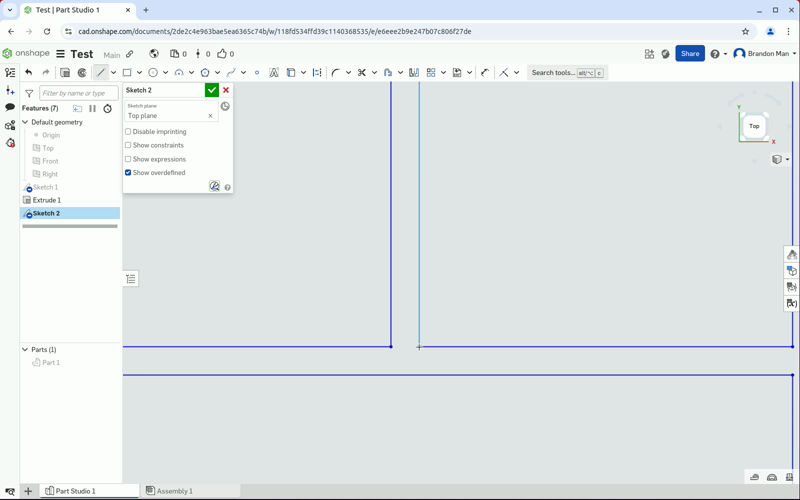
click(419, 346)
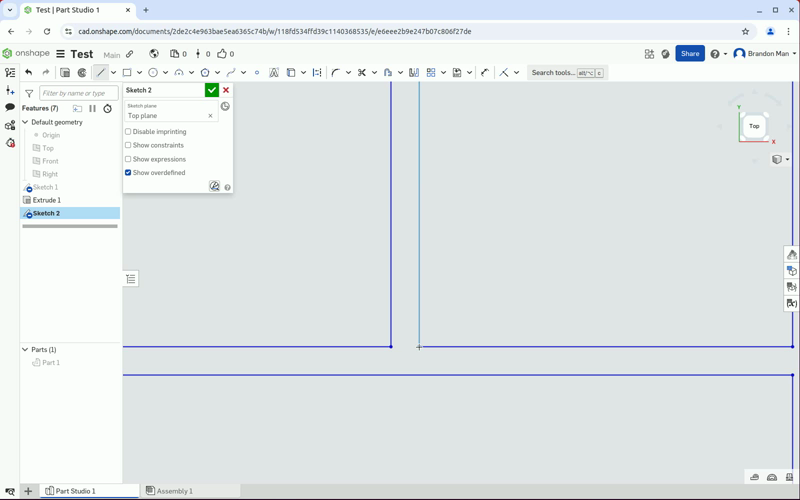
scroll(-6)
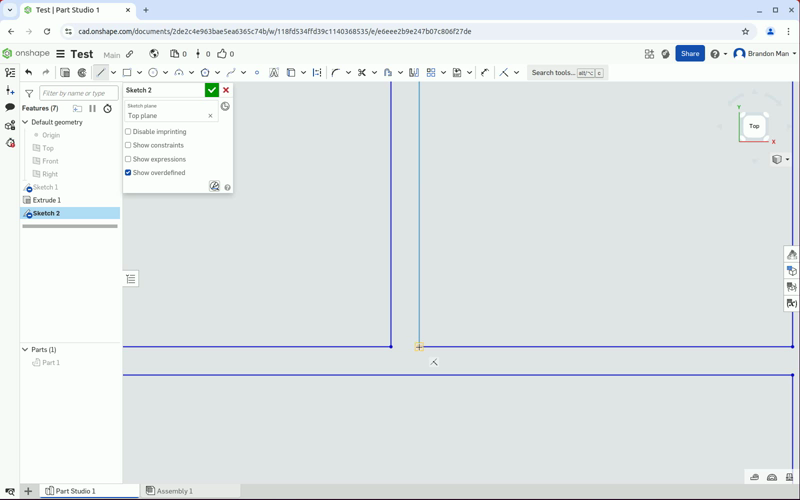
scroll(-6)
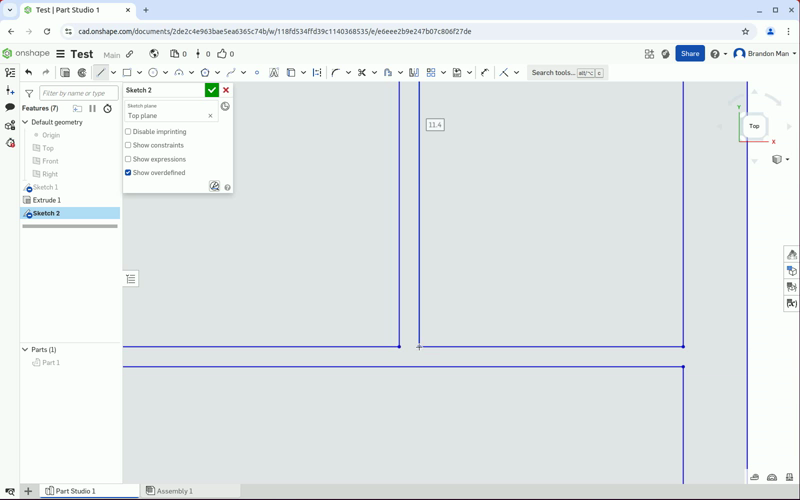
scroll(-6)
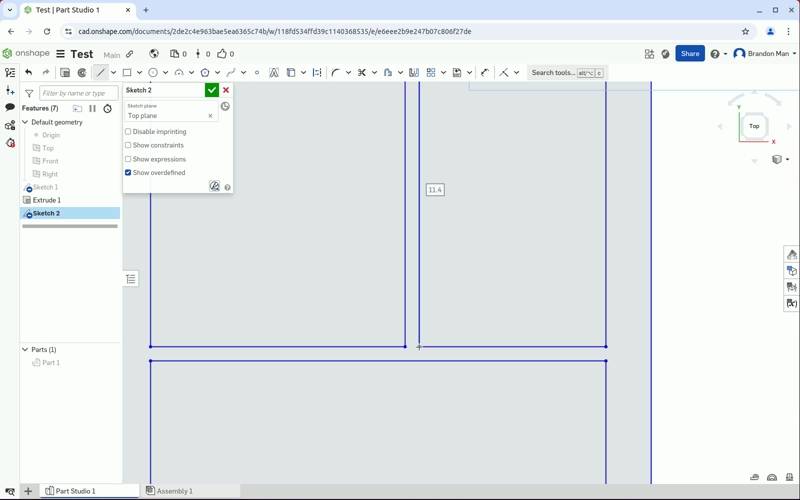
scroll(-6)
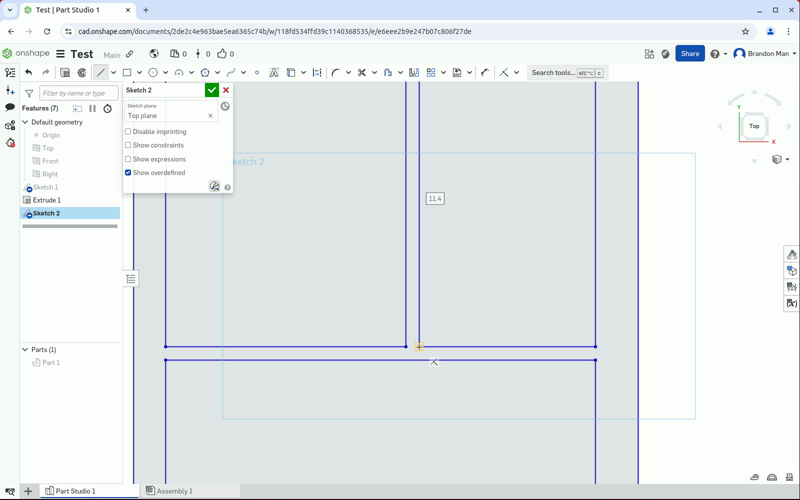
scroll(-6)
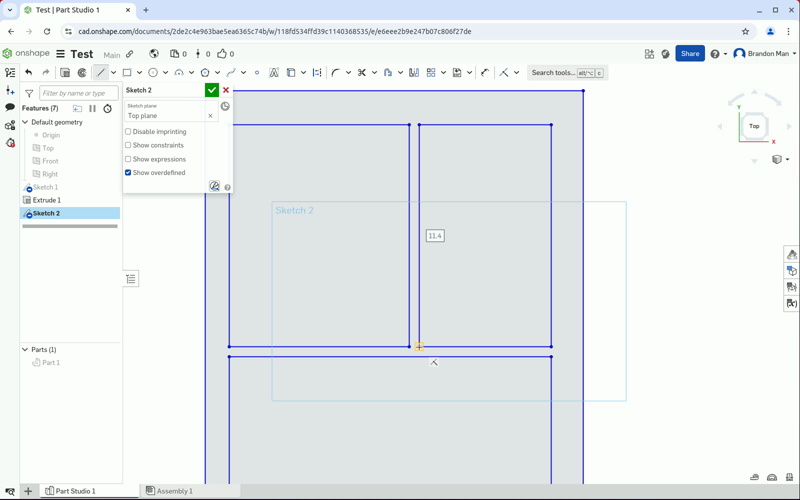
scroll(-6)
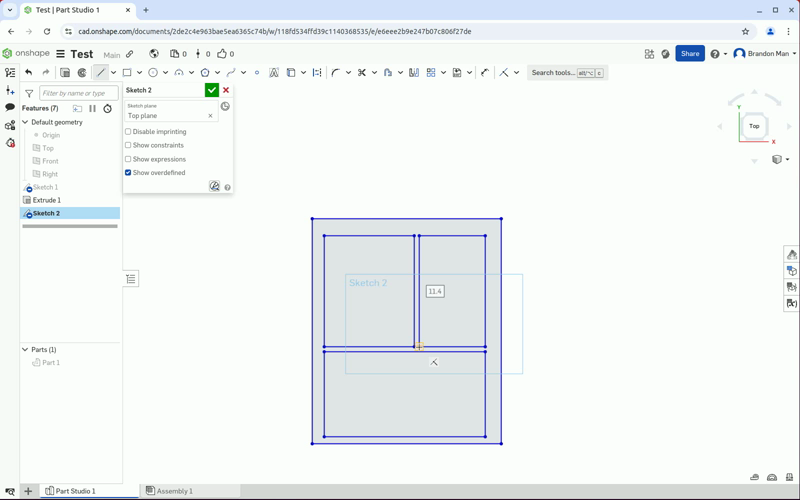
scroll(-6)
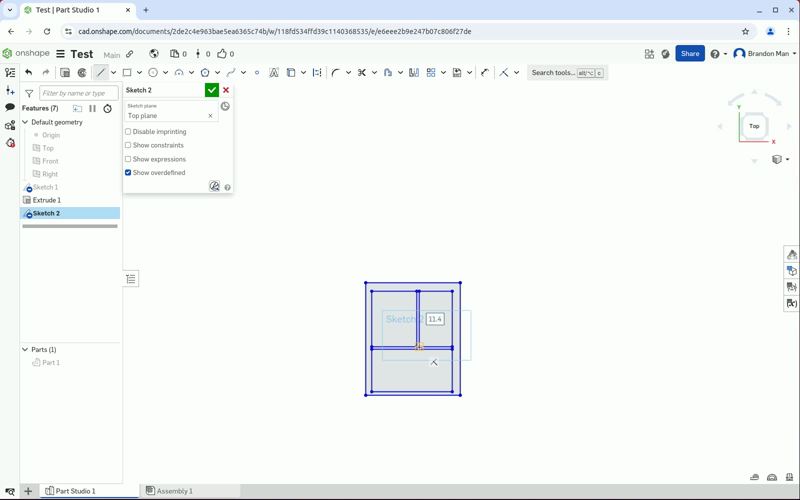
key(esc)
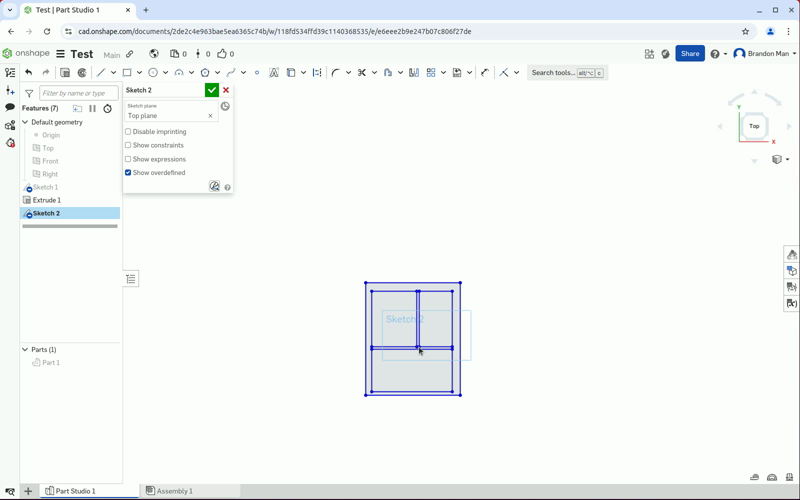
mouse_move(437, 287)
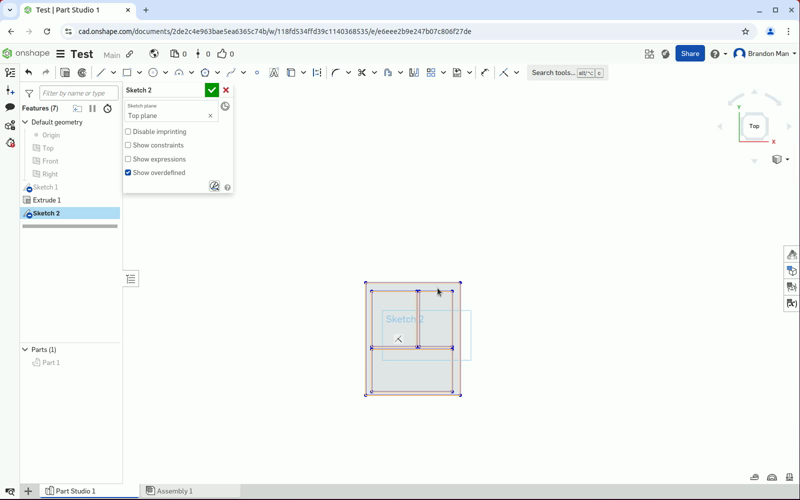
click(437, 287)
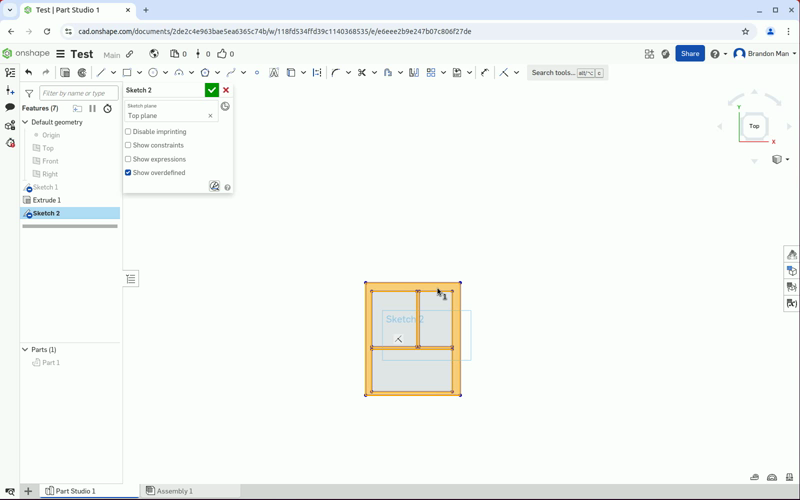
mouse_move(73, 352)
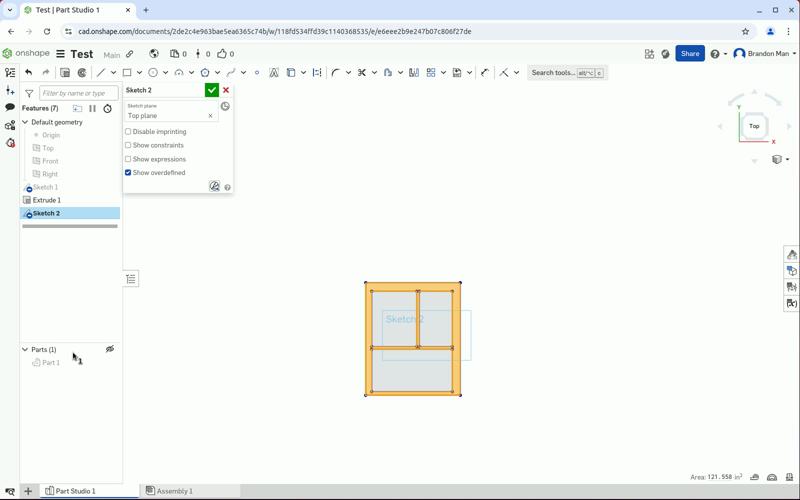
key(shift+y)
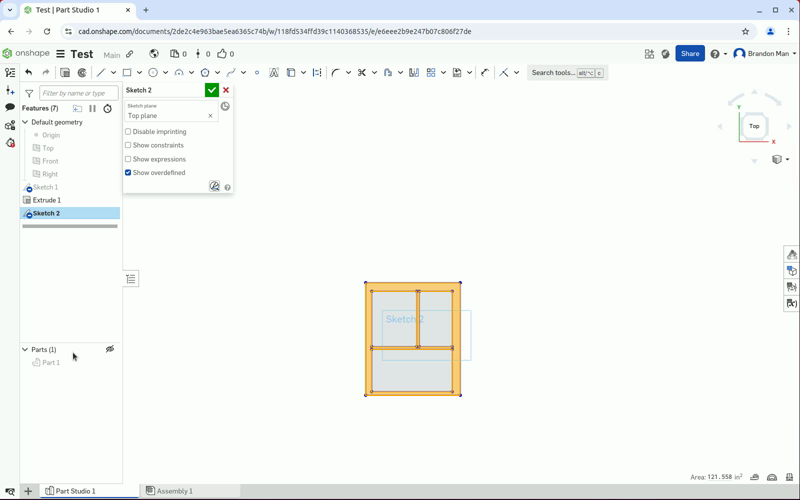
key(shift+e)
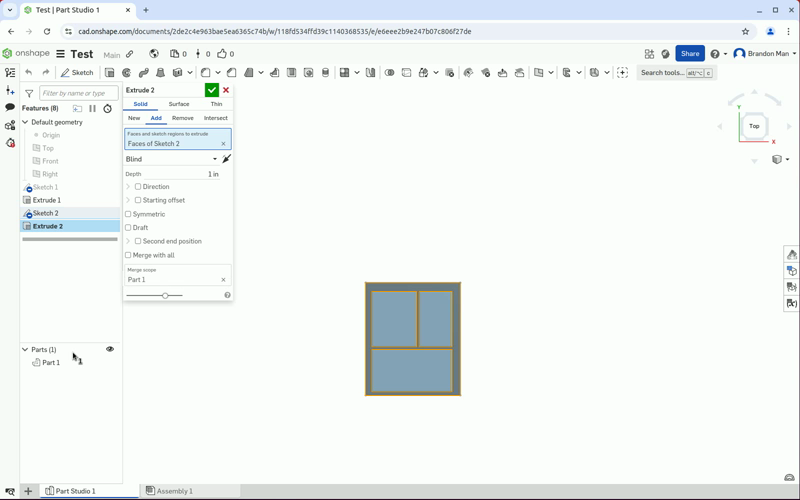
mouse_move(143, 106)
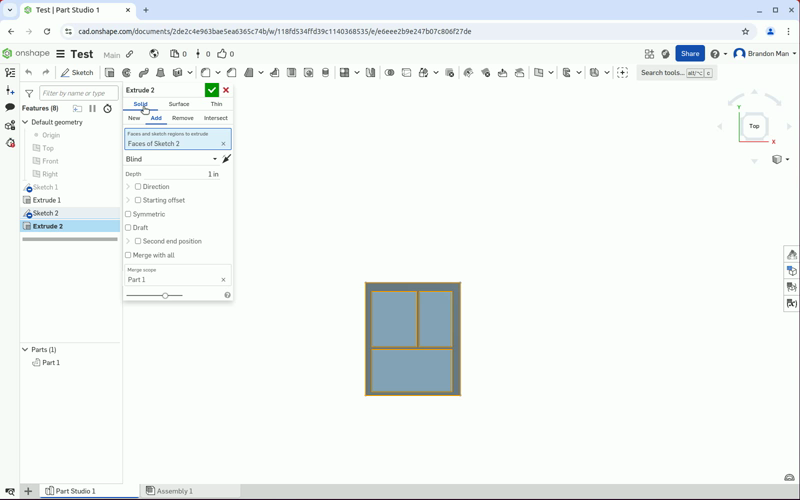
click(143, 106)
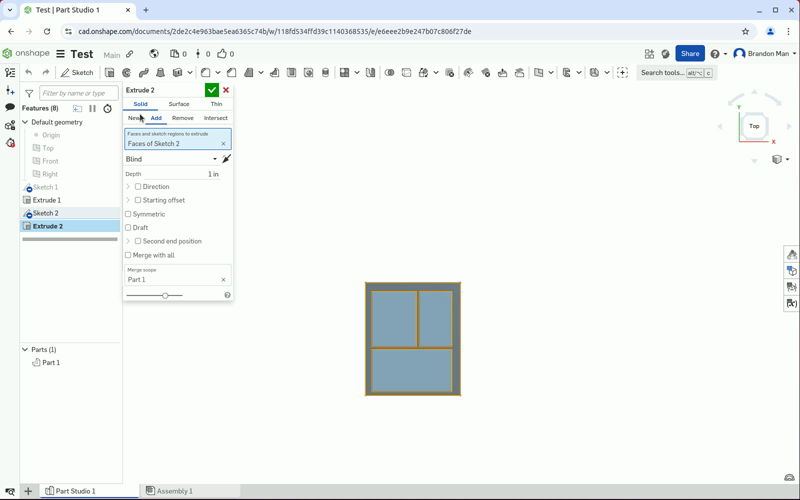
mouse_move(137, 120)
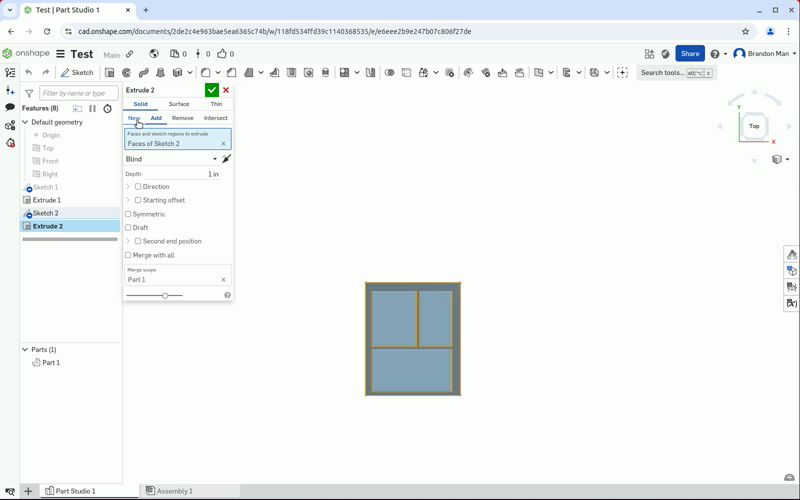
click(137, 120)
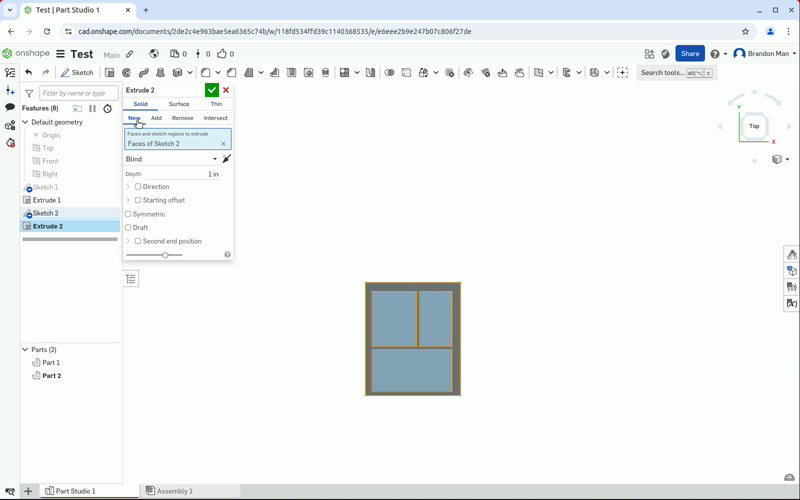
key(tab, 4)
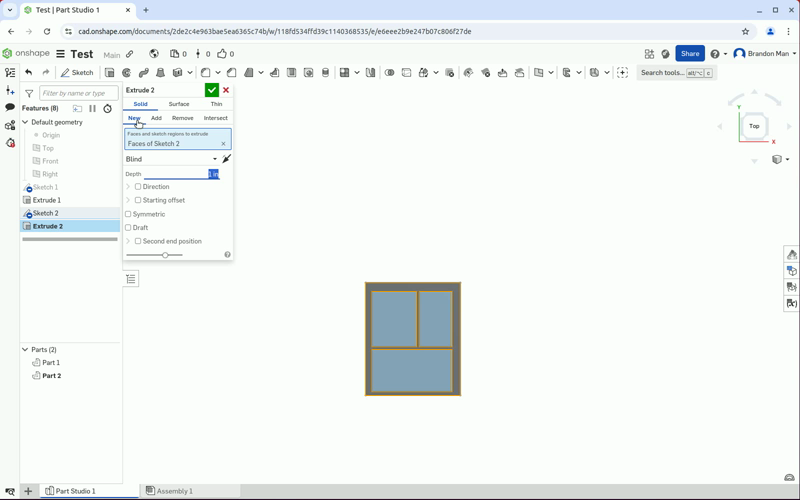
text(0.481)
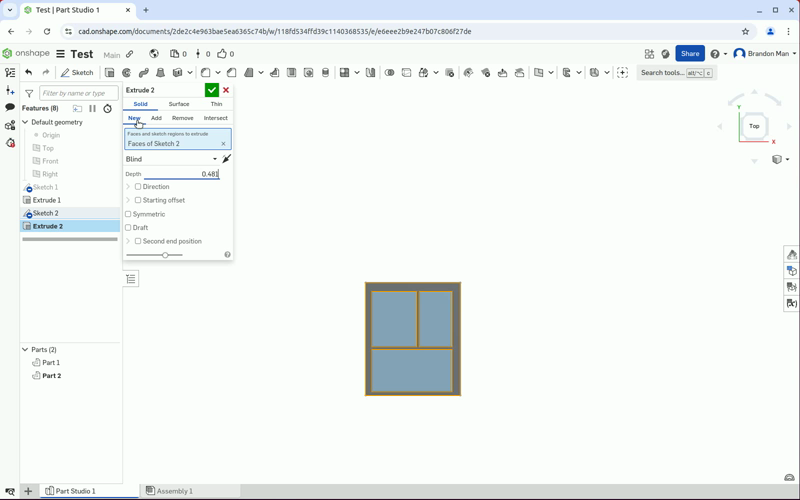
key(enter)
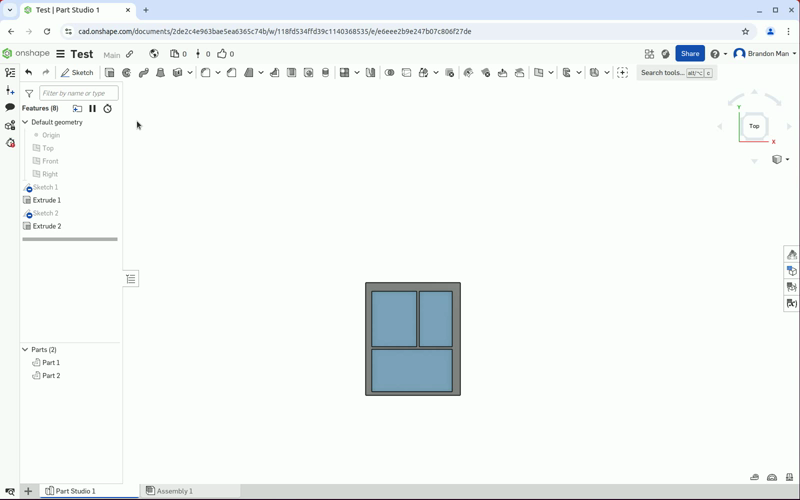
key(shift+h)
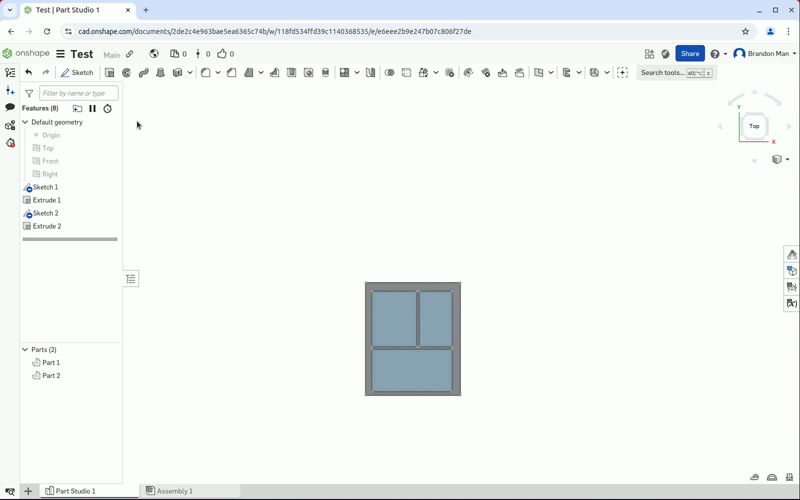
key(shift+h)
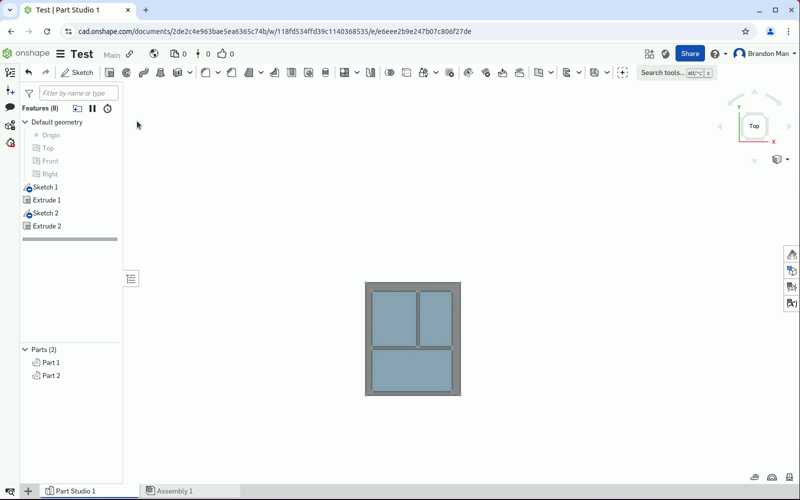
key(shift+7)
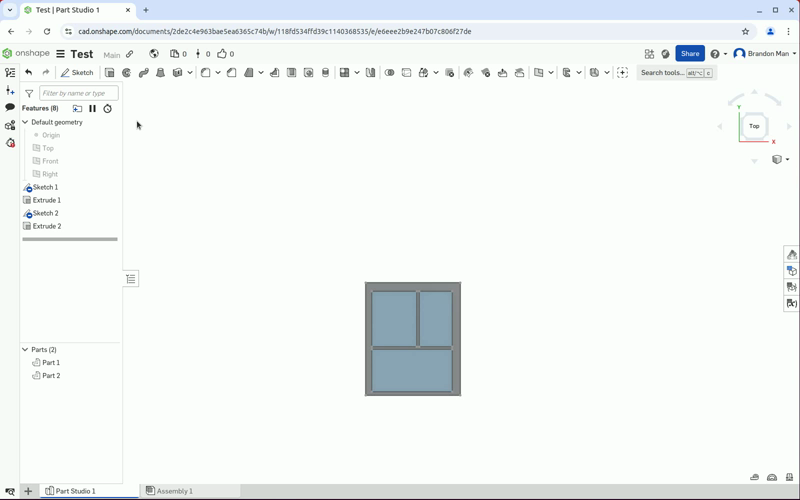
key(up, 3)
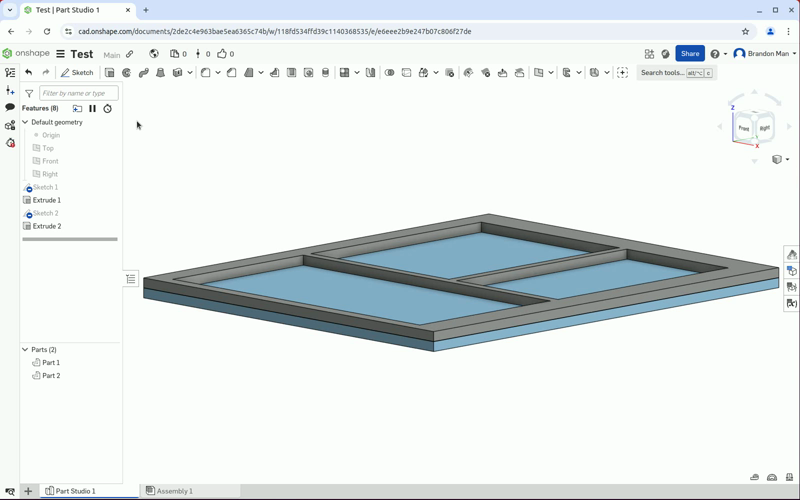
key(left, 3)
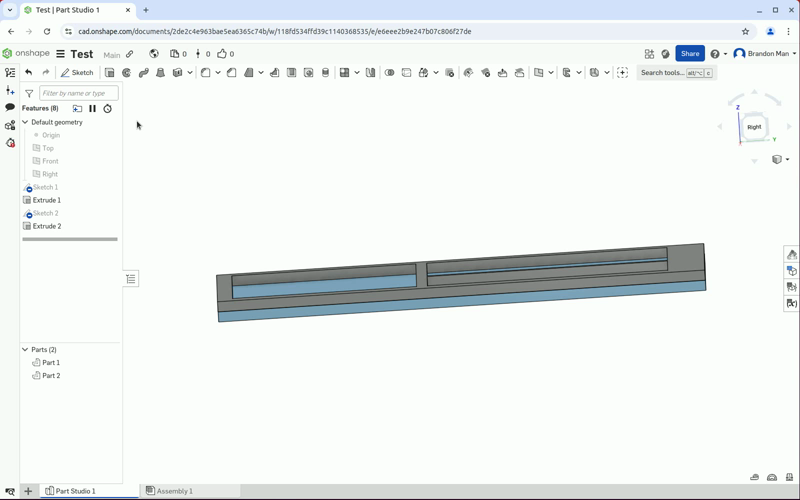
key(right, 3)
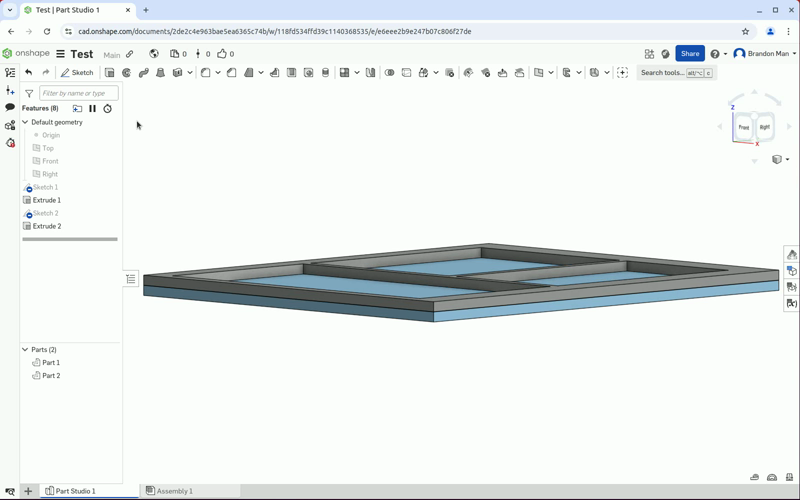
key(down, 3)
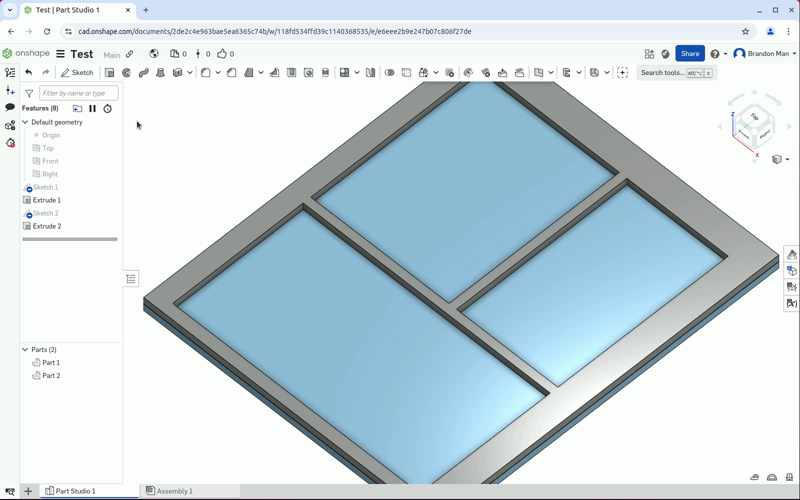
mouse_move(73, 189)
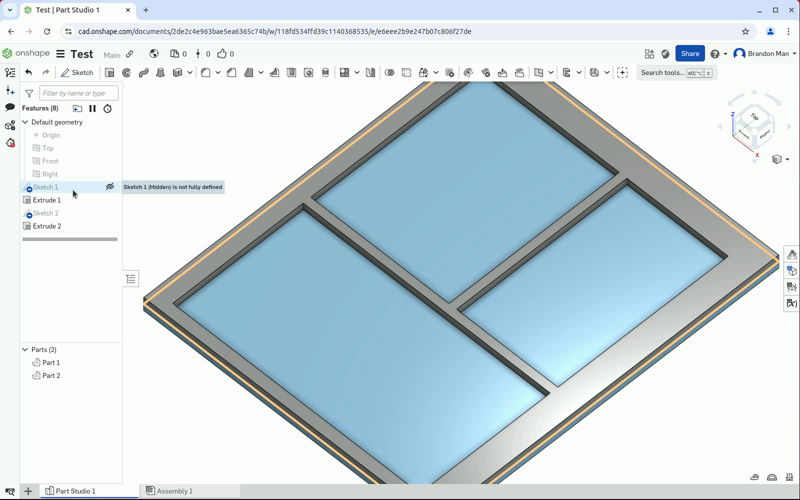
click(73, 189)